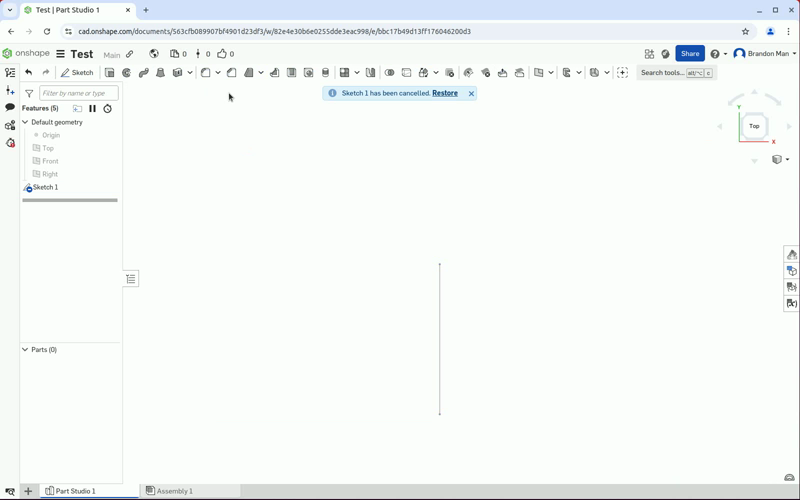
key(shift+h)
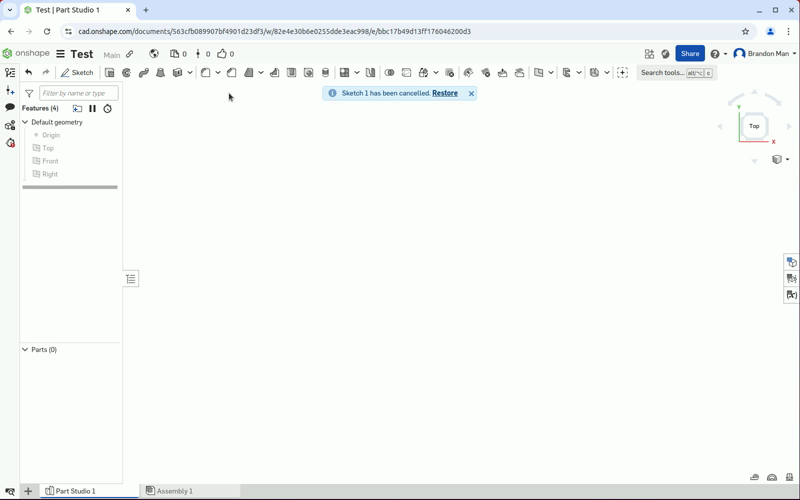
mouse_move(73, 352)
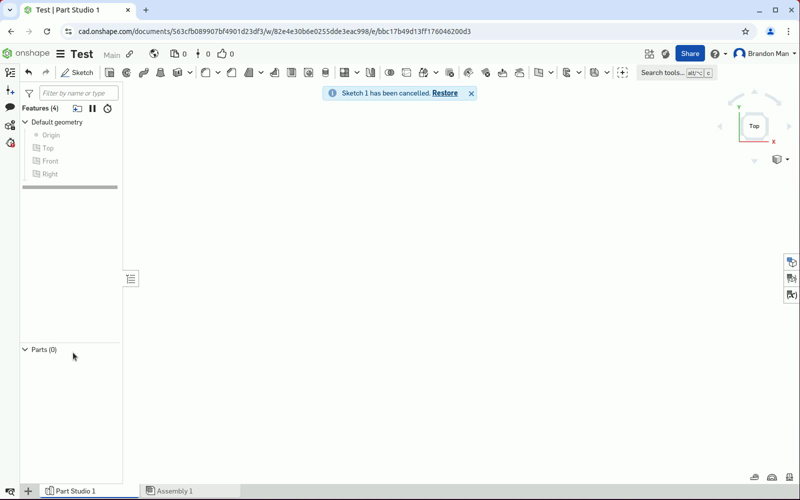
key(y)
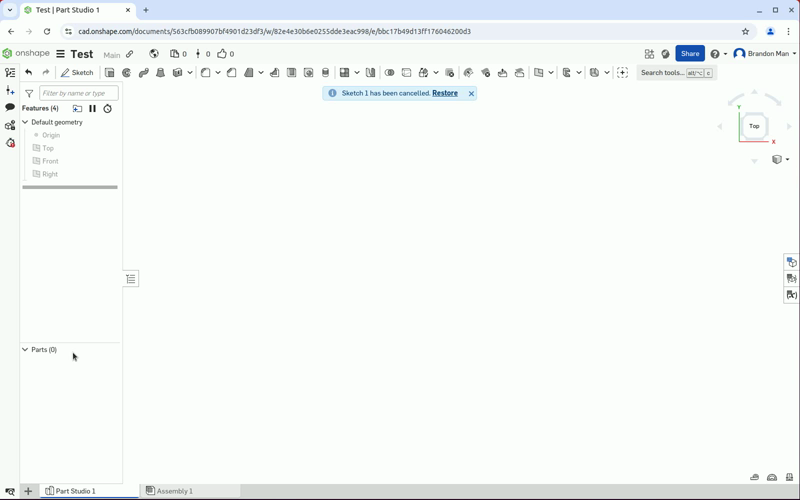
key(shift+p)
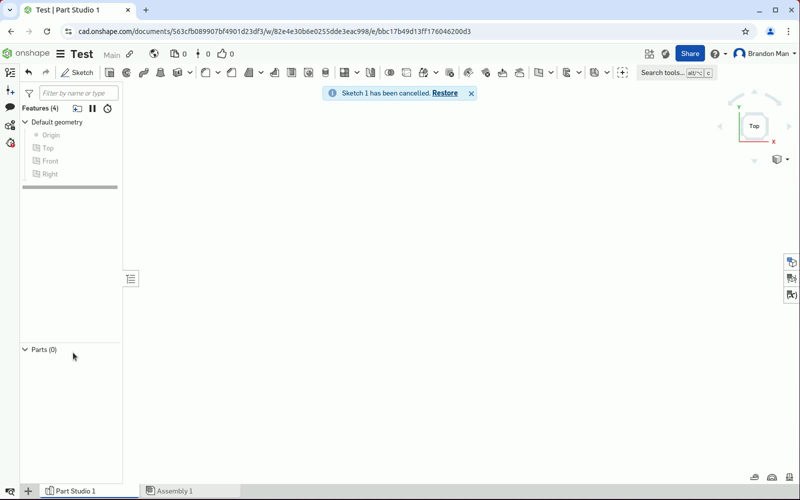
key(space)
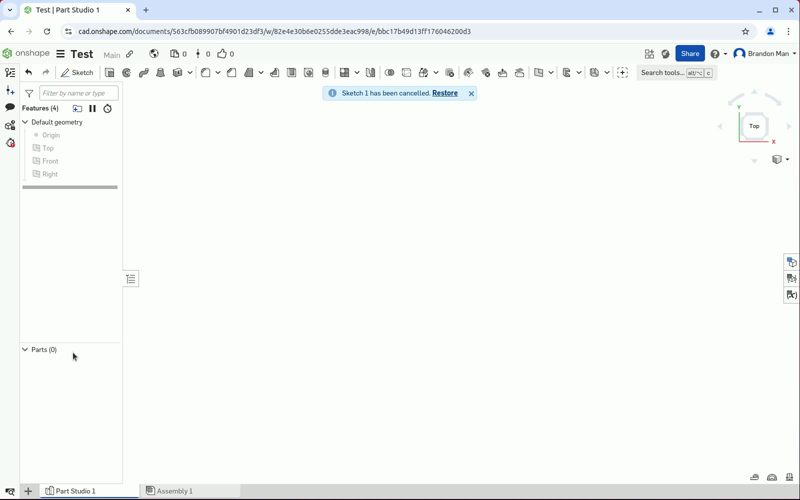
key_down(shift)
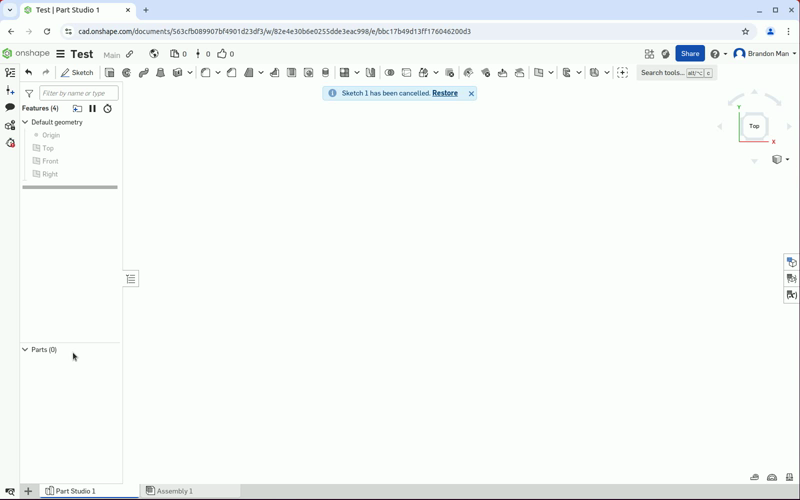
key(up)
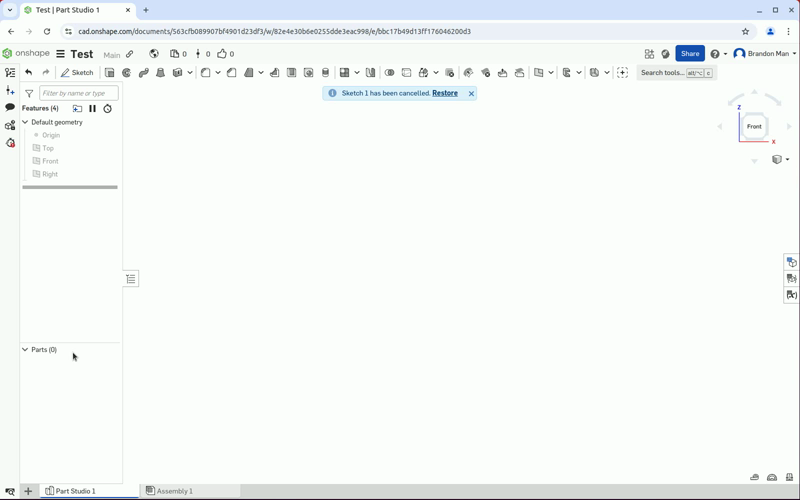
key_up(shift)
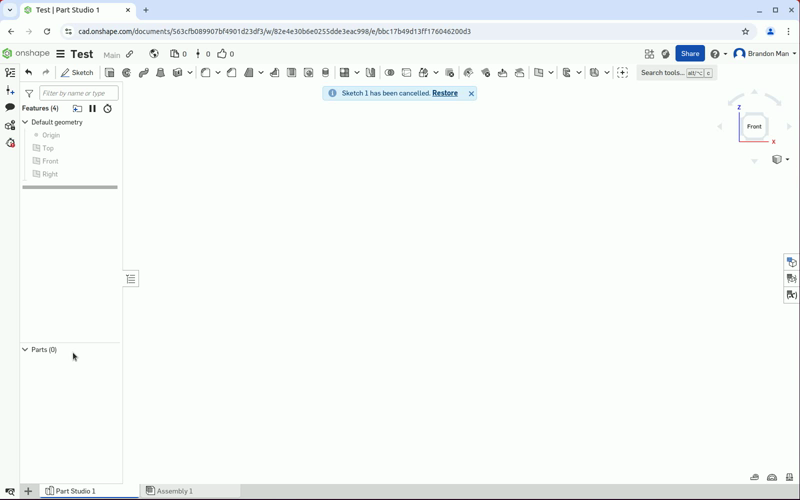
mouse_move(73, 352)
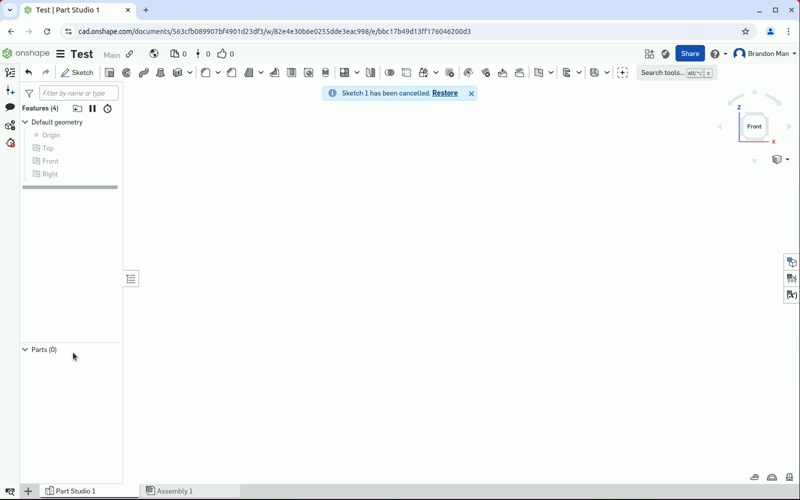
key(shift+y)
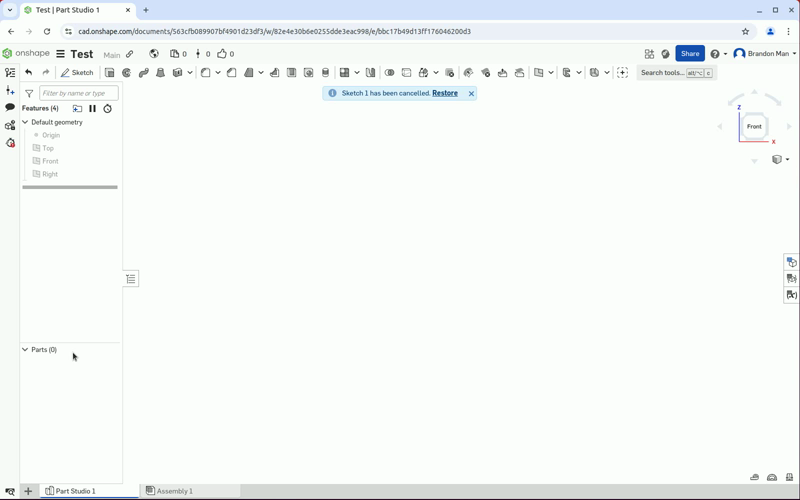
key(shift+s)
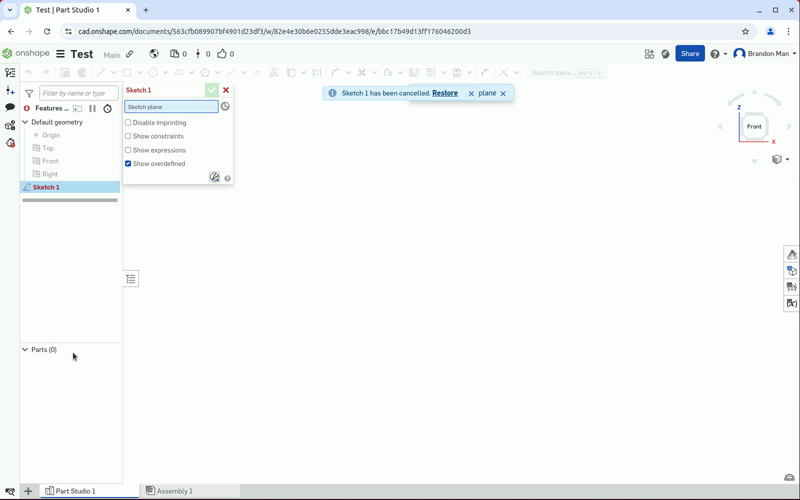
mouse_move(73, 163)
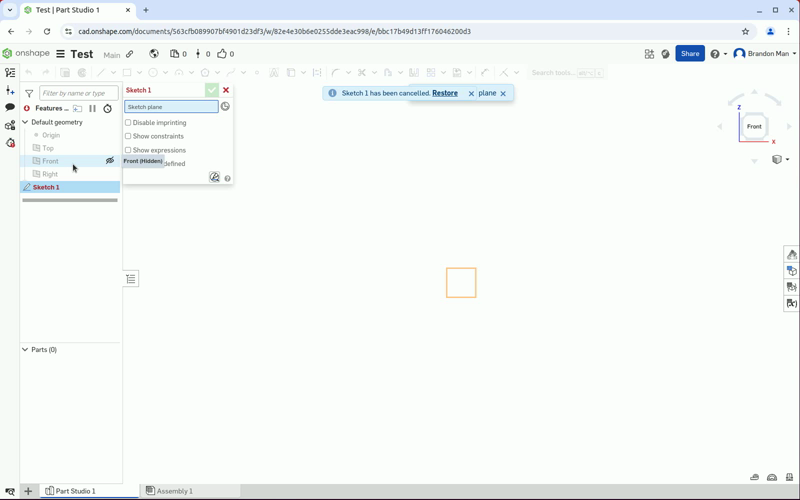
click(73, 163)
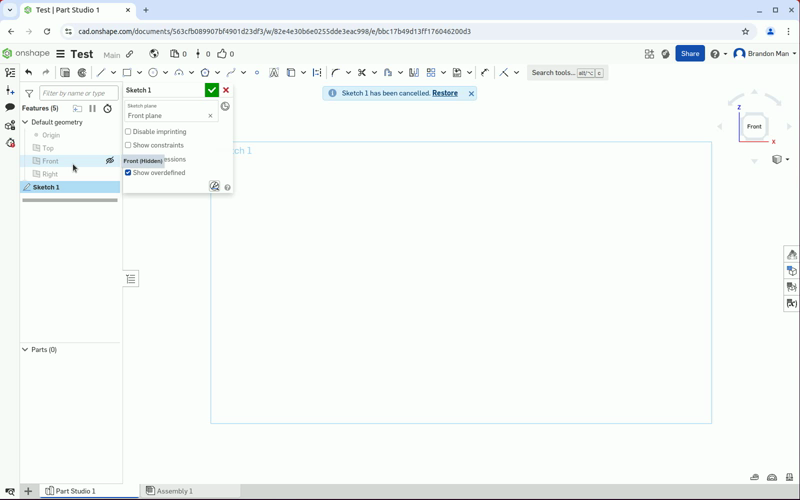
mouse_move(73, 352)
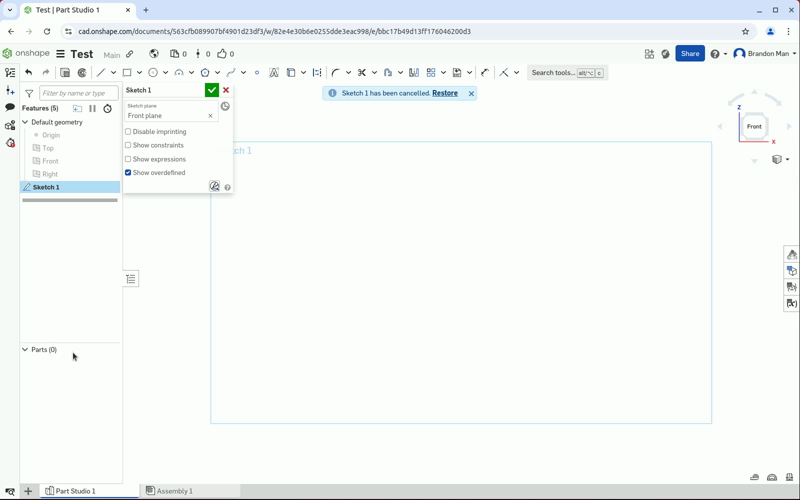
key(y)
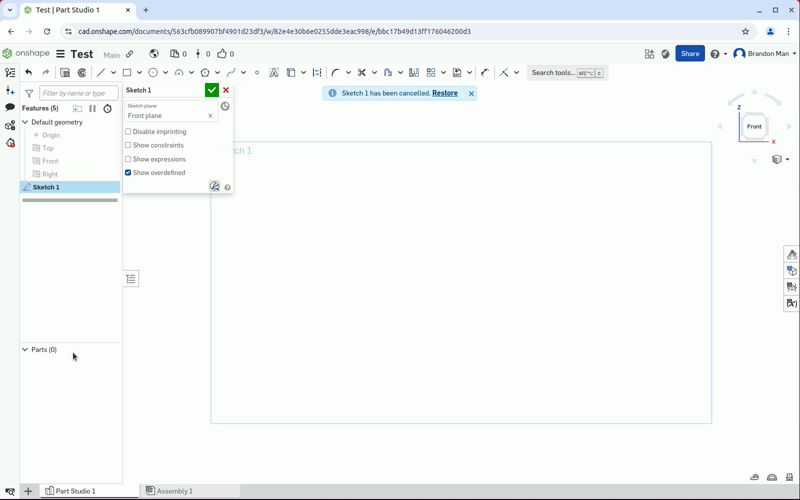
key(c)
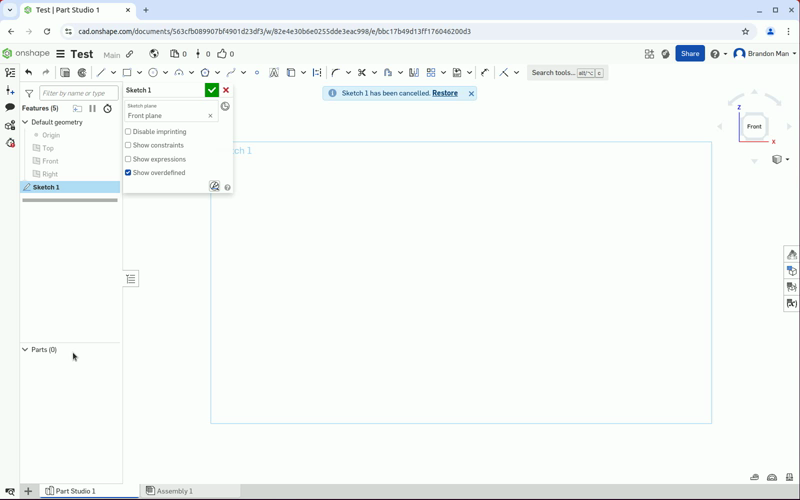
key_down(shift)
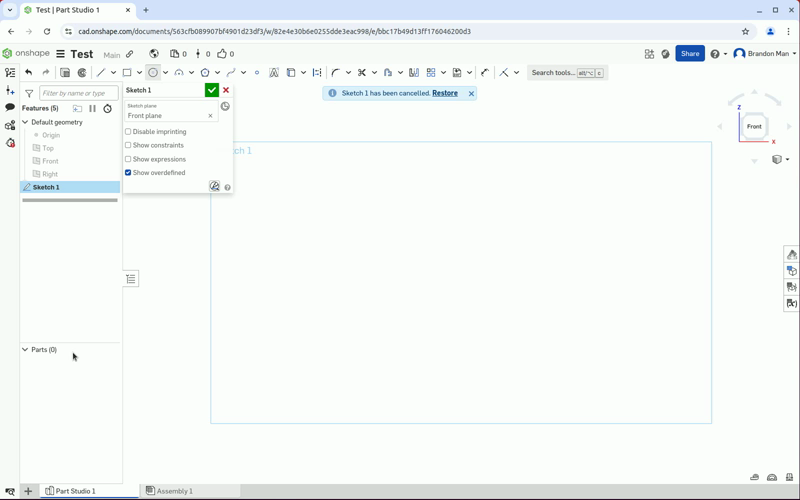
mouse_move(461, 282)
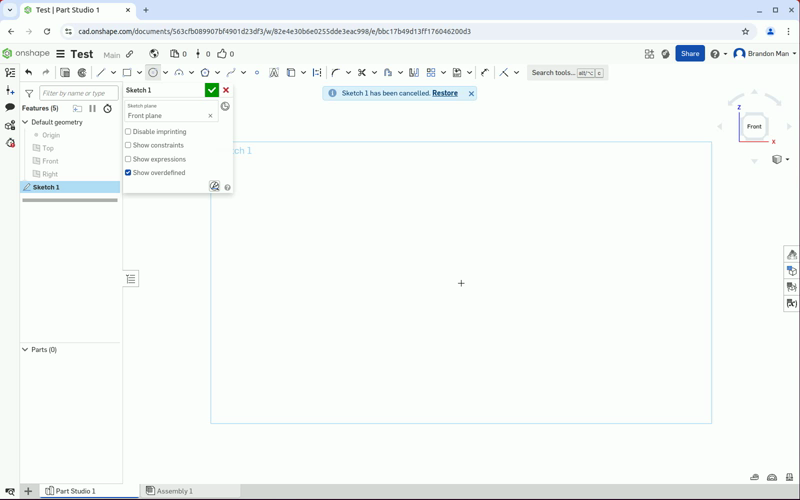
click(461, 282)
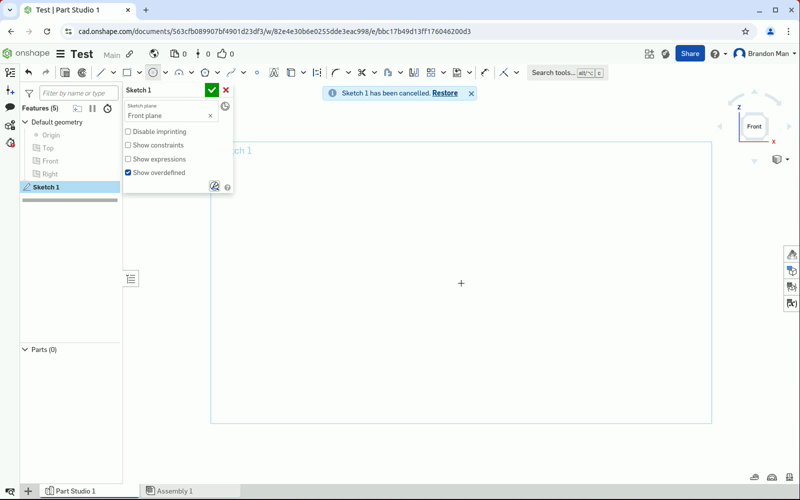
key_up(shift)
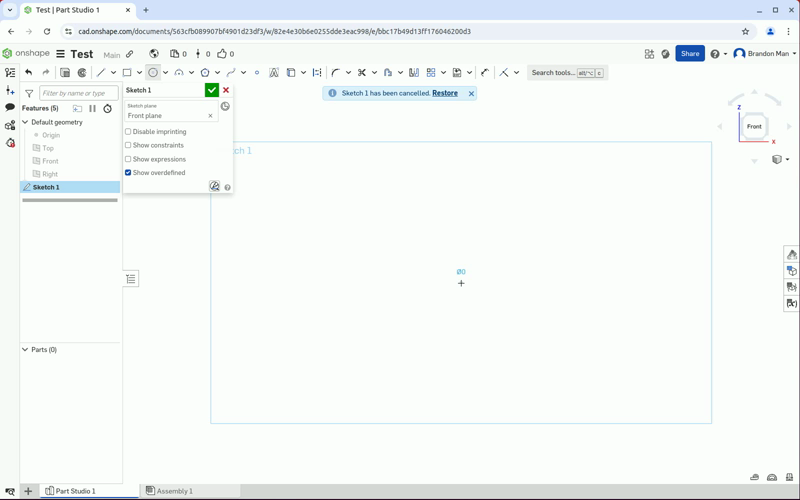
mouse_move(494, 282)
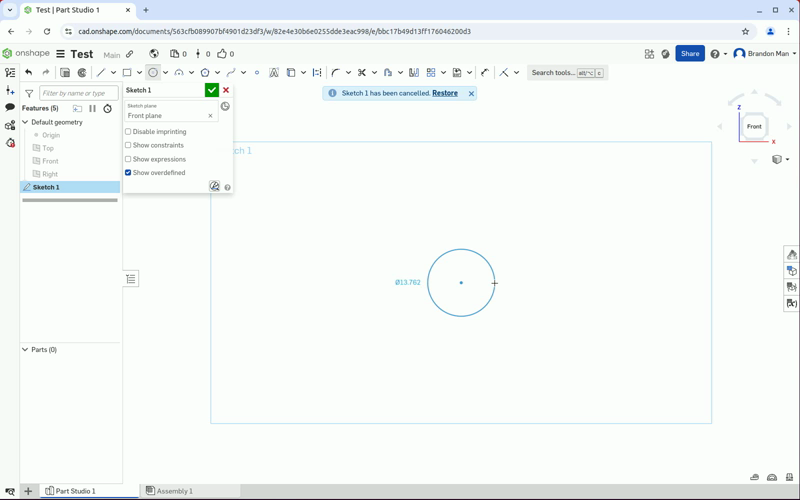
click(494, 282)
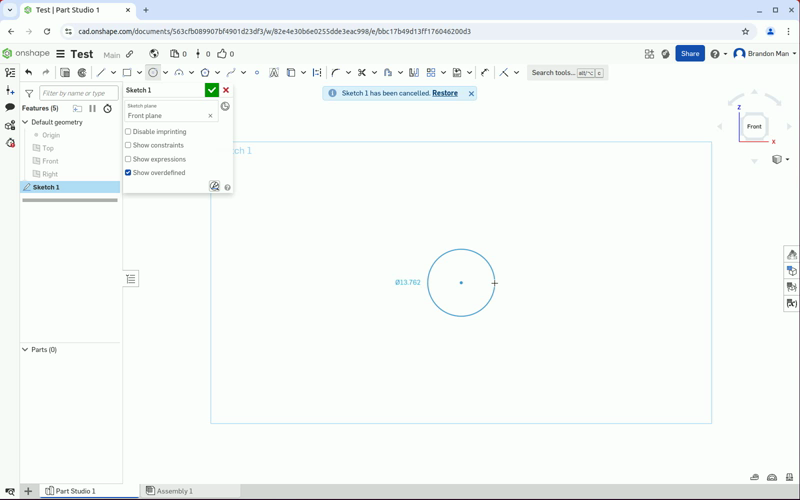
key(esc)
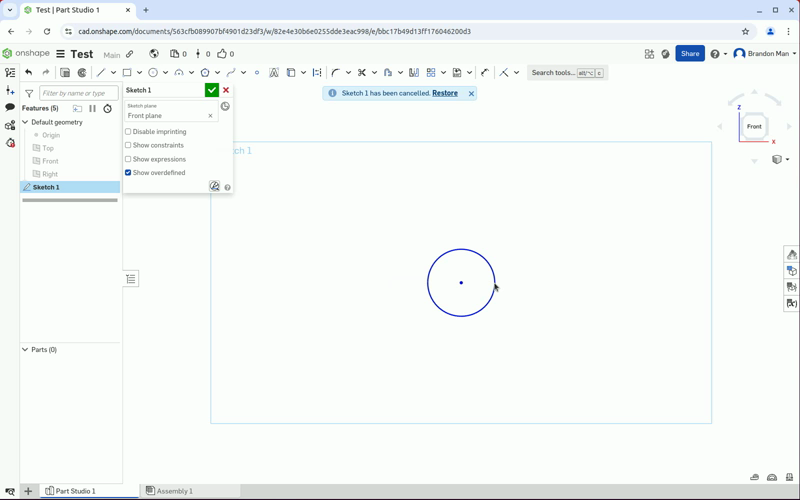
key(c)
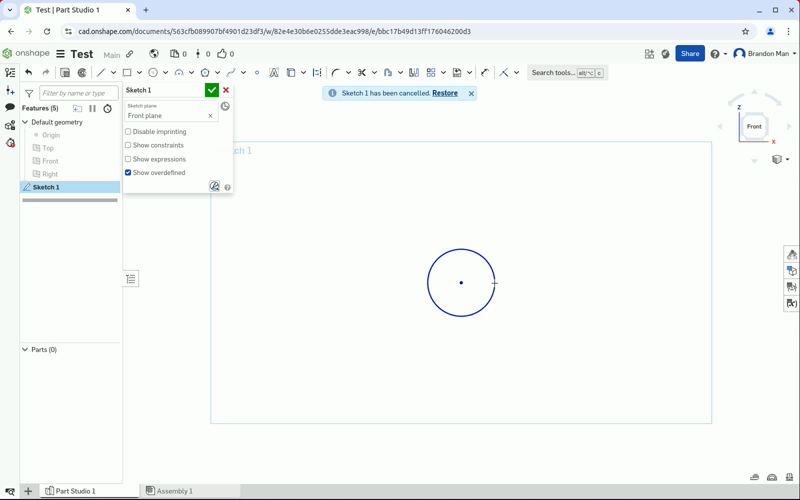
key_down(shift)
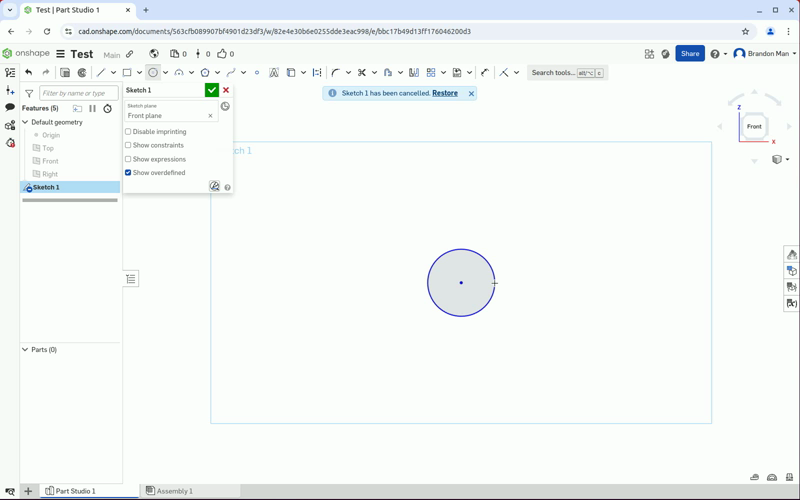
mouse_move(461, 282)
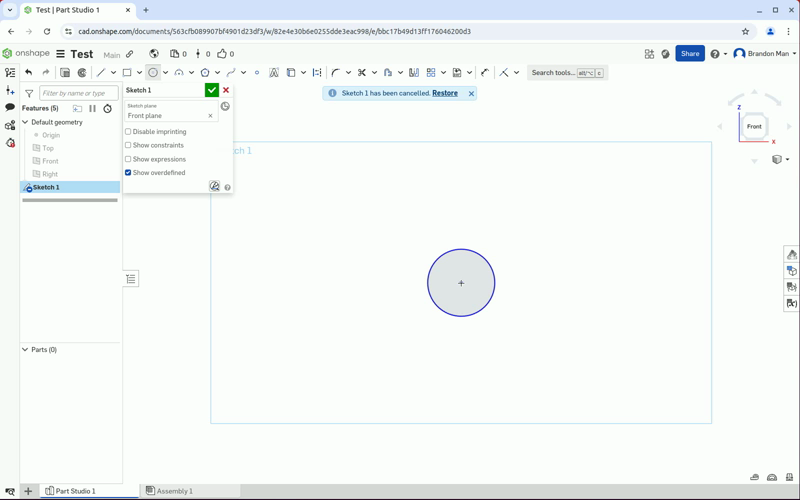
click(461, 282)
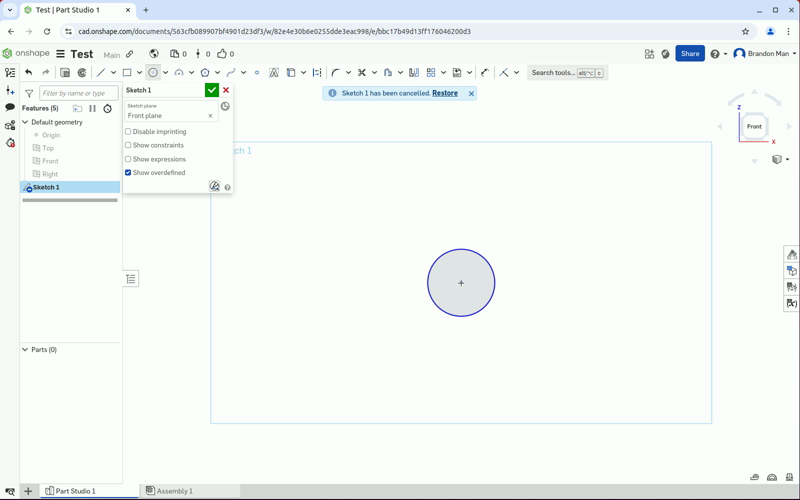
key_up(shift)
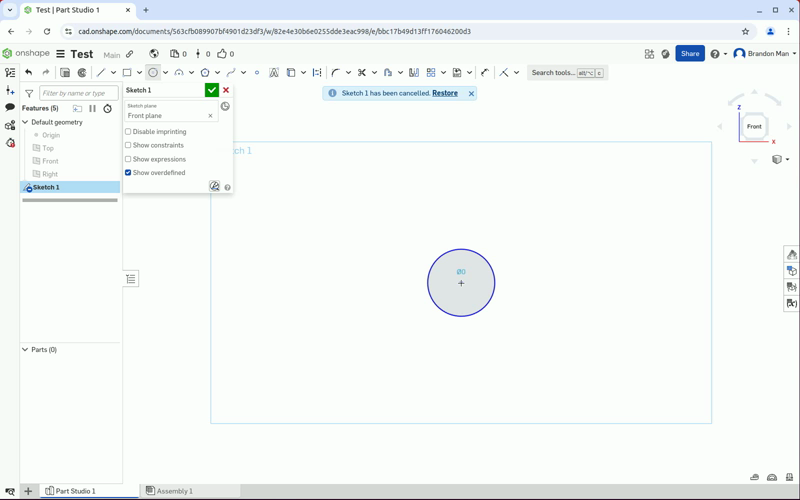
mouse_move(477, 282)
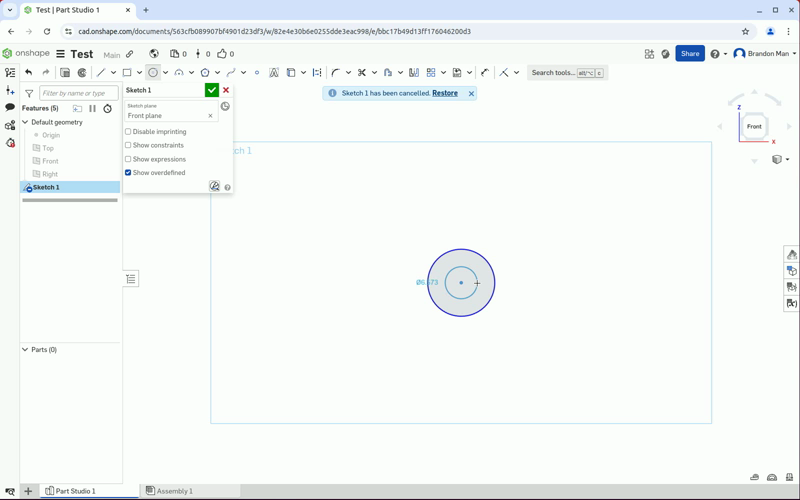
click(477, 282)
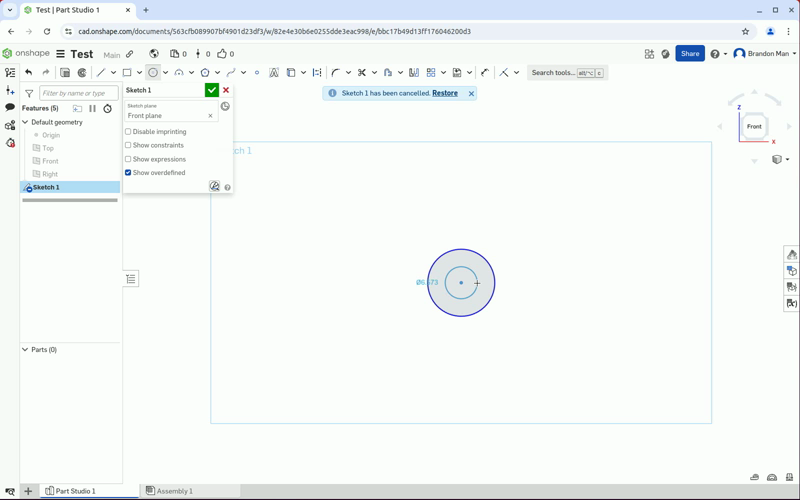
key(esc)
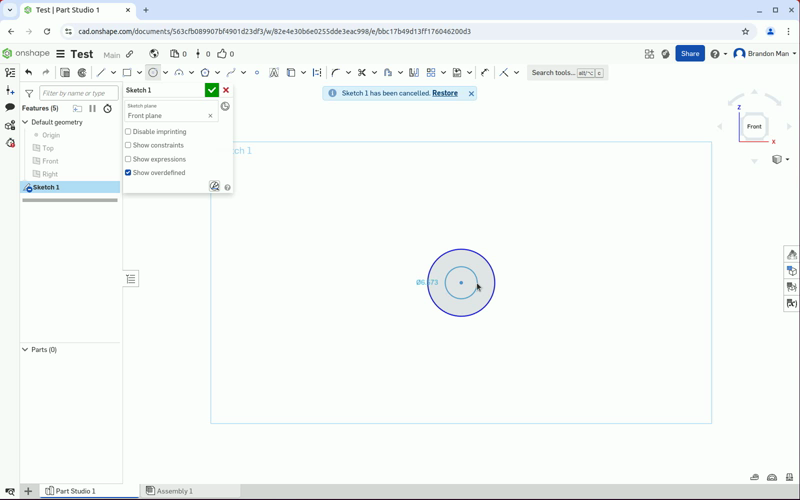
mouse_move(453, 256)
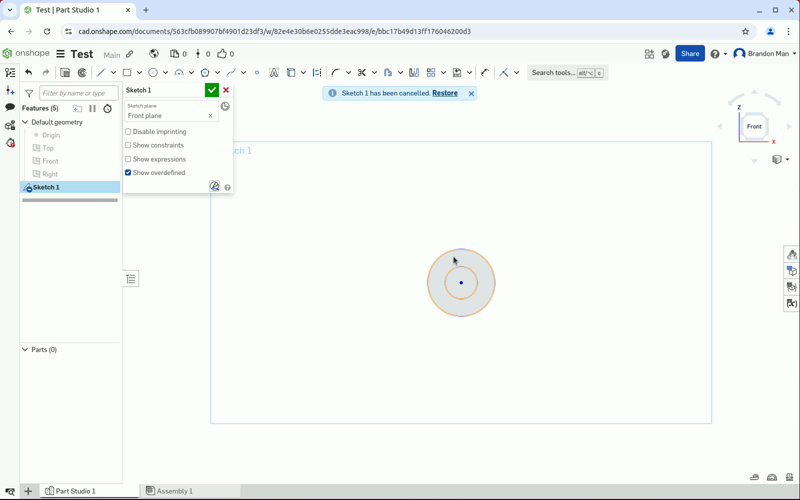
click(453, 256)
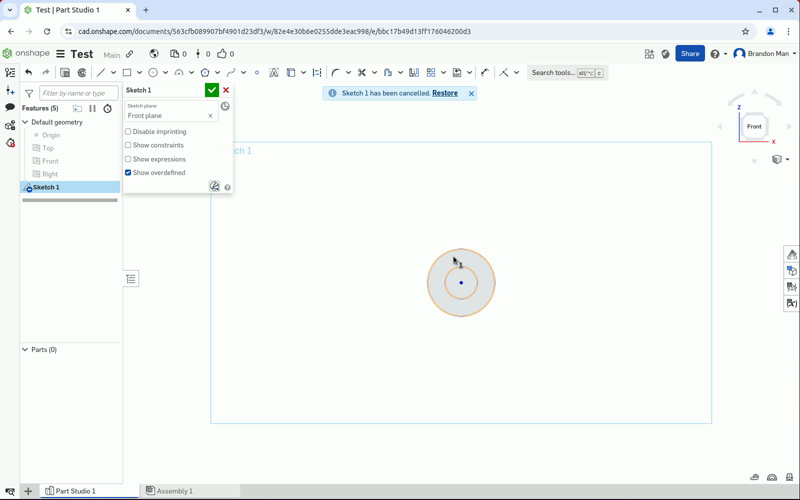
mouse_move(73, 352)
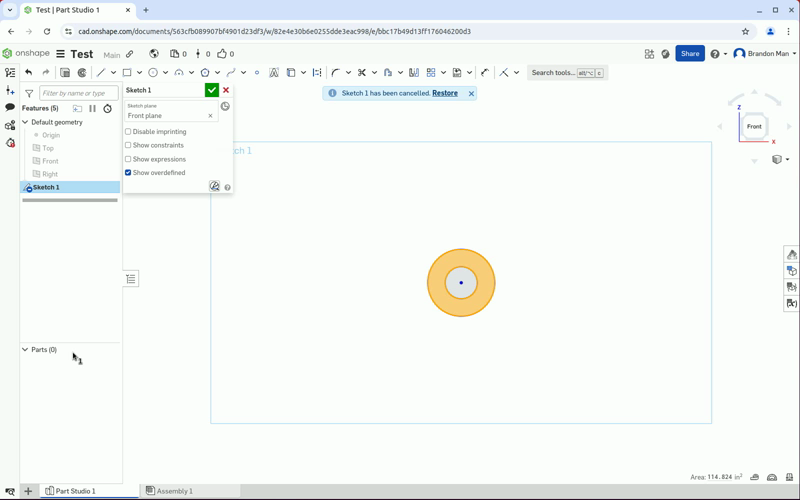
key(shift+y)
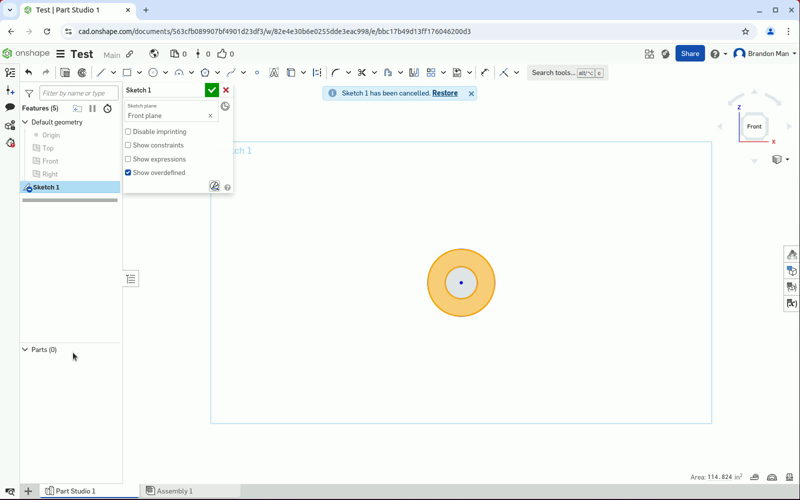
key(shift+e)
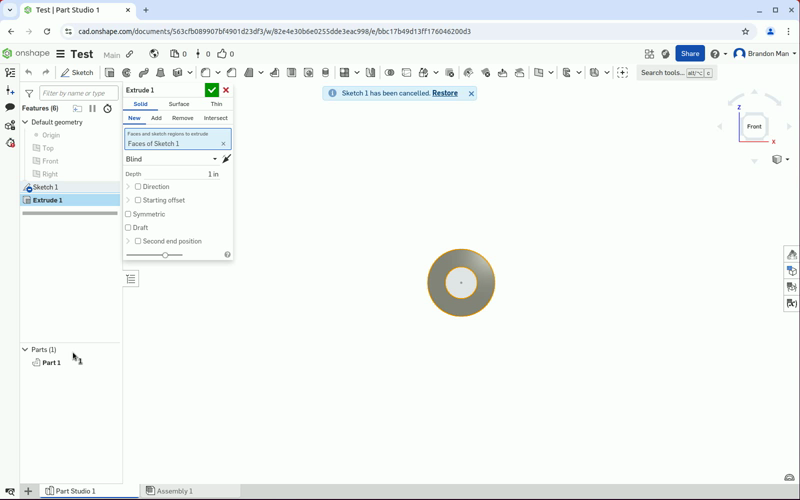
mouse_move(143, 106)
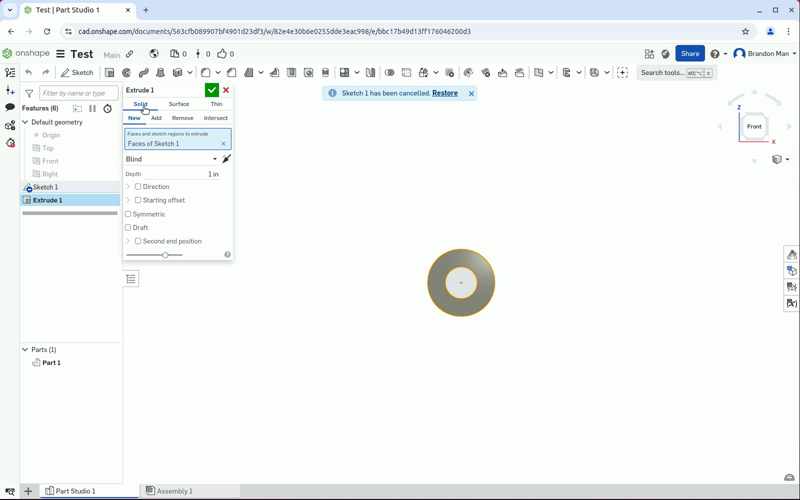
click(143, 106)
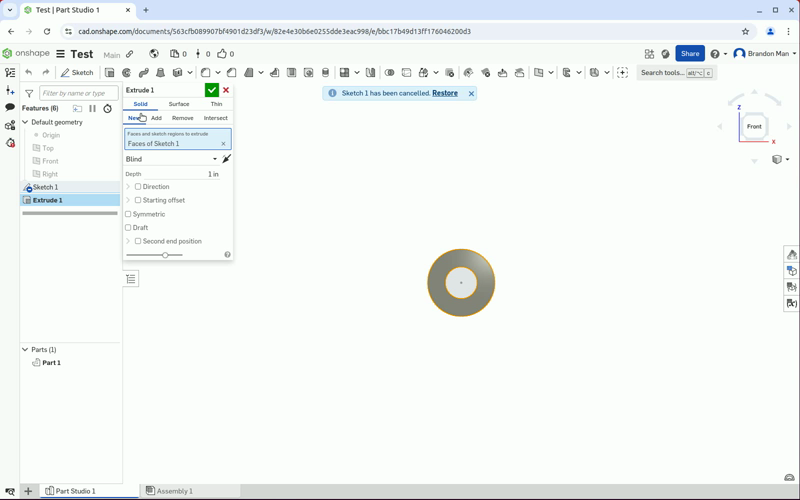
mouse_move(137, 120)
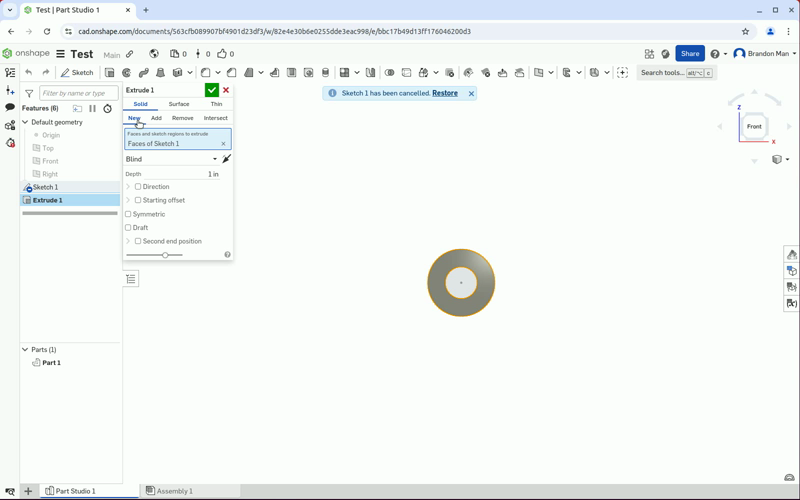
click(137, 120)
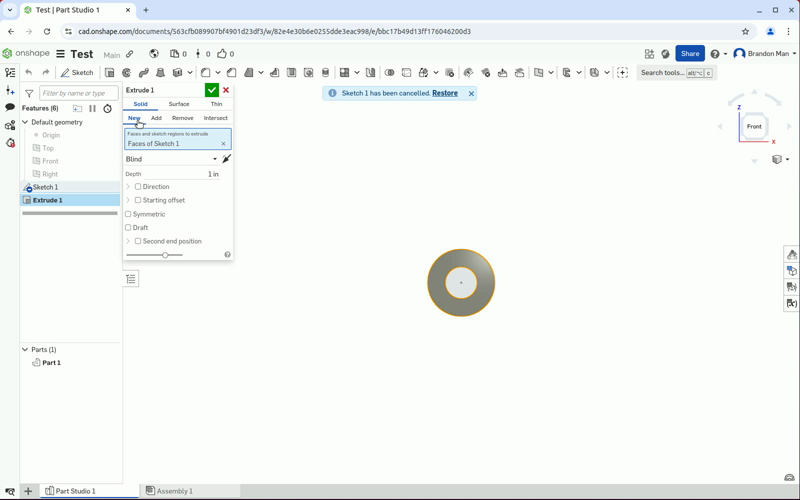
key(tab, 4)
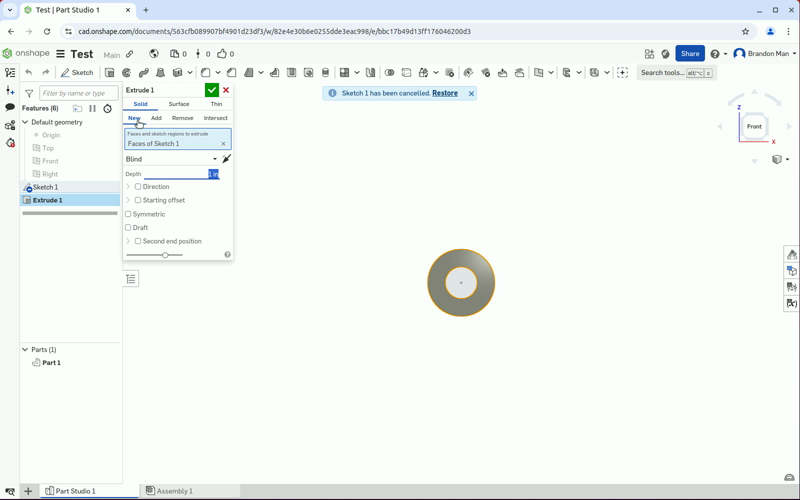
text(26.96)
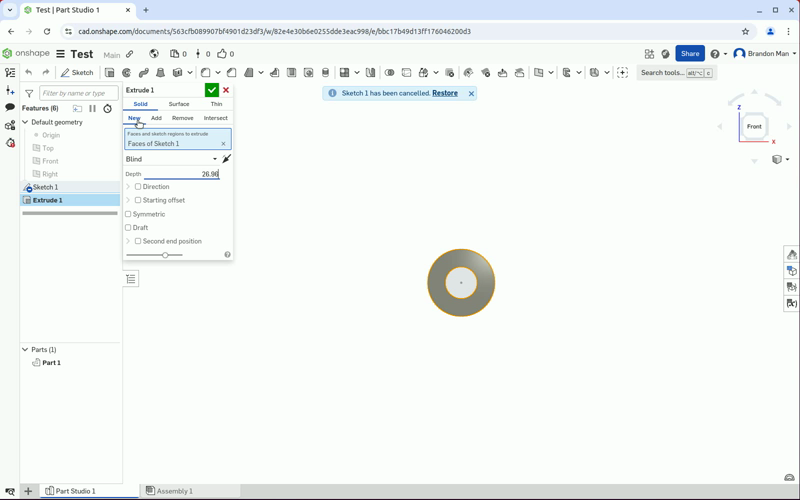
key(tab, 3)
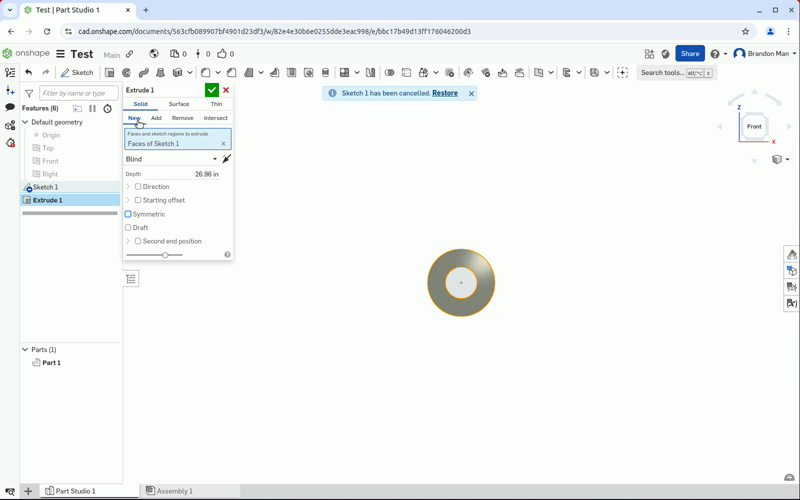
key(space)
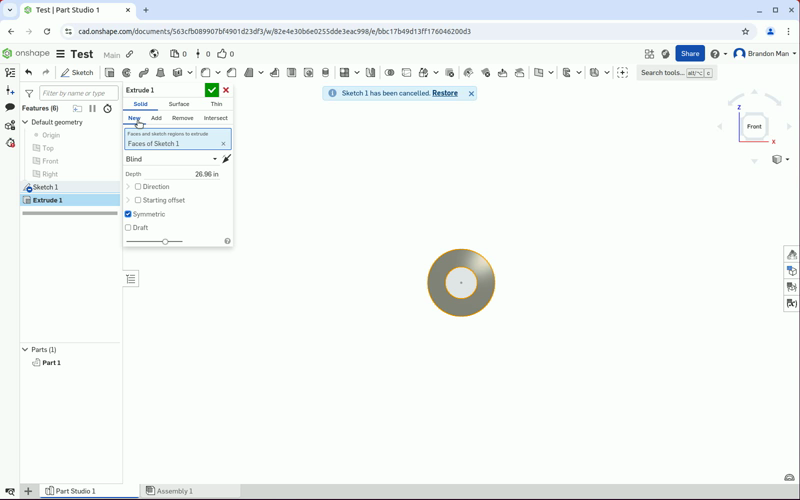
key(enter)
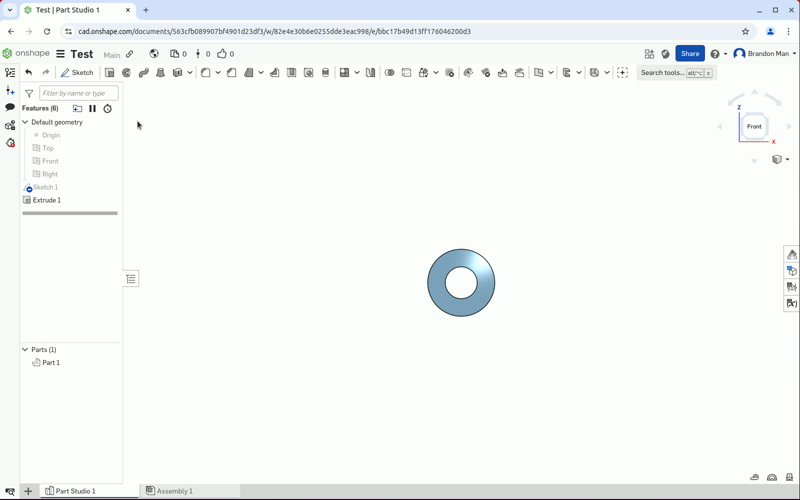
key(shift+h)
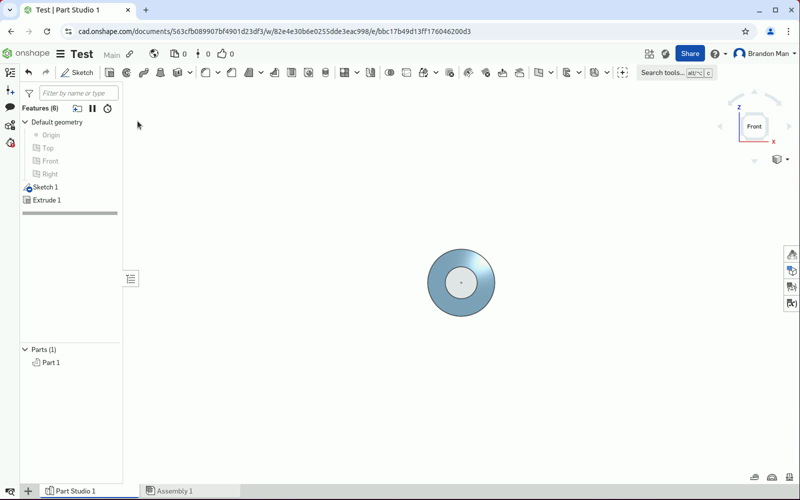
key(shift+h)
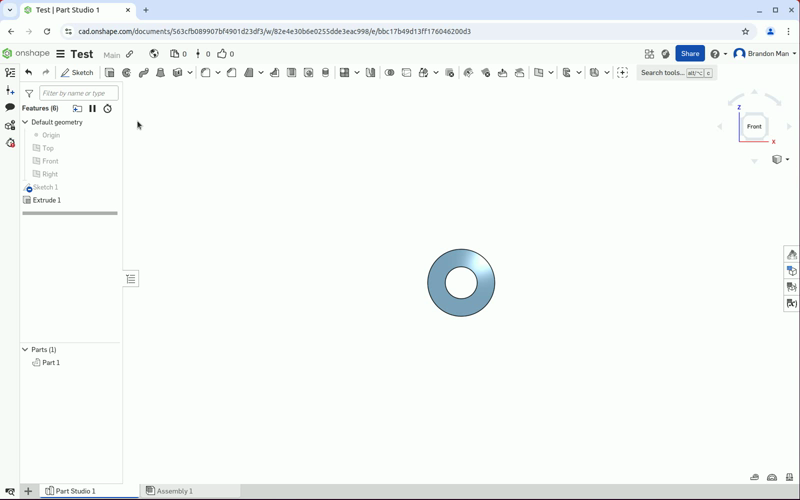
mouse_move(73, 189)
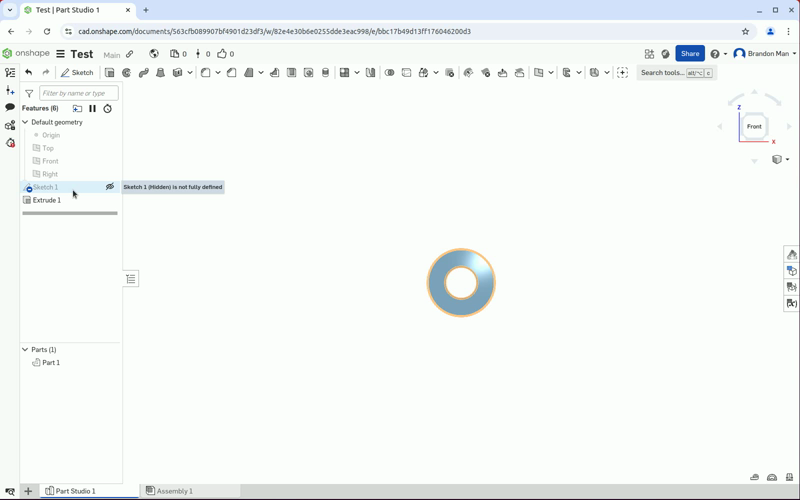
click(73, 189)
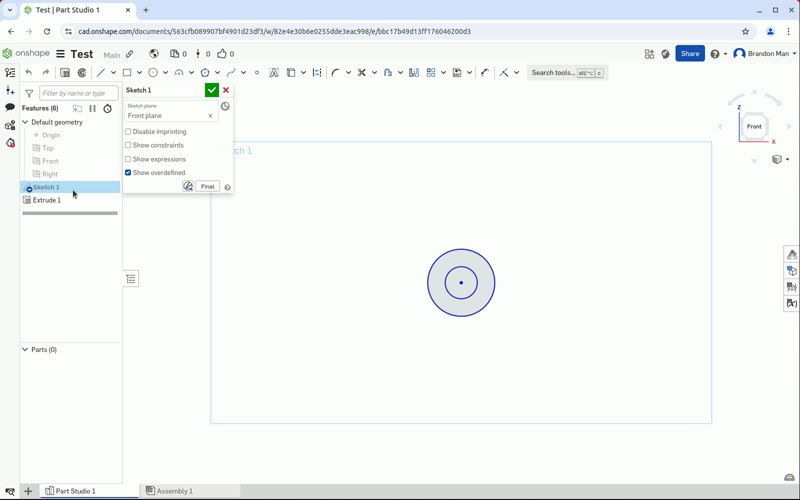
mouse_move(229, 92)
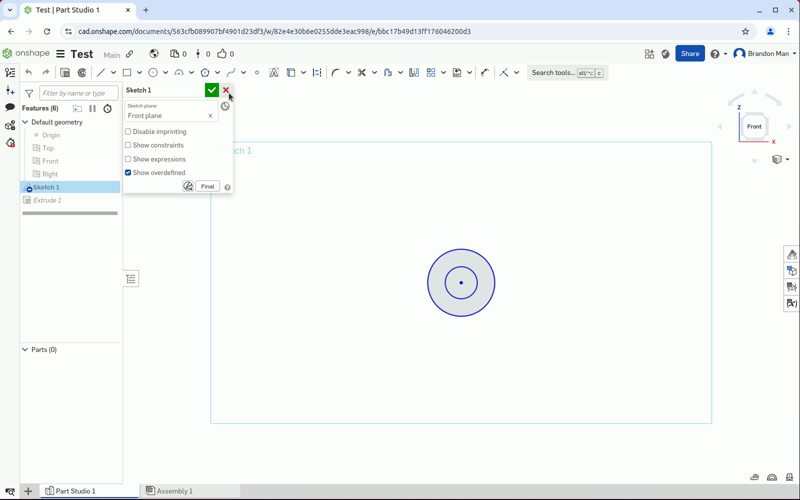
click(229, 92)
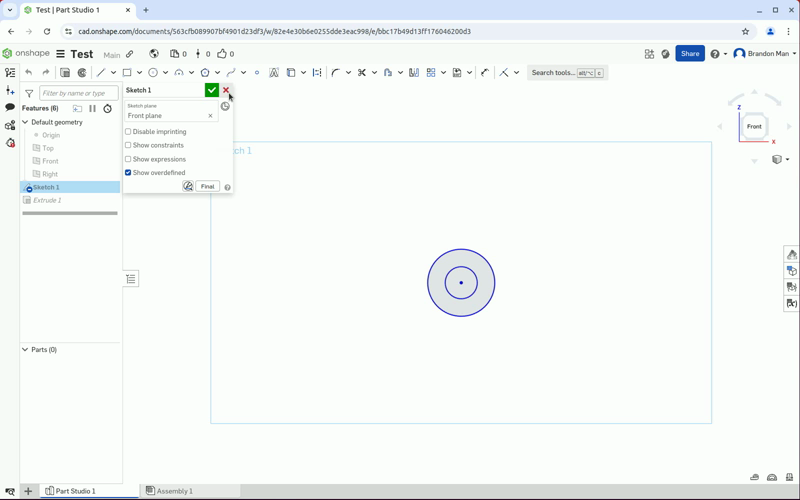
key(shift+s)
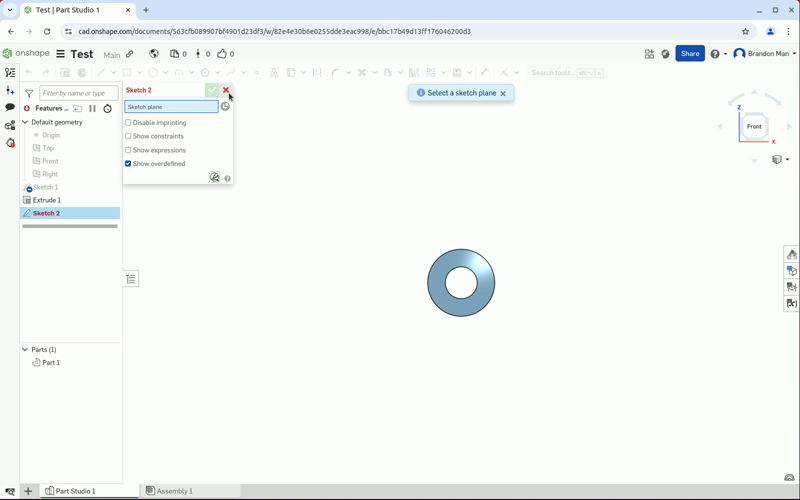
mouse_move(73, 163)
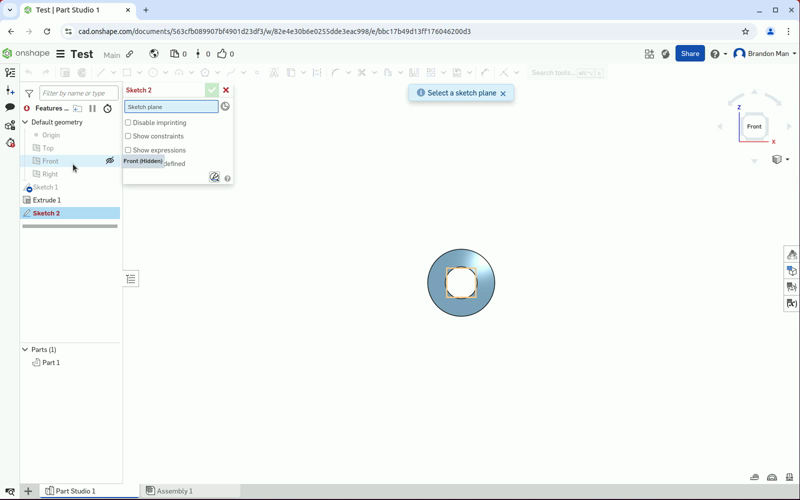
click(73, 163)
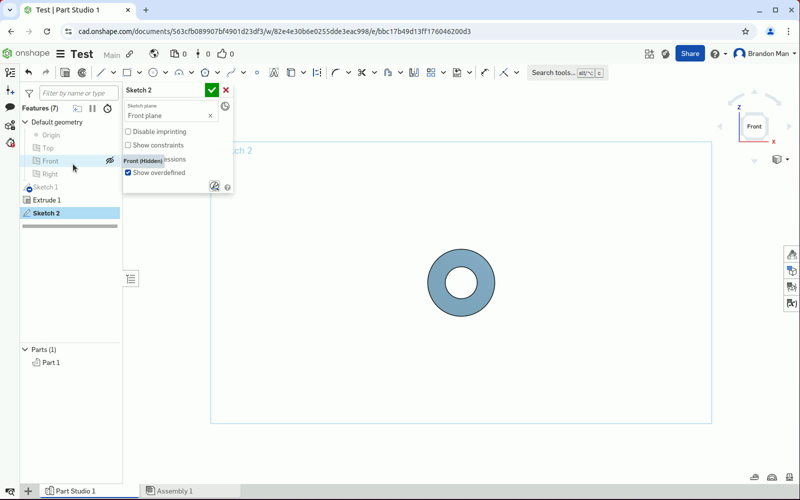
mouse_move(73, 352)
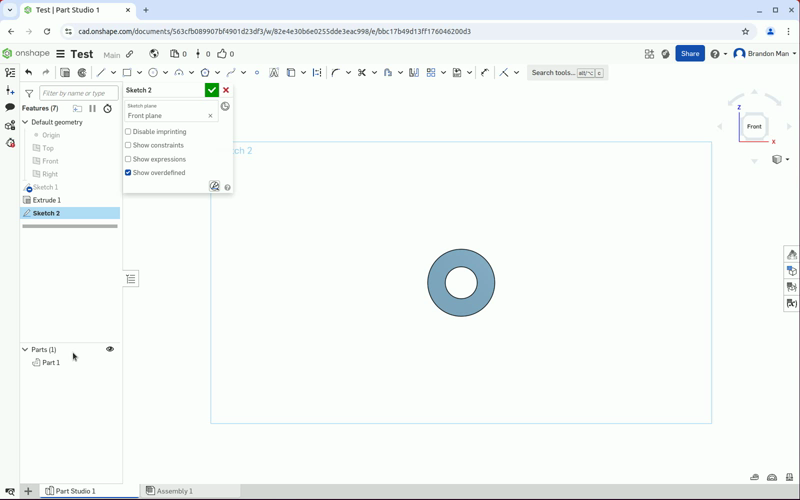
key(y)
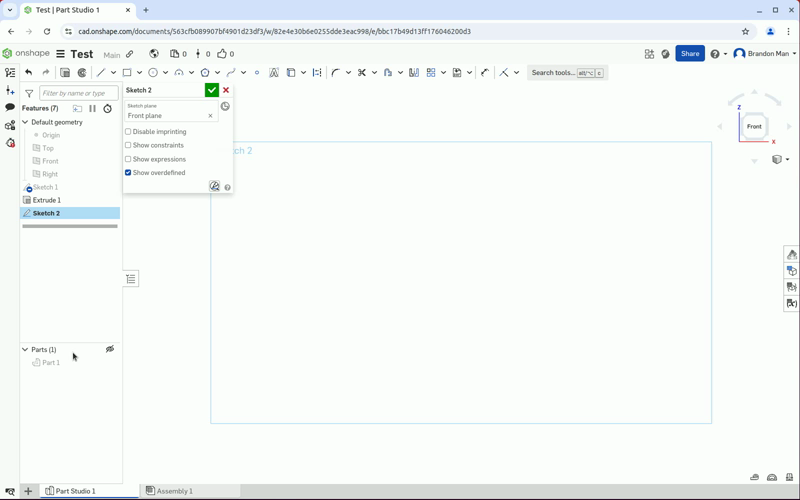
key(l)
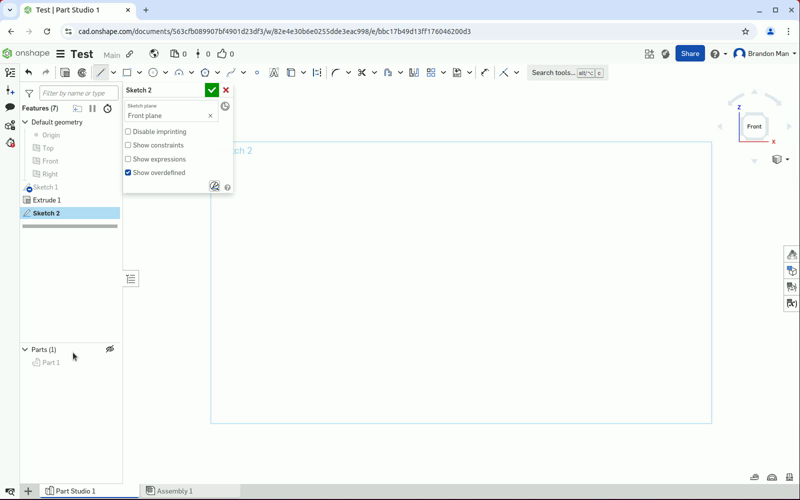
key_down(shift)
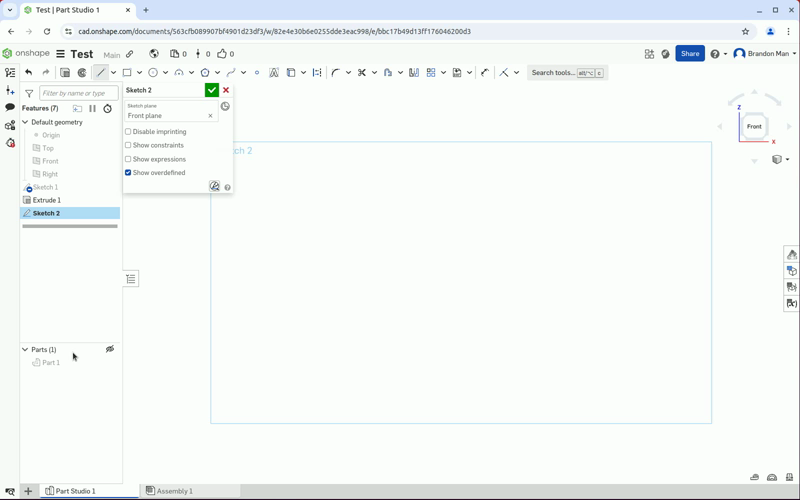
mouse_move(425, 282)
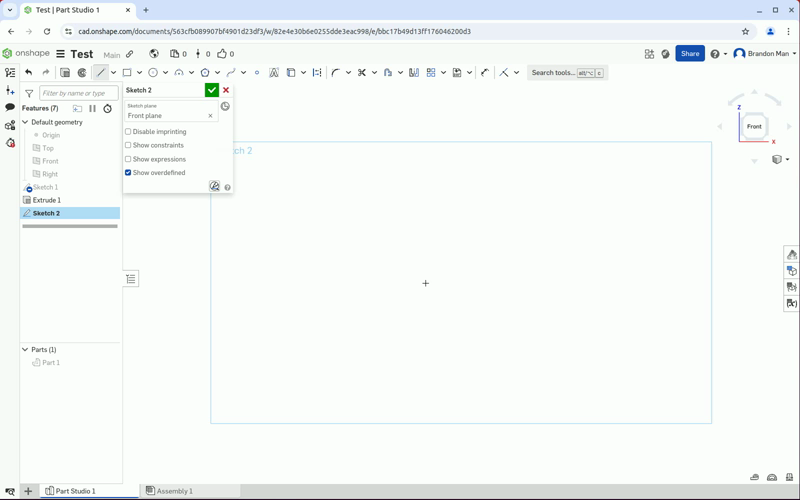
click(425, 282)
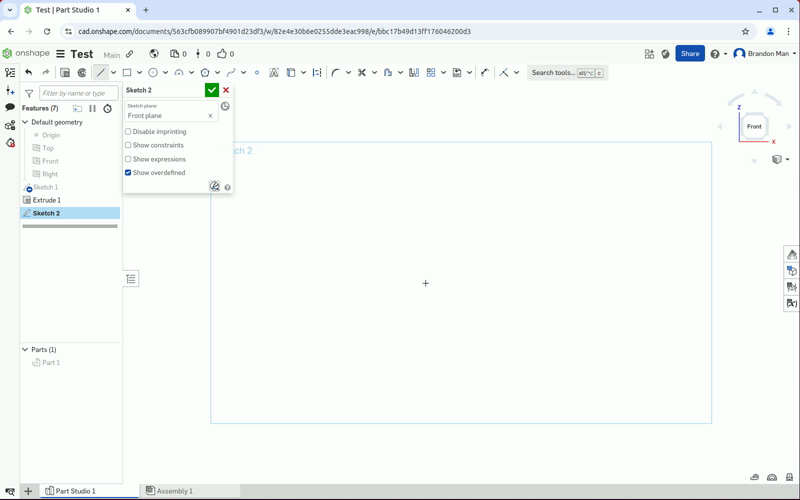
key_up(shift)
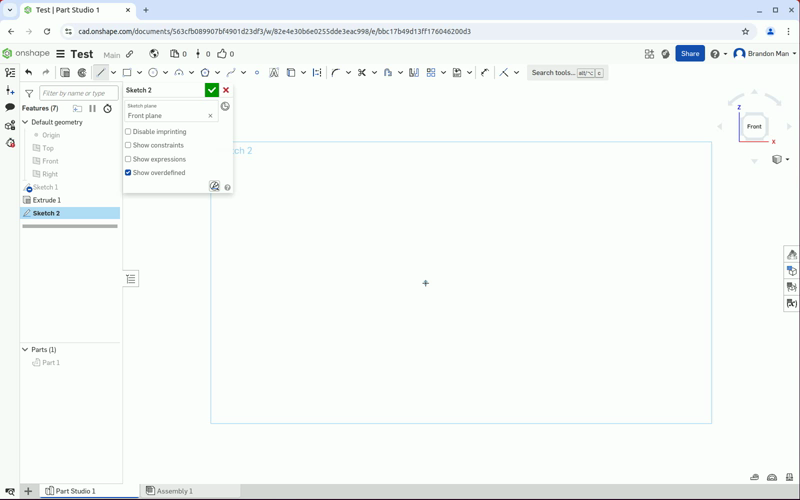
key_down(shift)
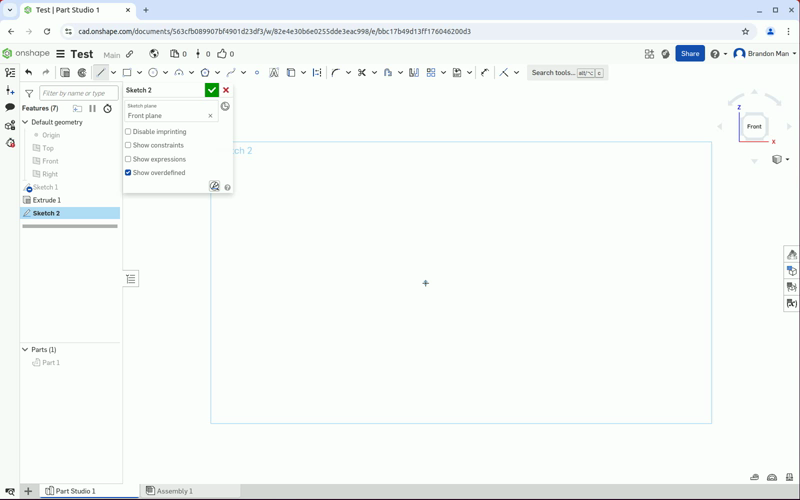
mouse_move(495, 282)
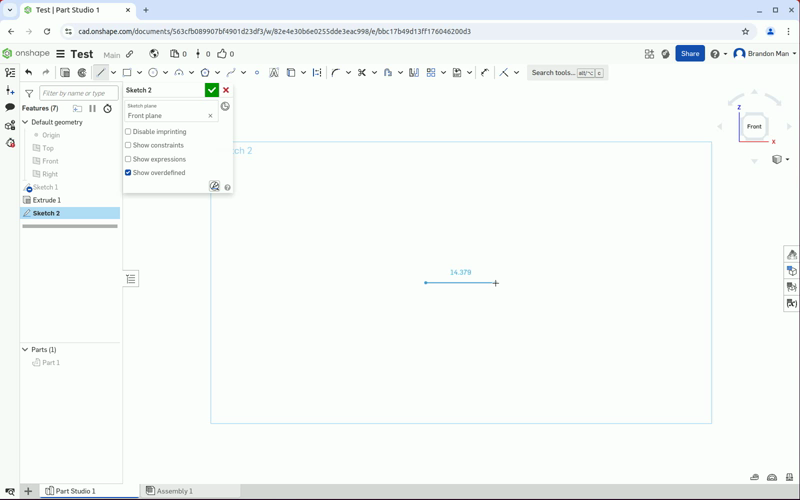
click(495, 282)
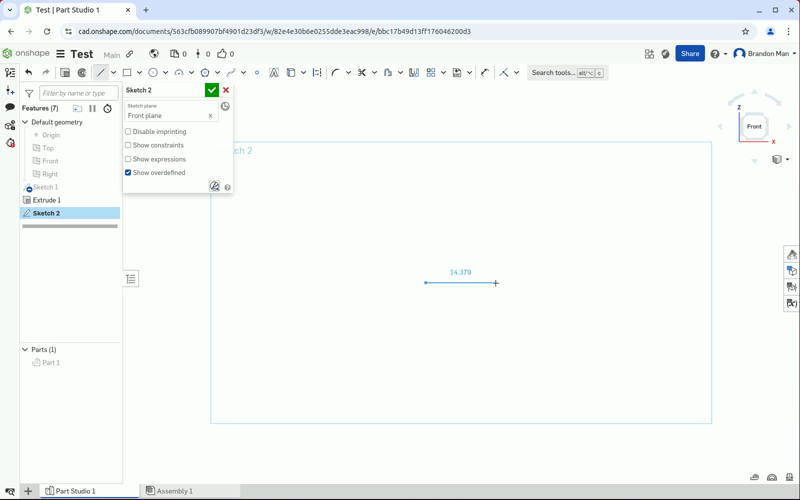
key_up(shift)
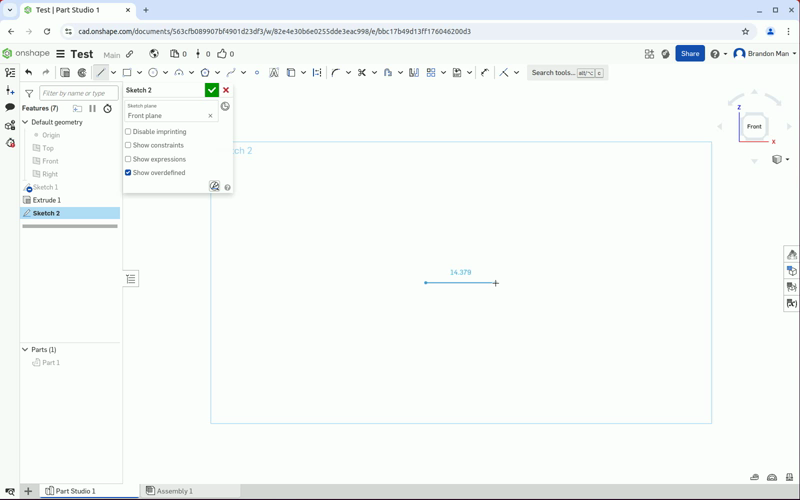
key_down(shift)
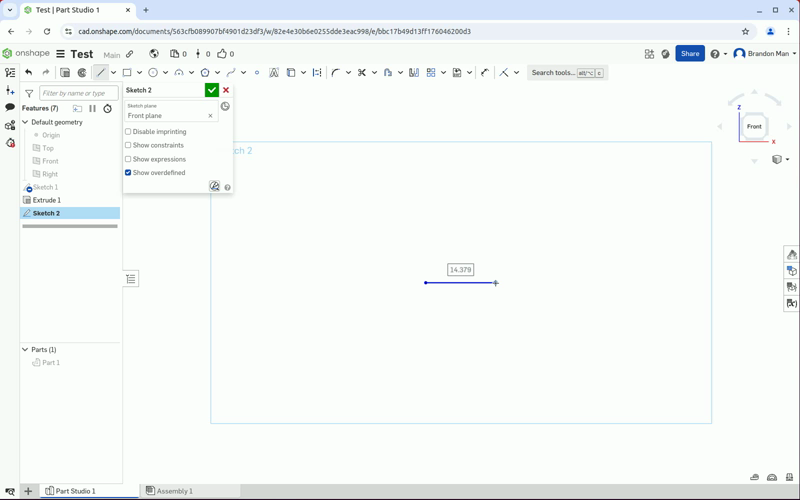
mouse_move(495, 204)
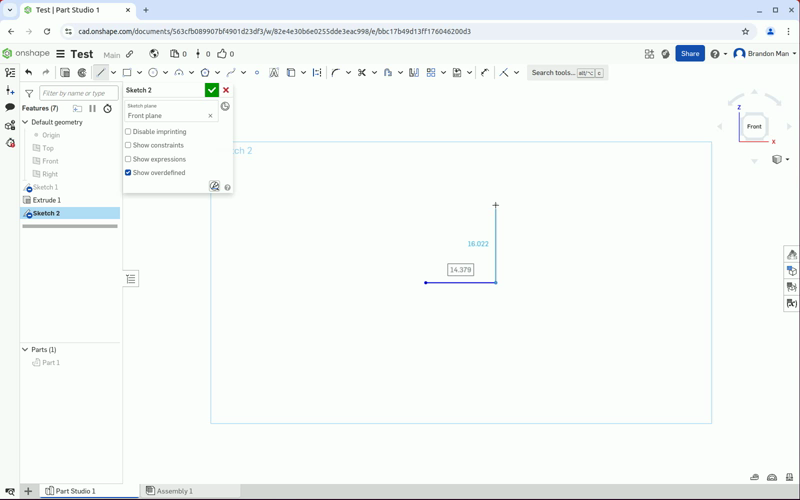
click(495, 204)
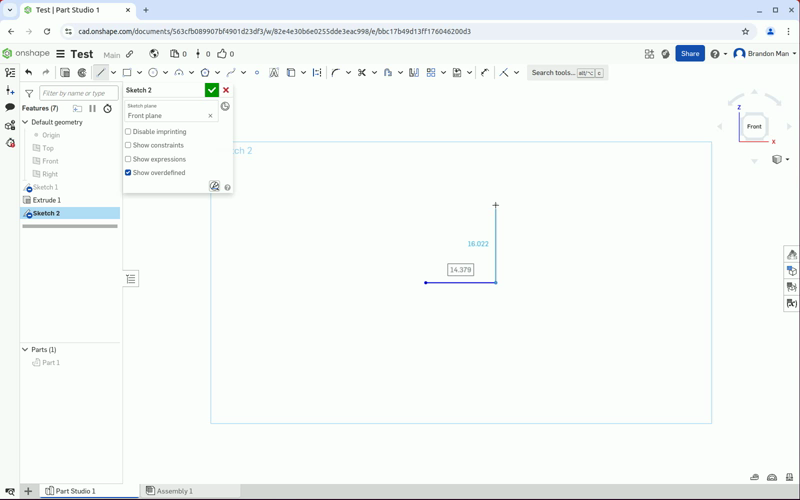
key_up(shift)
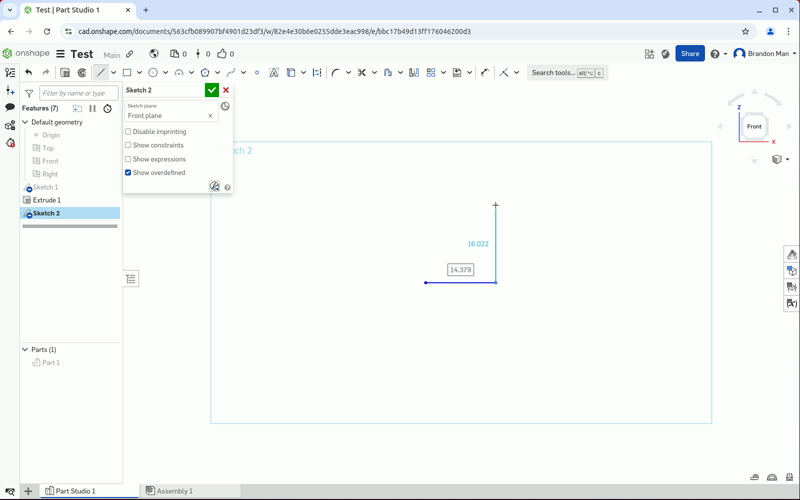
key_down(shift)
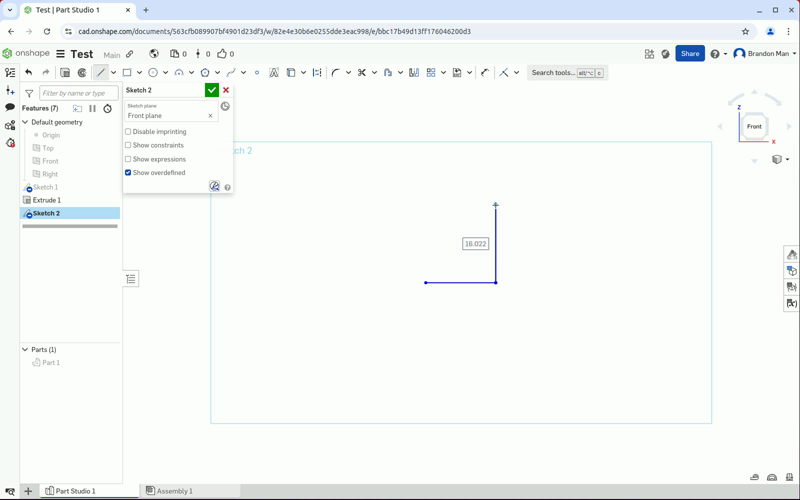
mouse_move(525, 204)
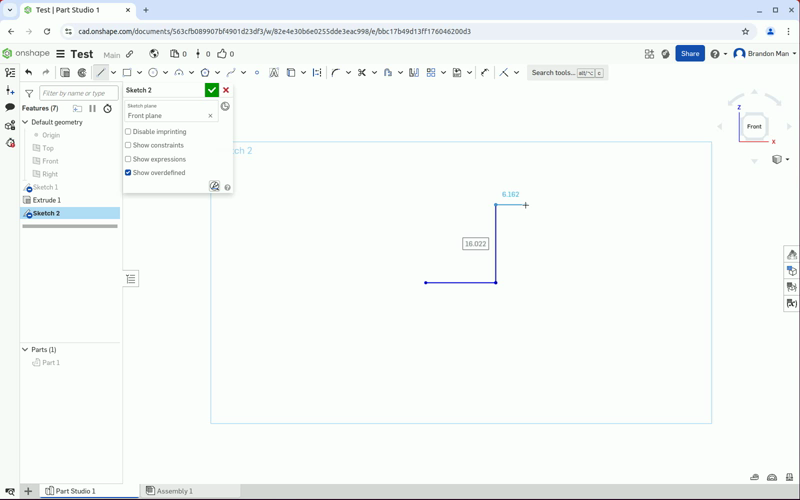
mouse_move(494, 204)
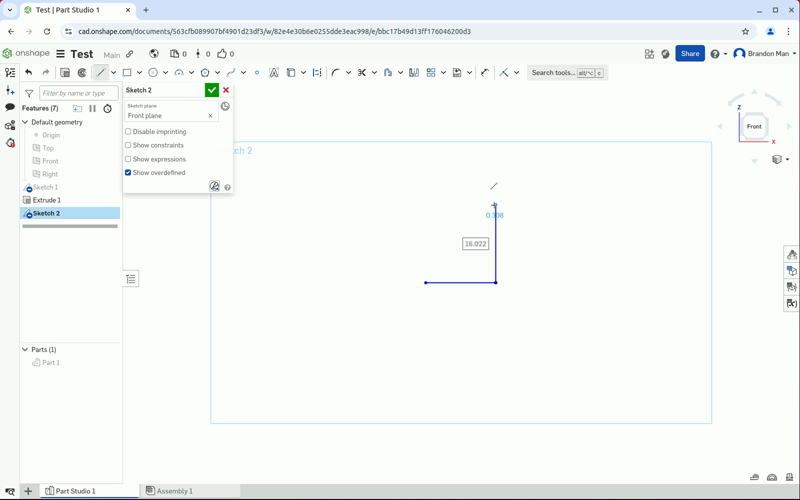
scroll(6)
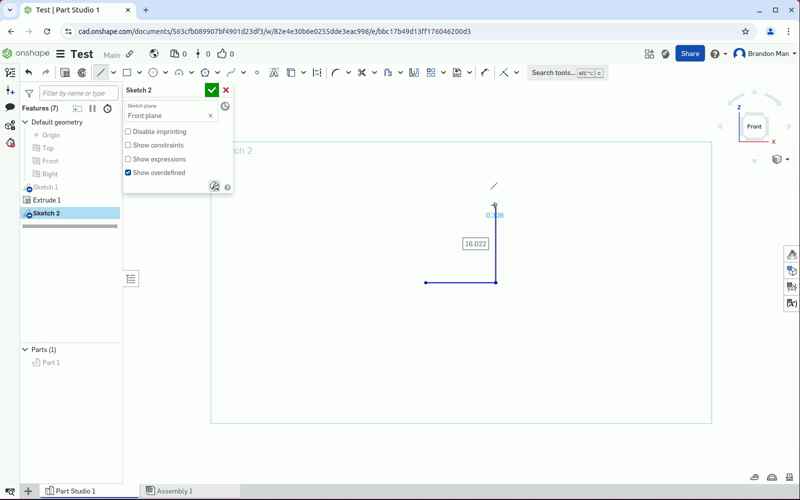
scroll(6)
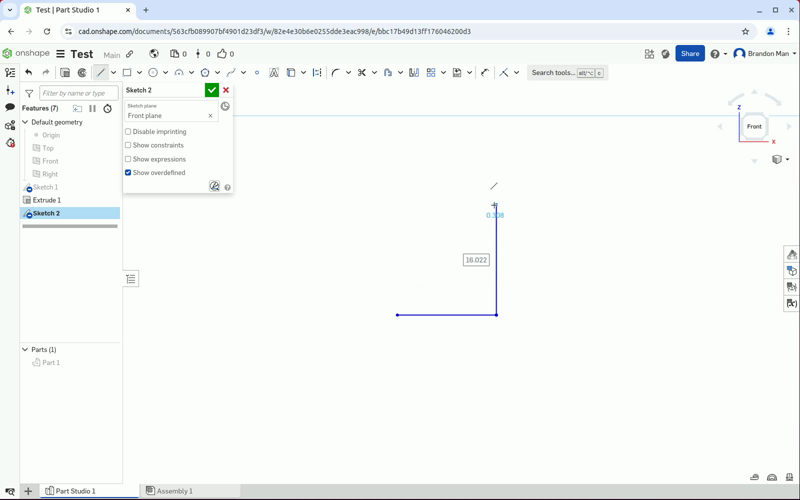
scroll(6)
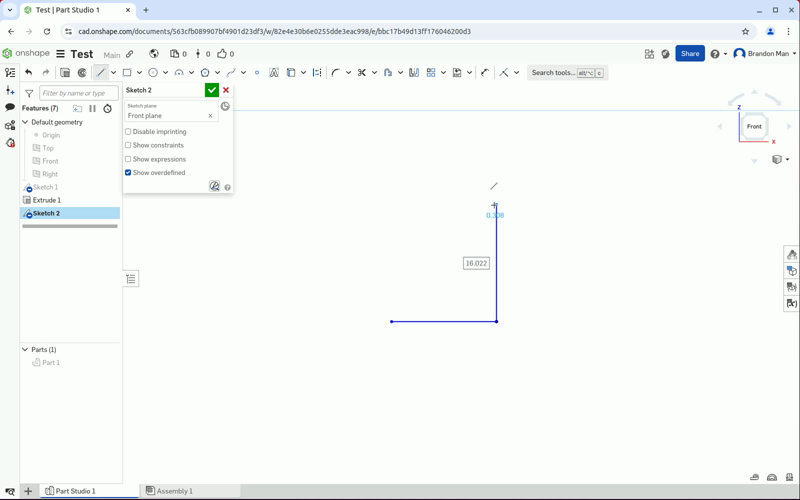
scroll(6)
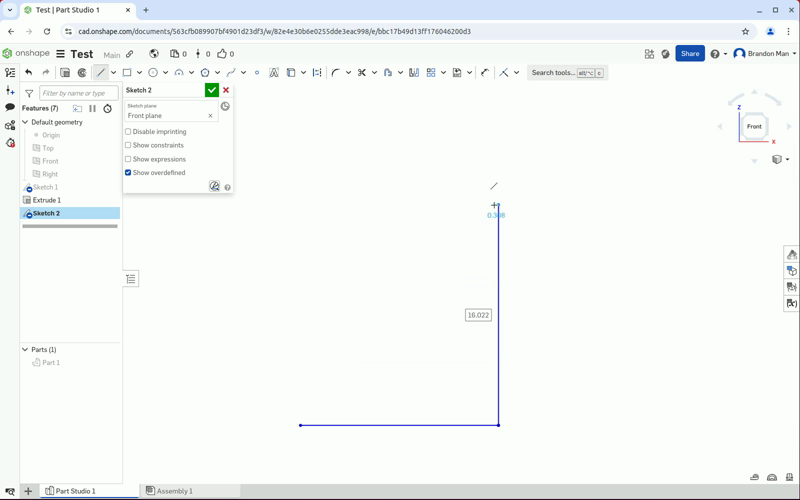
scroll(6)
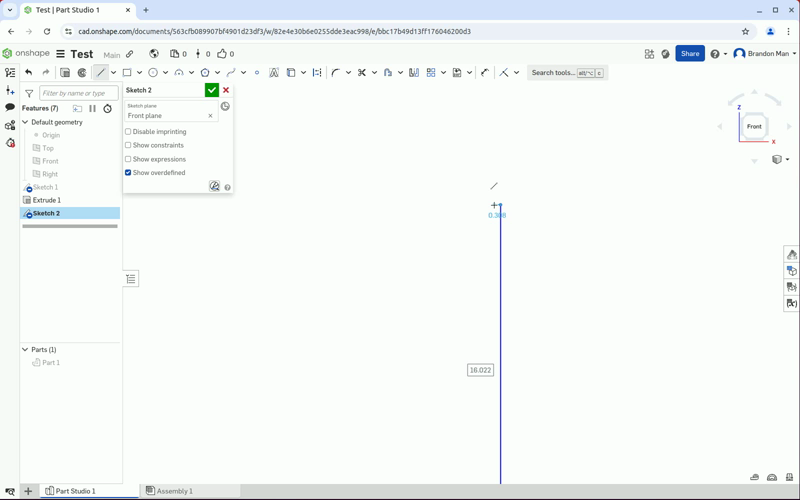
scroll(6)
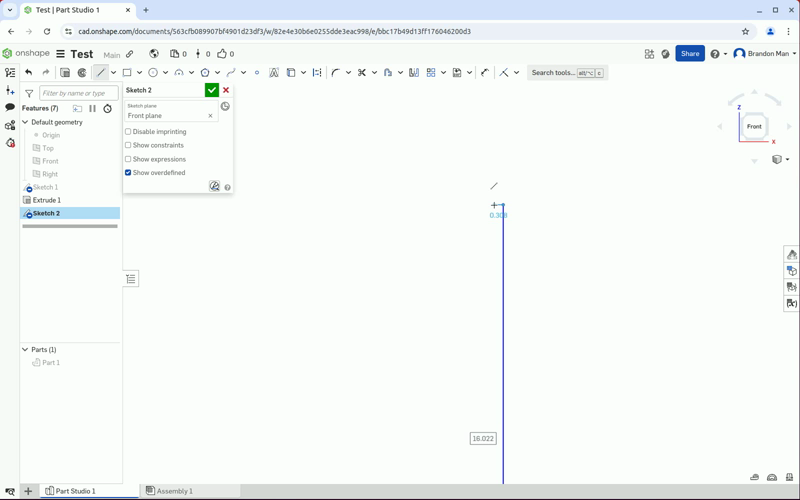
scroll(6)
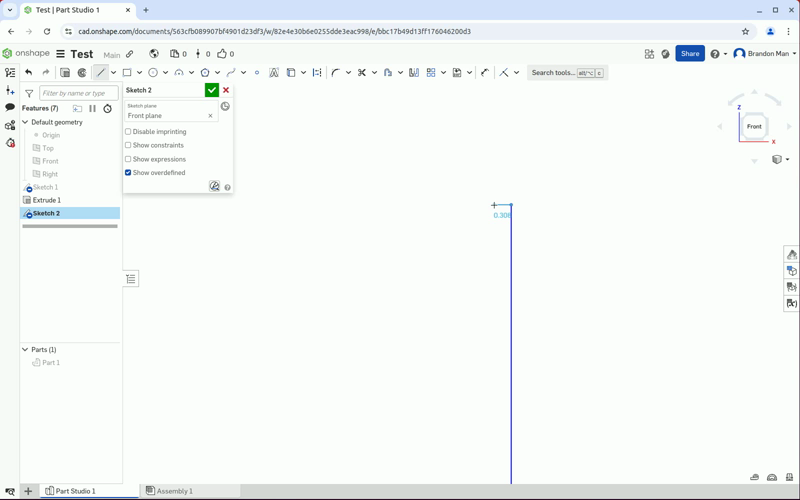
click(494, 204)
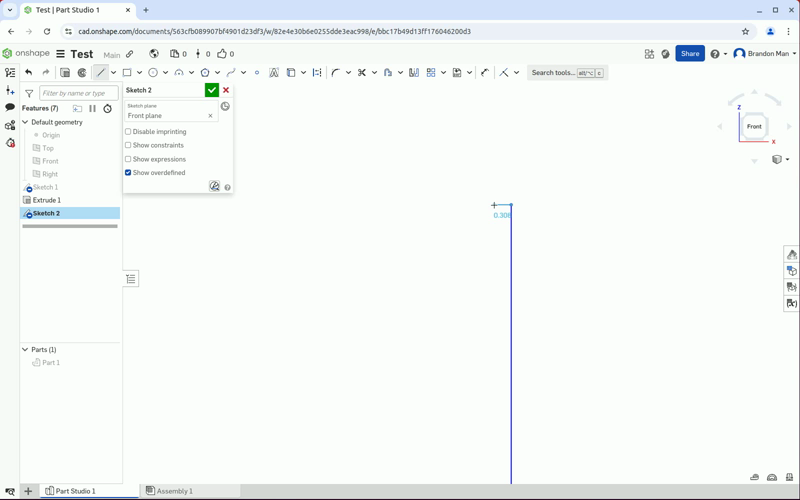
scroll(-6)
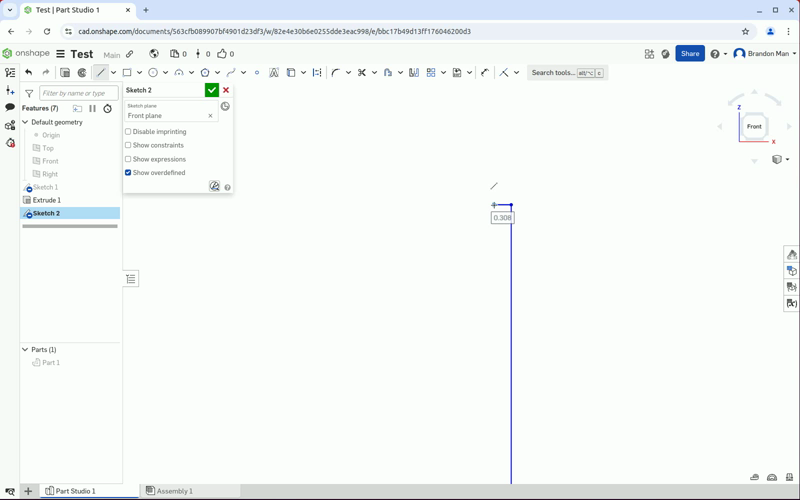
scroll(-6)
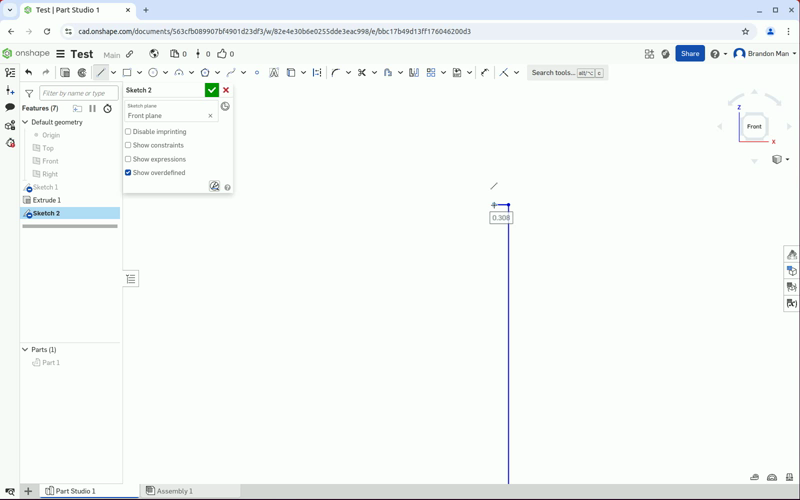
scroll(-6)
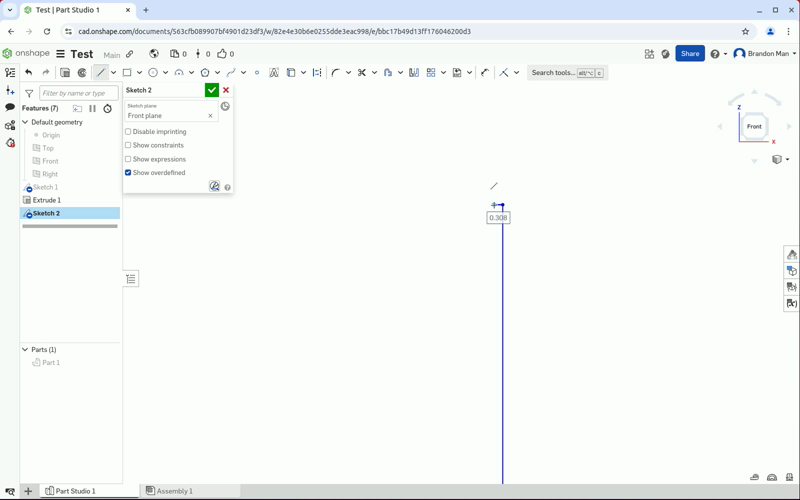
scroll(-6)
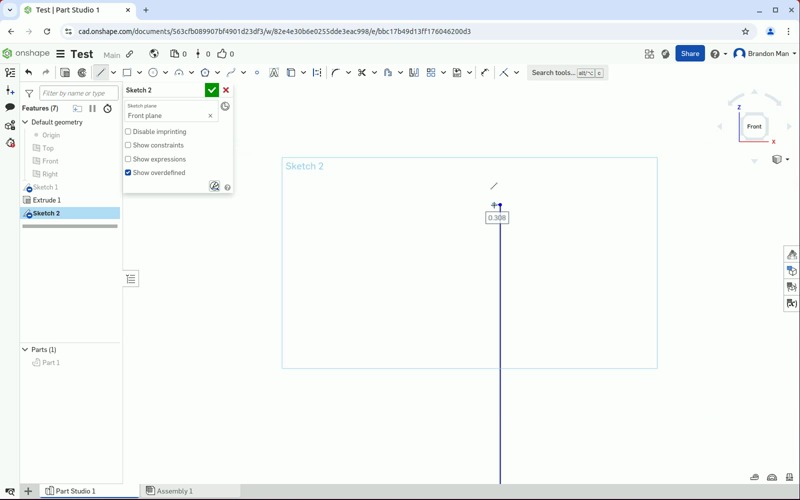
scroll(-6)
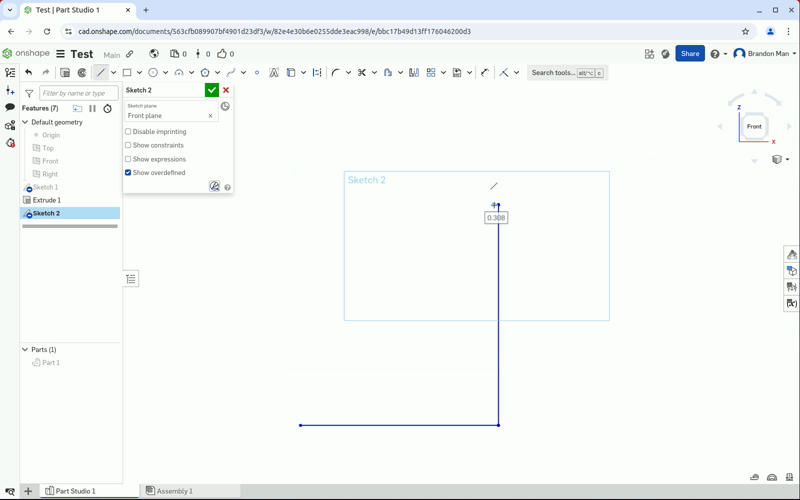
scroll(-6)
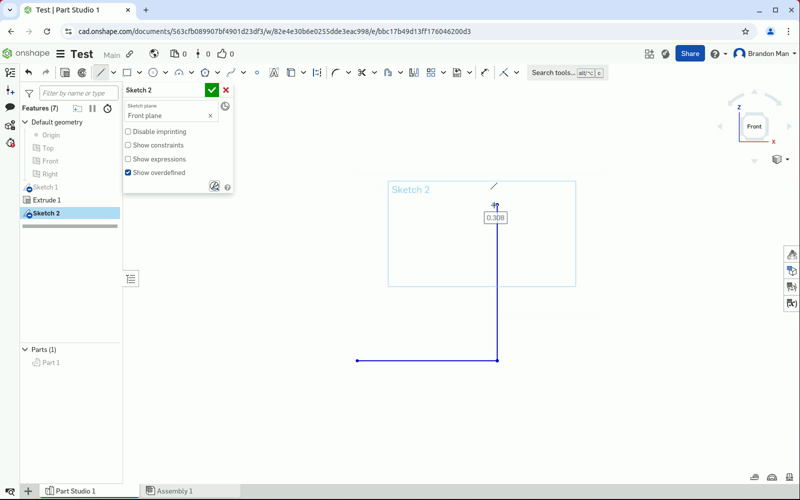
scroll(-6)
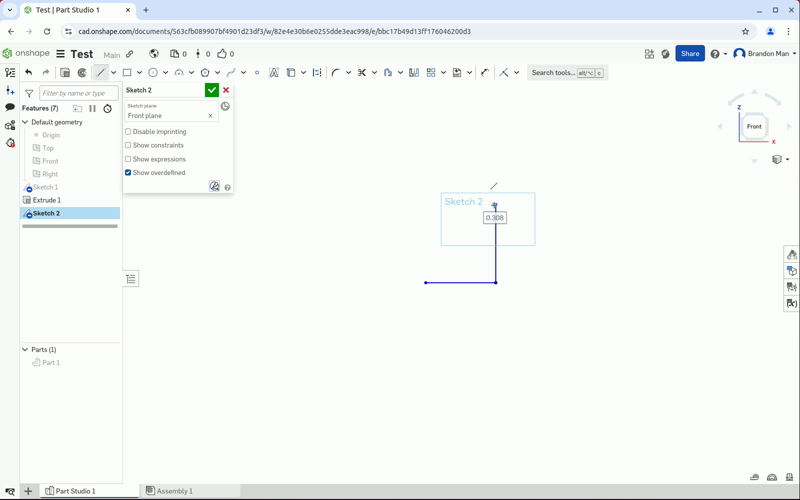
key_up(shift)
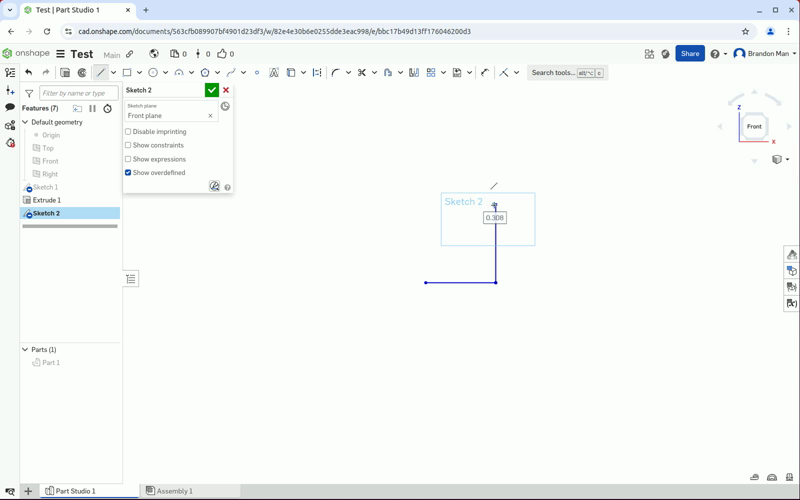
key(esc)
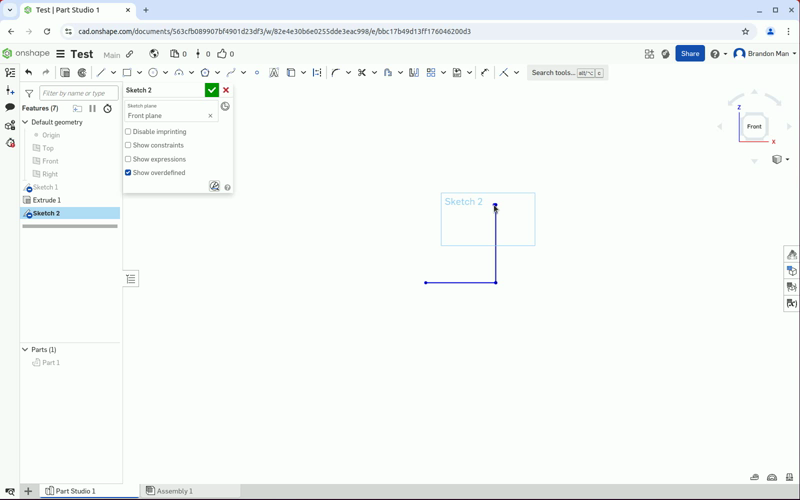
key(a)
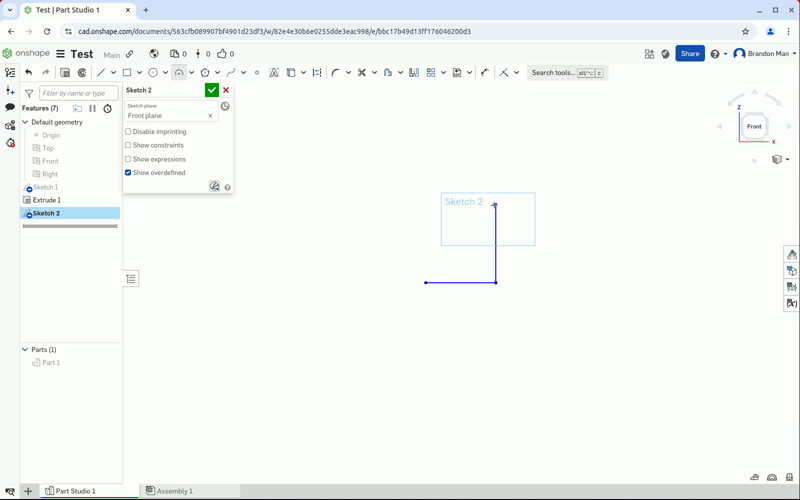
mouse_move(494, 204)
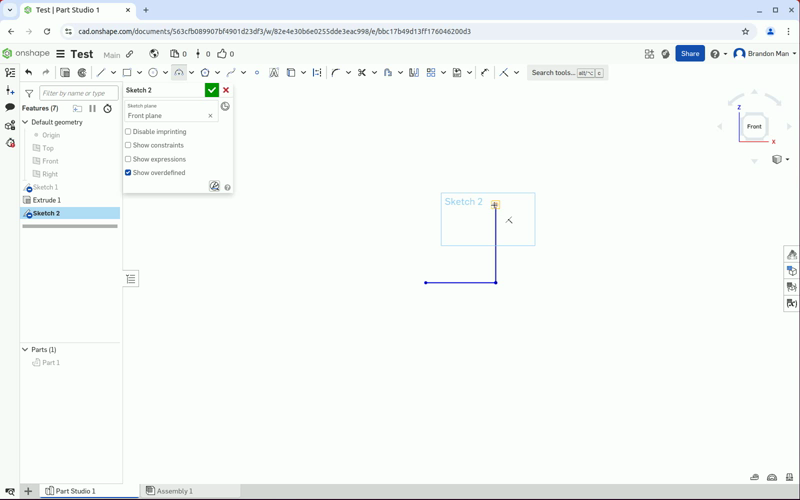
scroll(6)
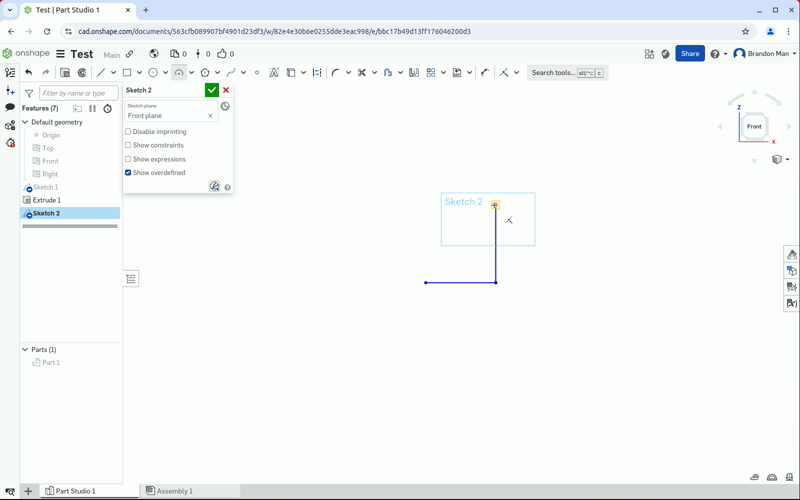
scroll(6)
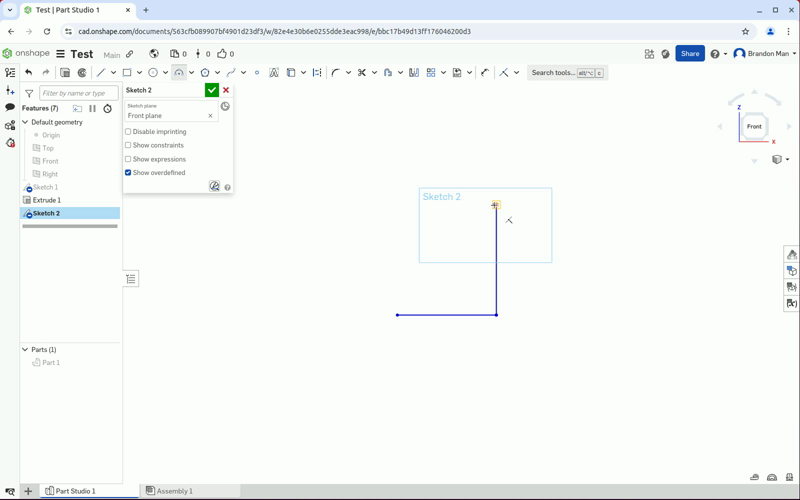
scroll(6)
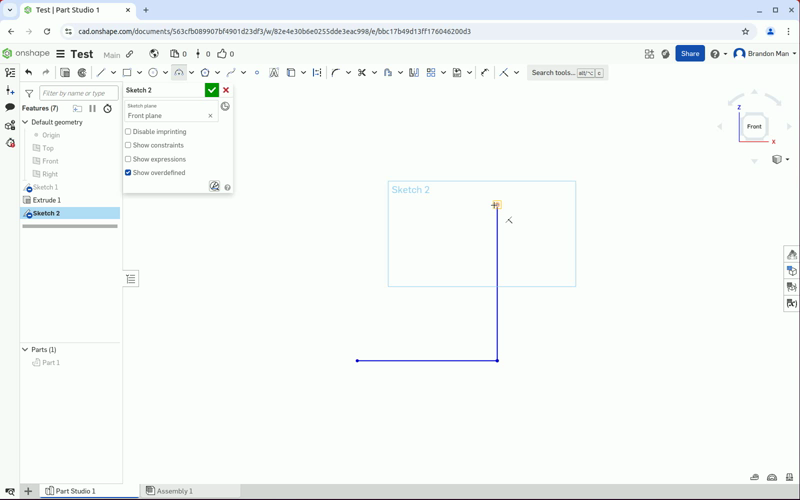
scroll(6)
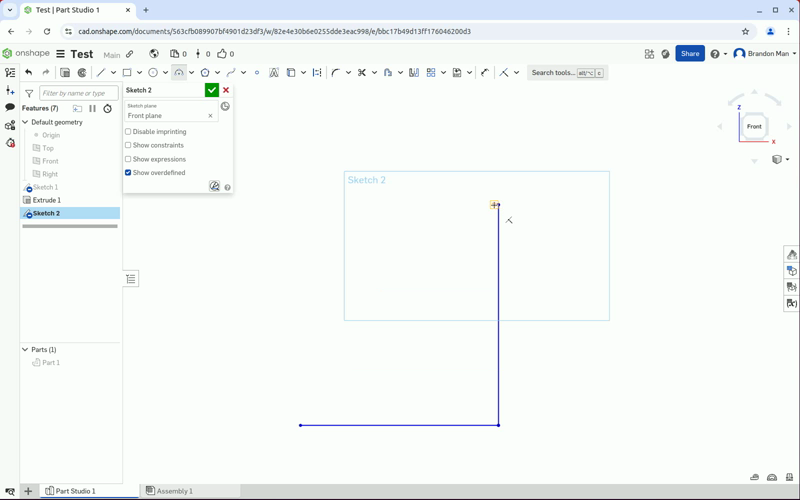
scroll(6)
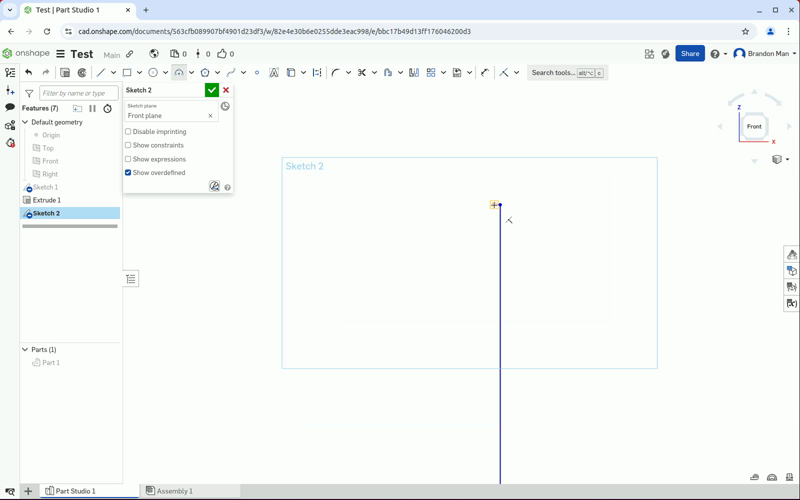
scroll(6)
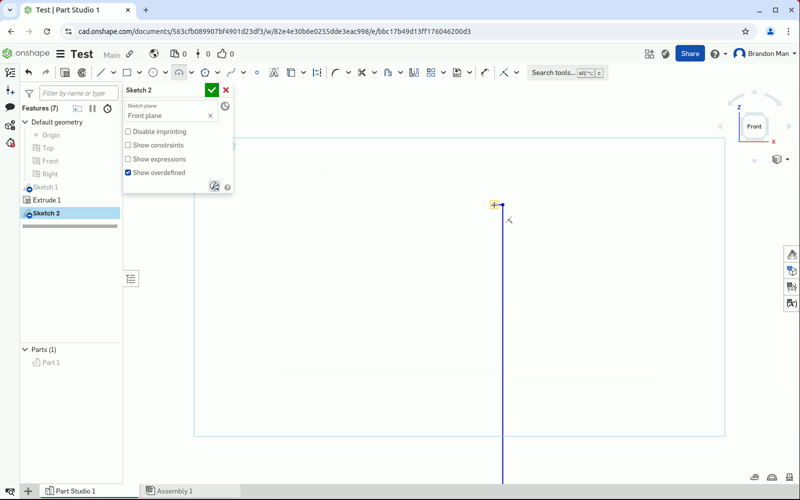
scroll(6)
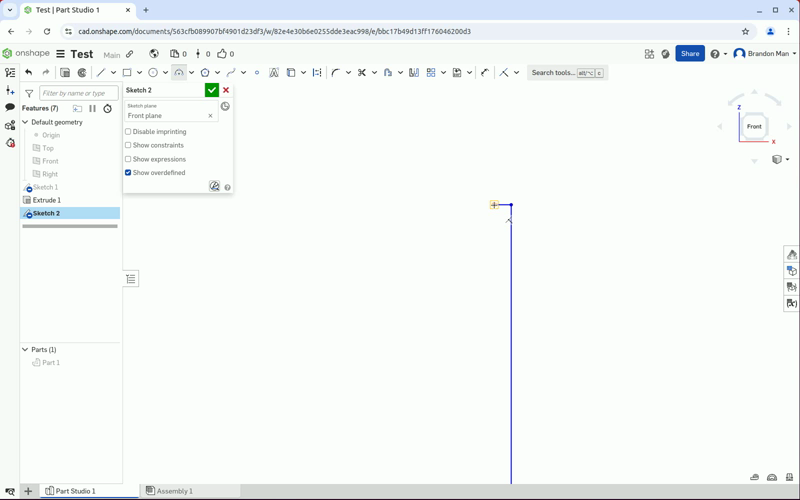
click(494, 204)
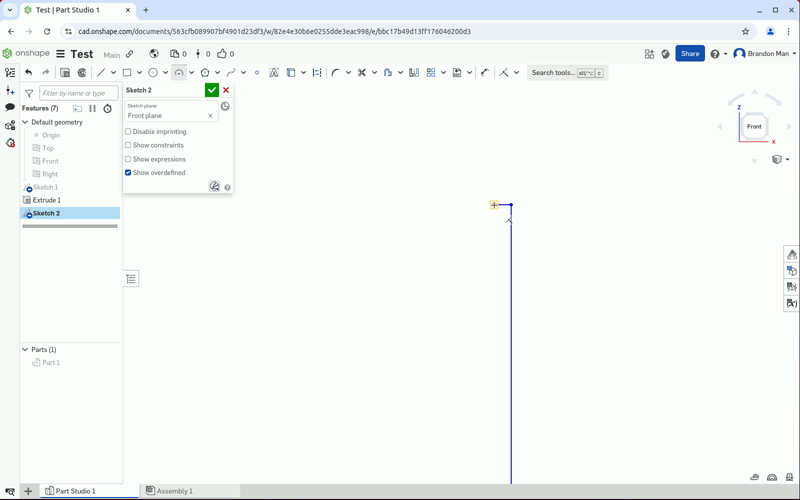
scroll(-6)
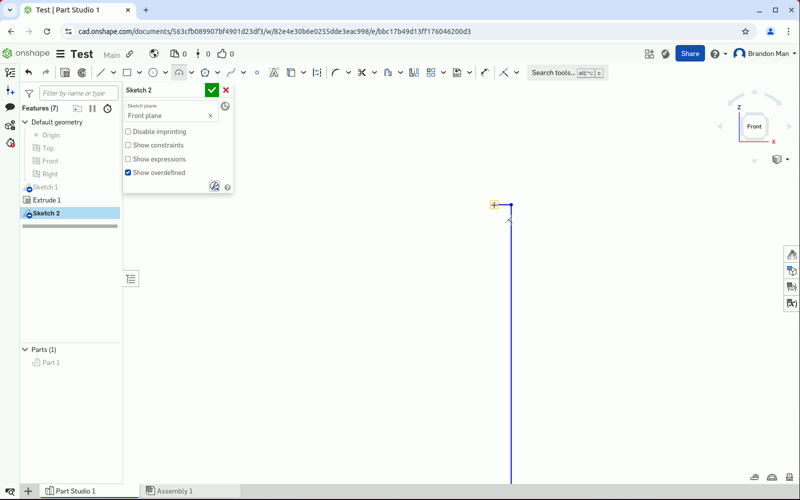
scroll(-6)
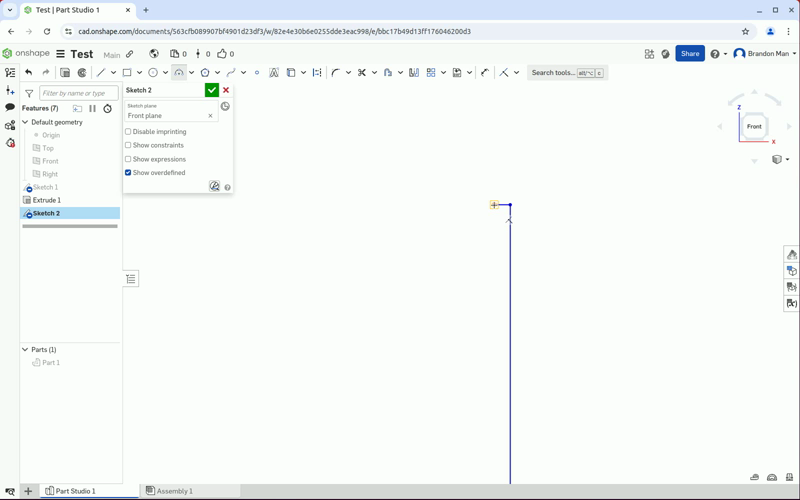
scroll(-6)
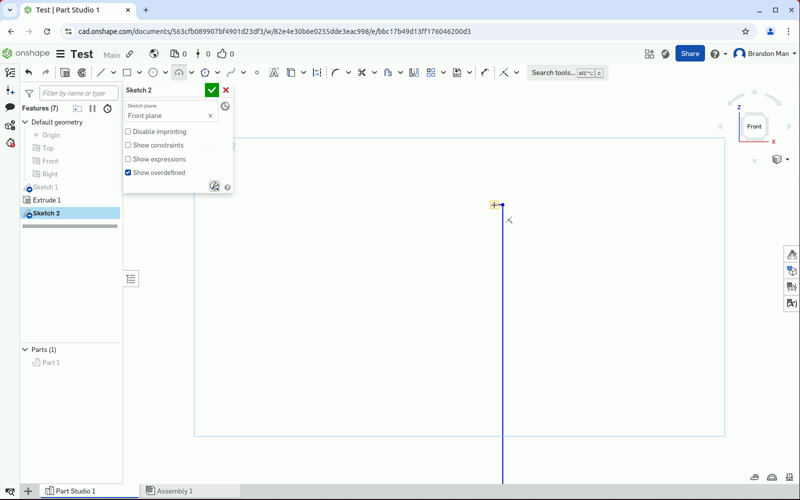
scroll(-6)
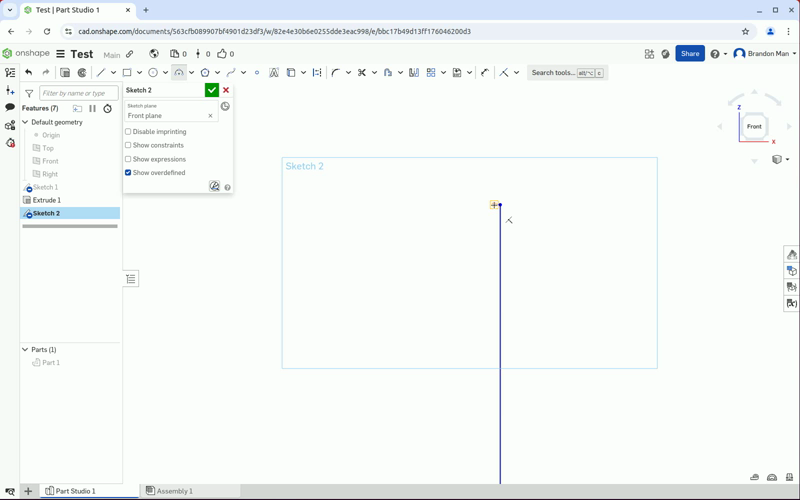
scroll(-6)
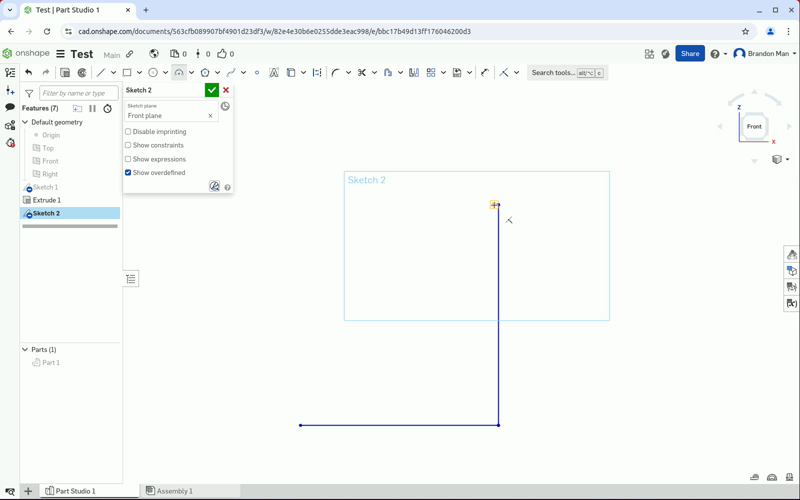
scroll(-6)
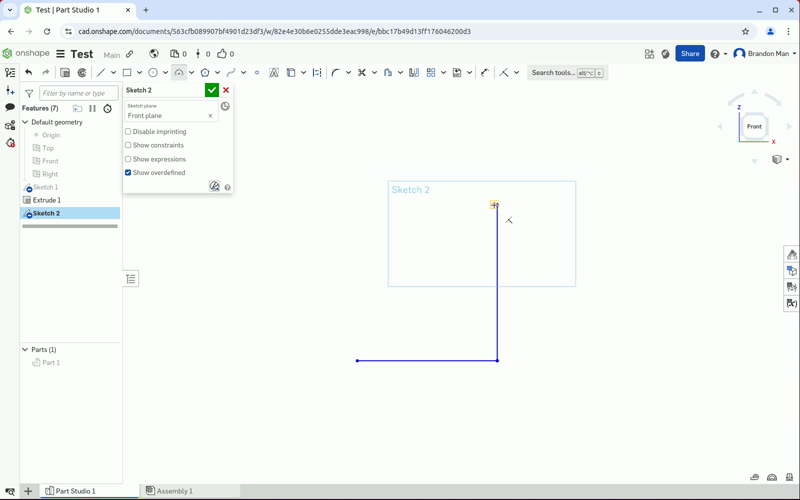
scroll(-6)
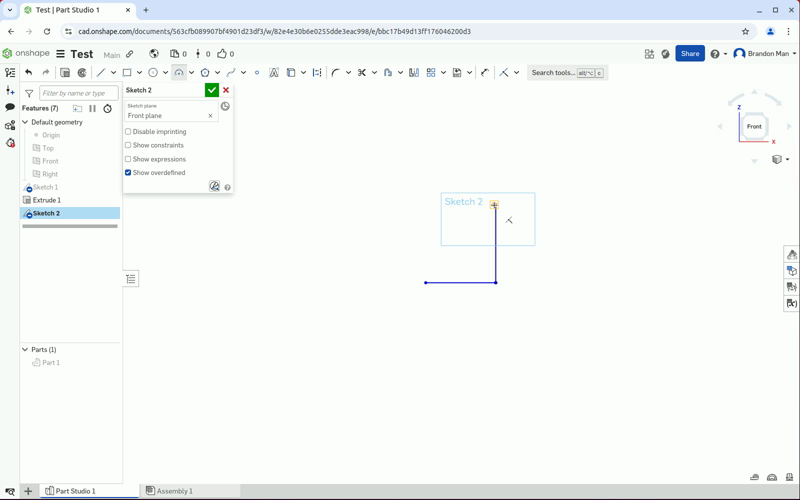
key_down(shift)
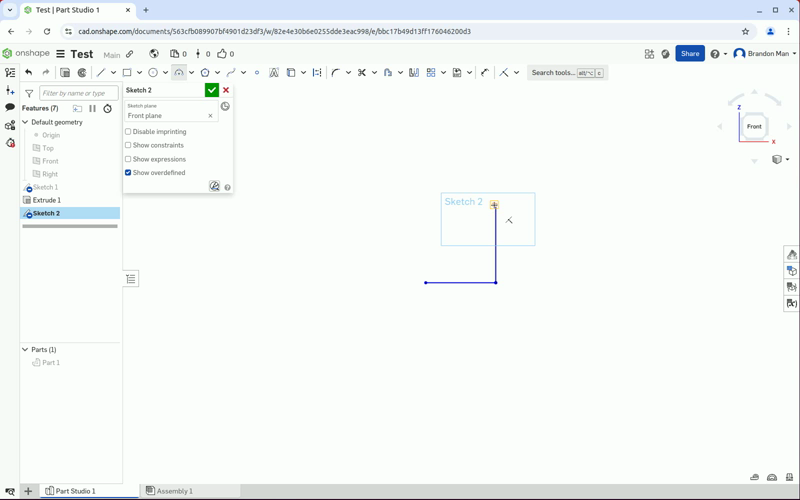
mouse_move(426, 204)
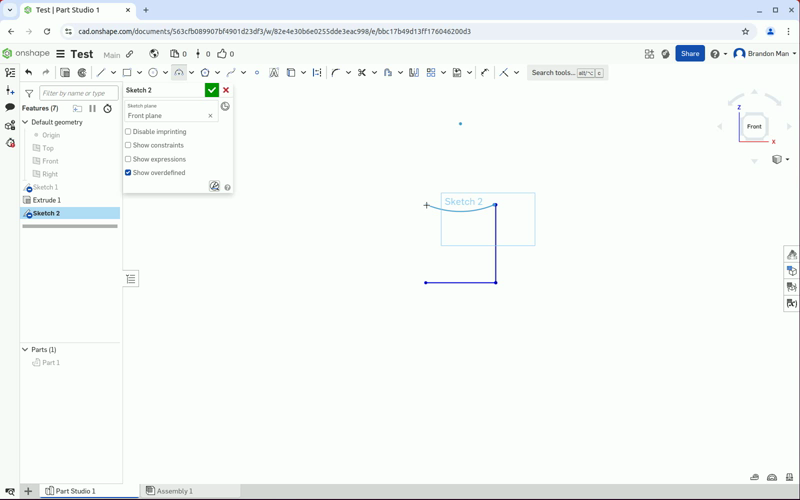
click(426, 204)
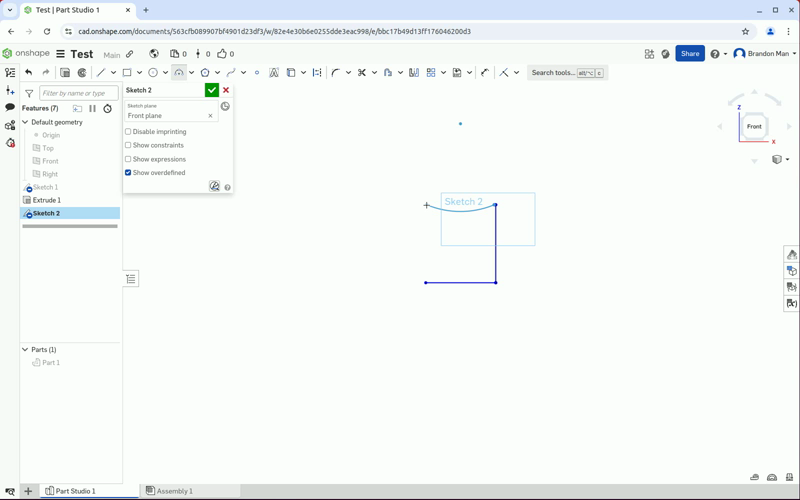
mouse_move(460, 170)
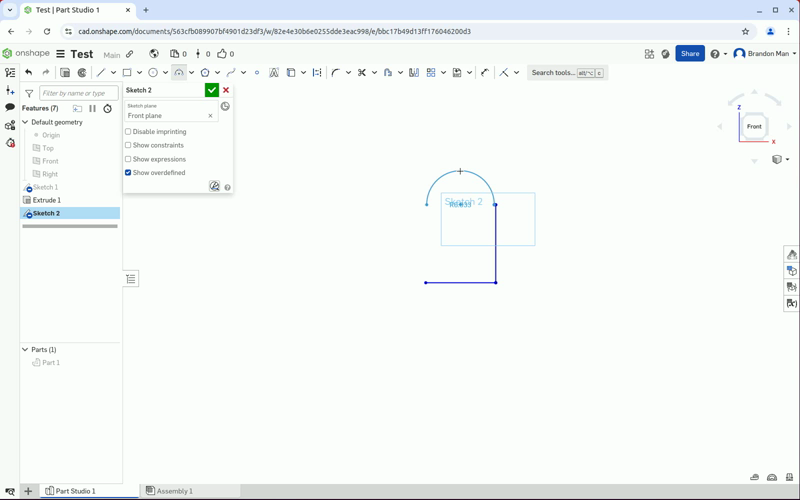
click(460, 170)
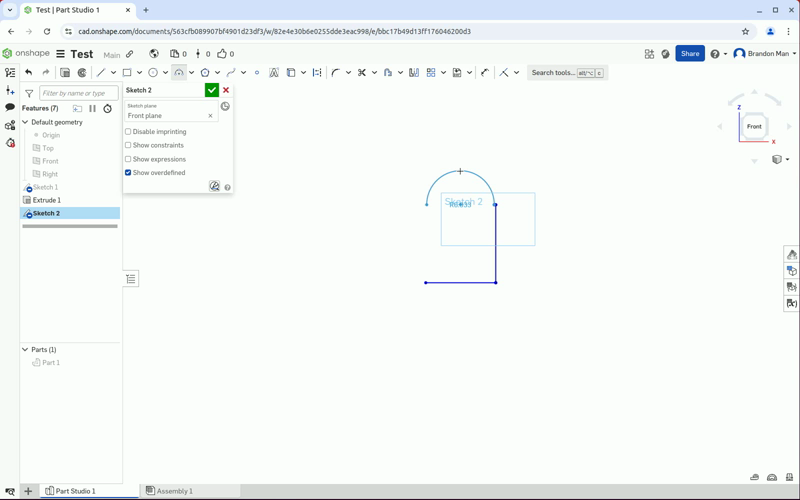
key_up(shift)
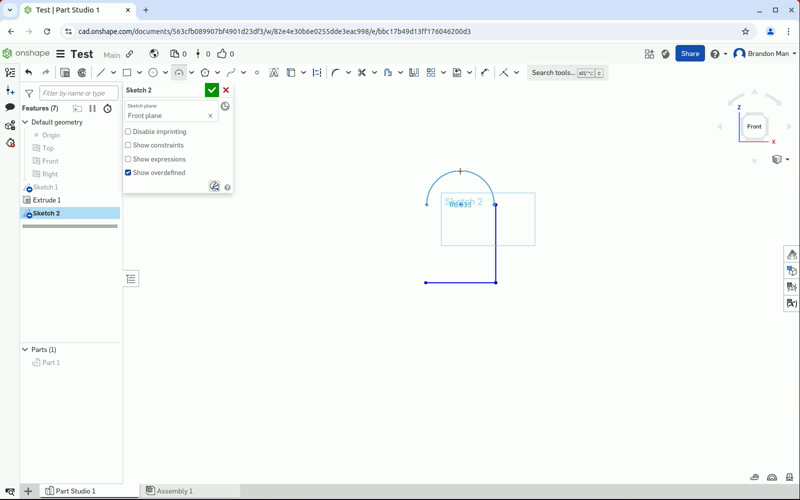
key(esc)
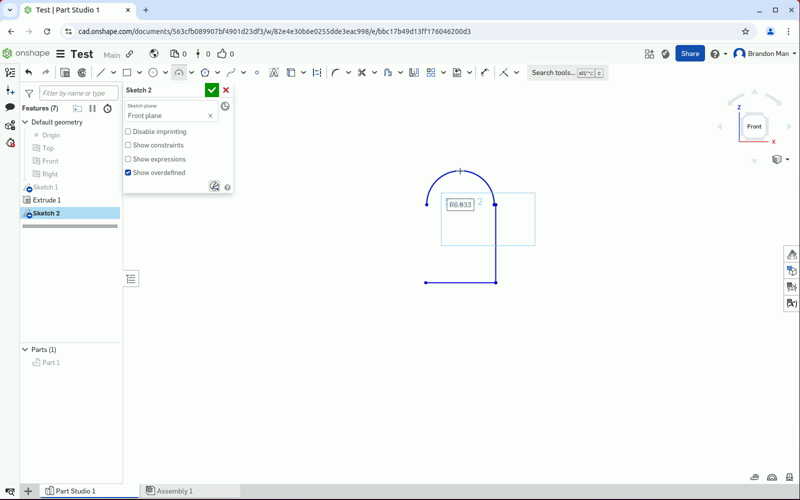
key(l)
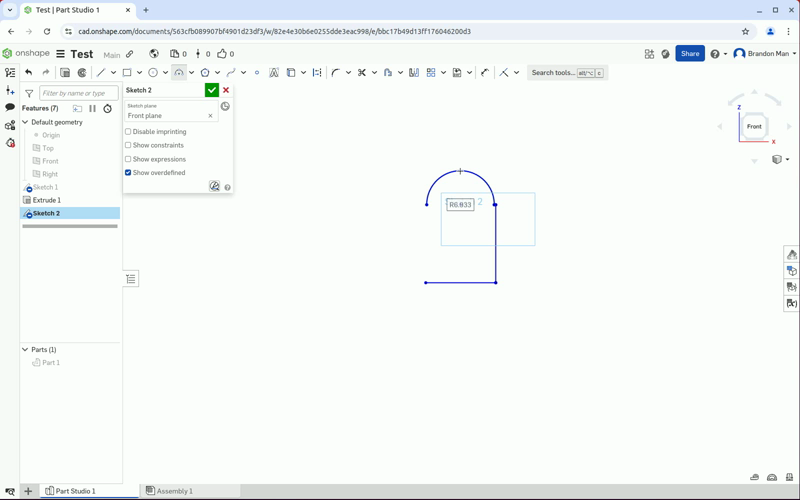
mouse_move(426, 204)
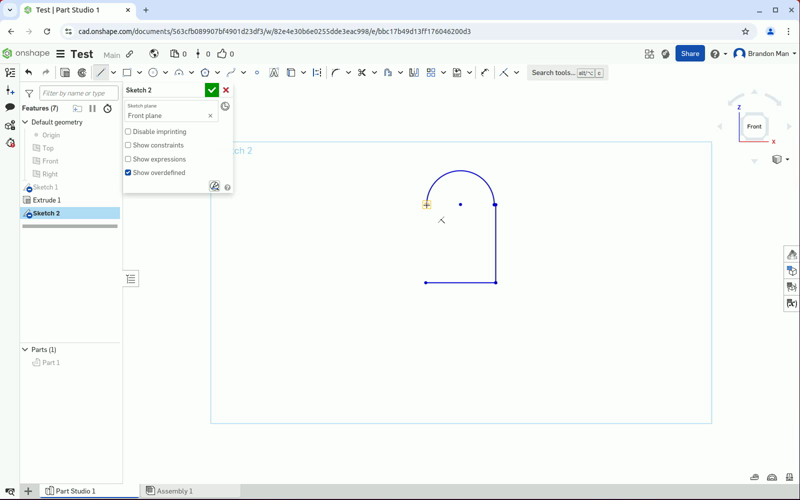
click(426, 204)
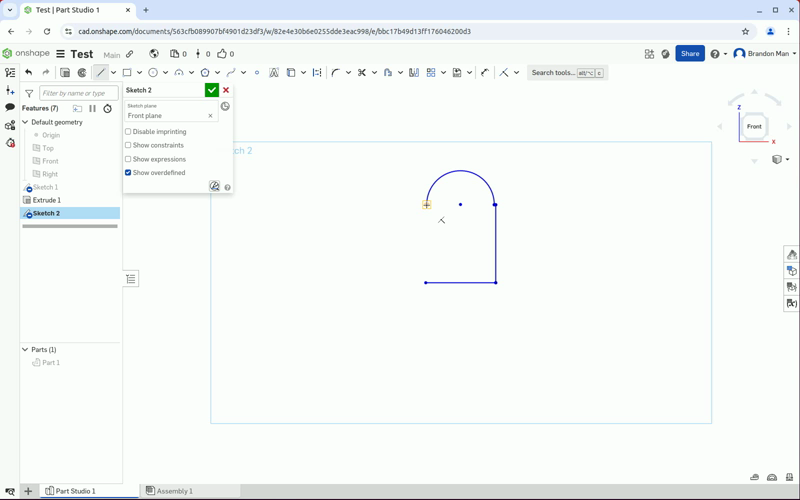
key_down(shift)
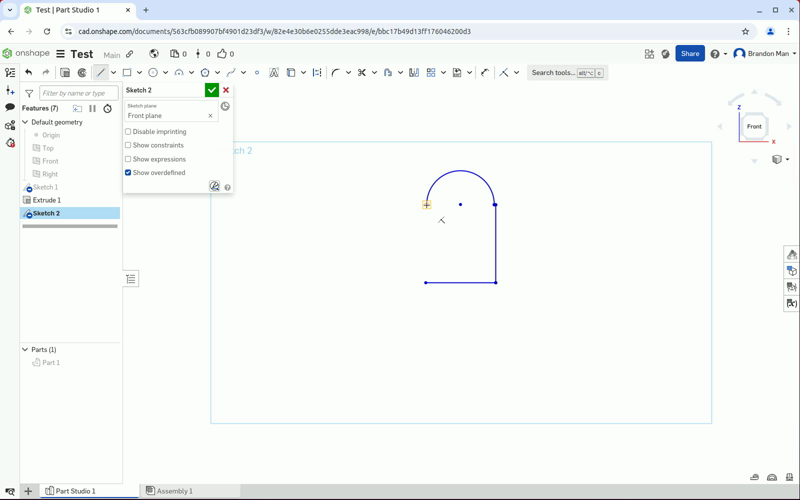
mouse_move(456, 204)
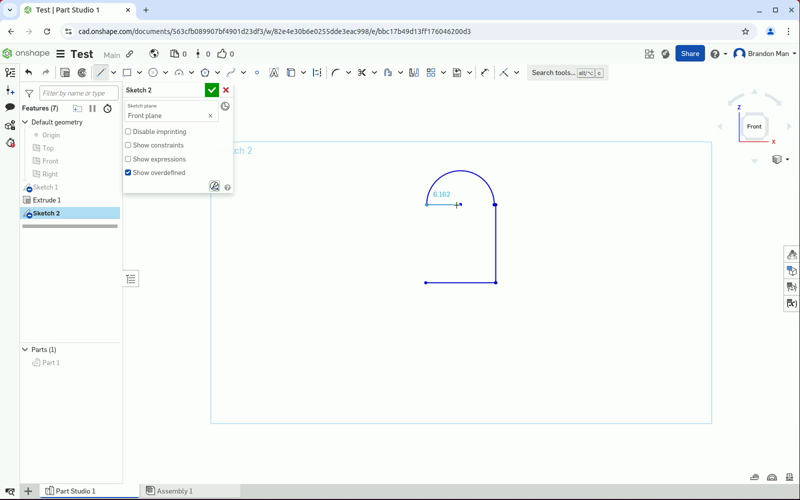
mouse_move(425, 204)
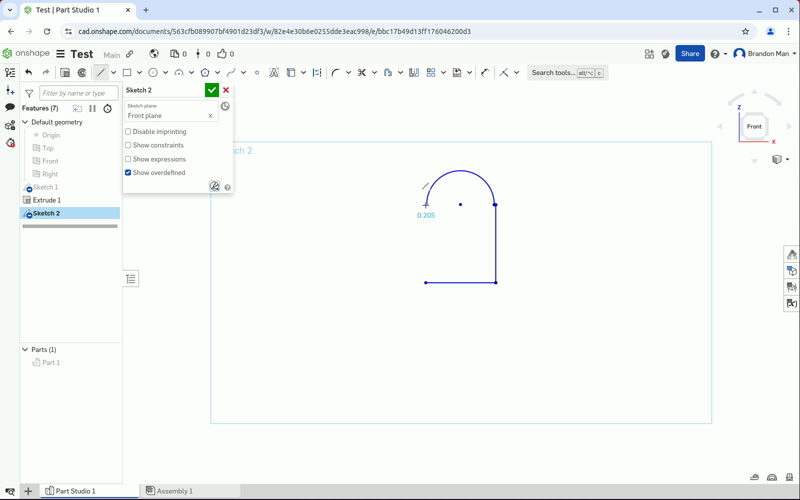
scroll(6)
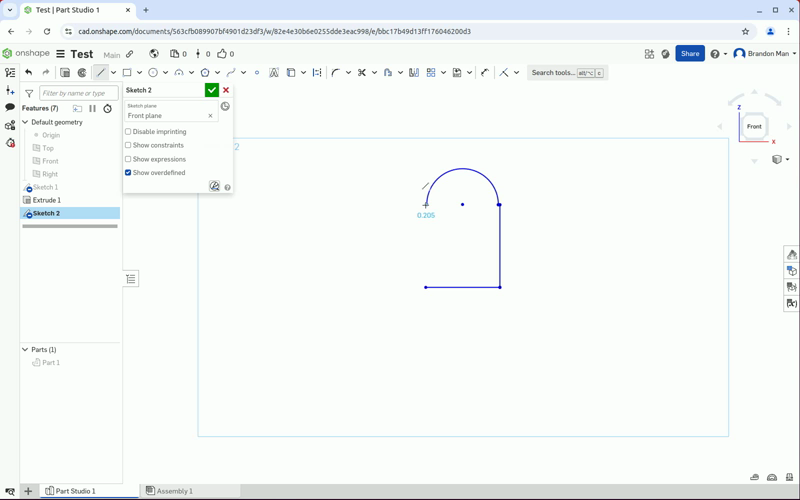
scroll(6)
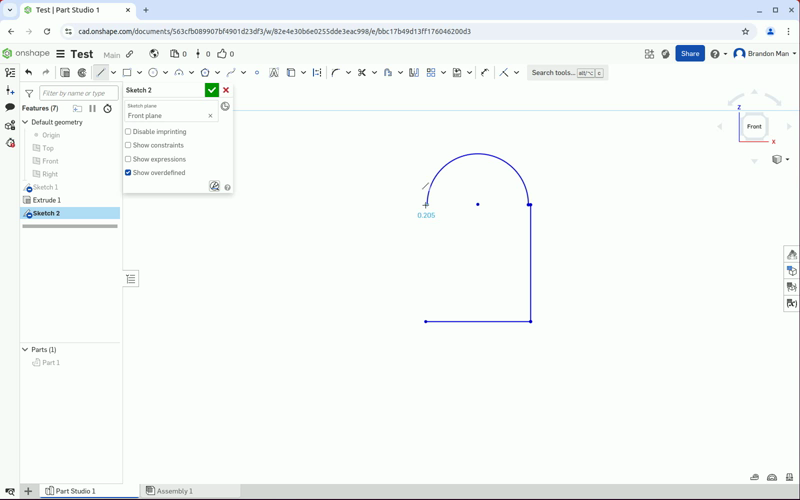
scroll(6)
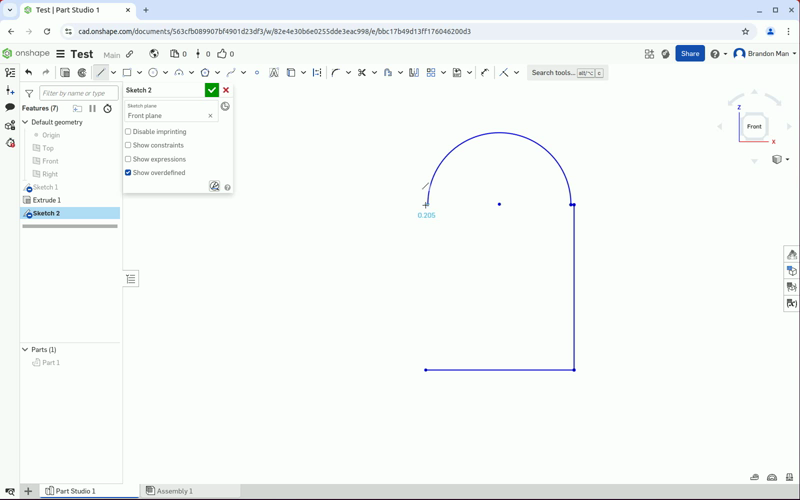
scroll(6)
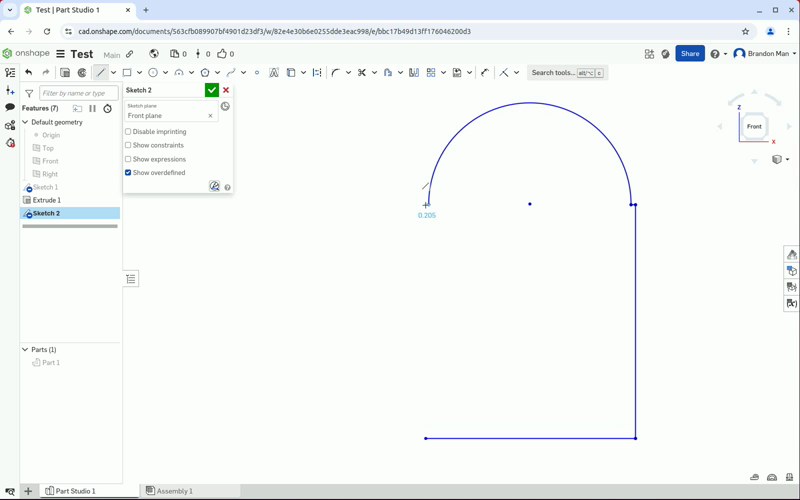
scroll(6)
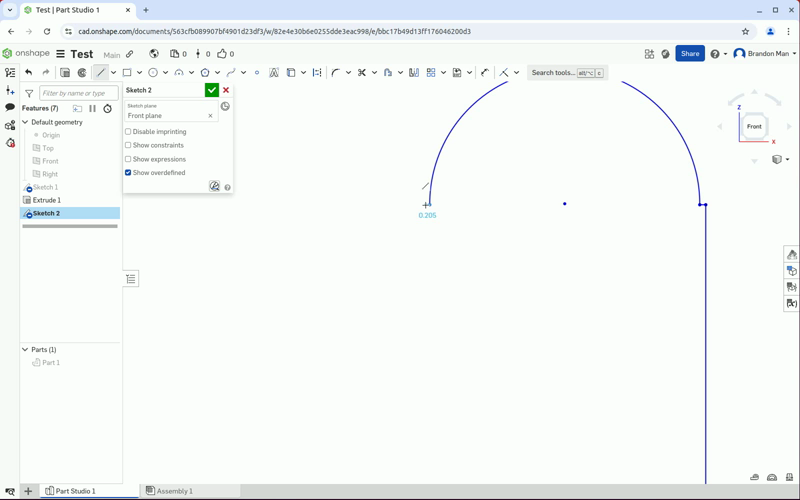
scroll(6)
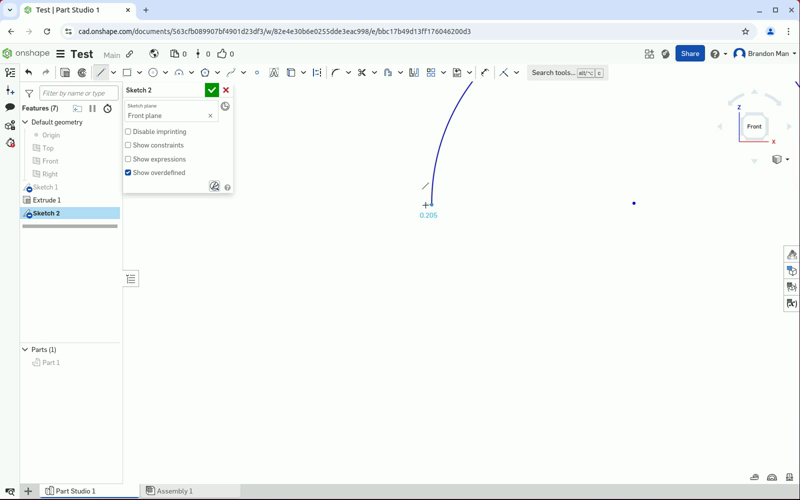
scroll(6)
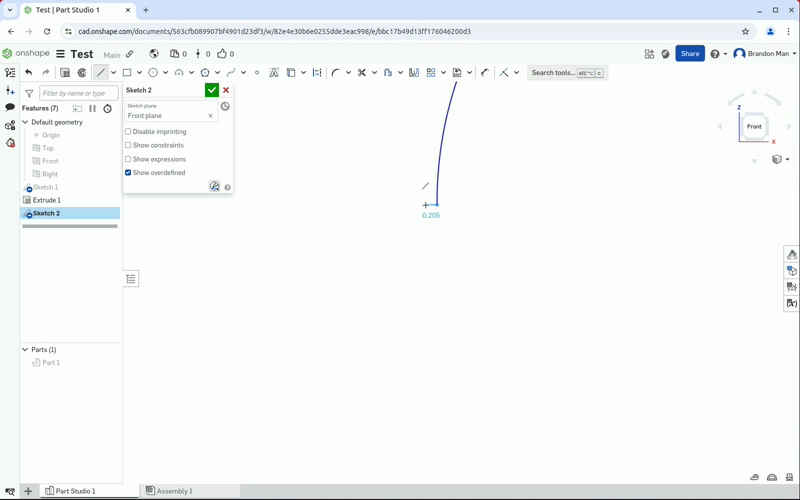
click(425, 204)
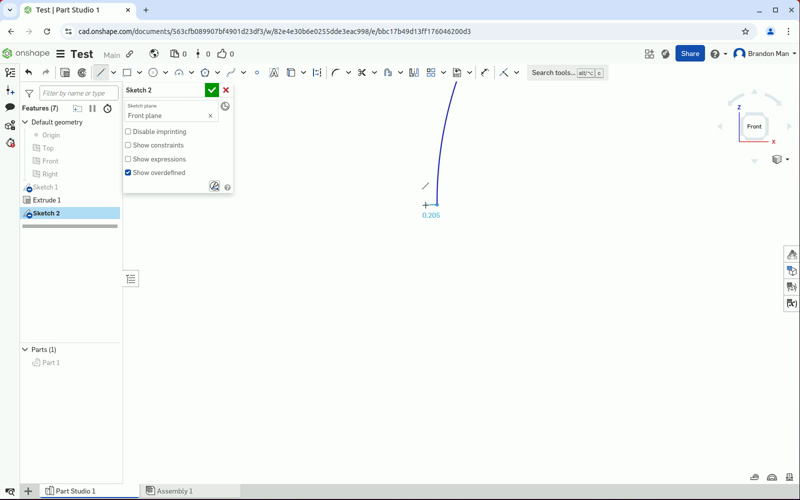
scroll(-6)
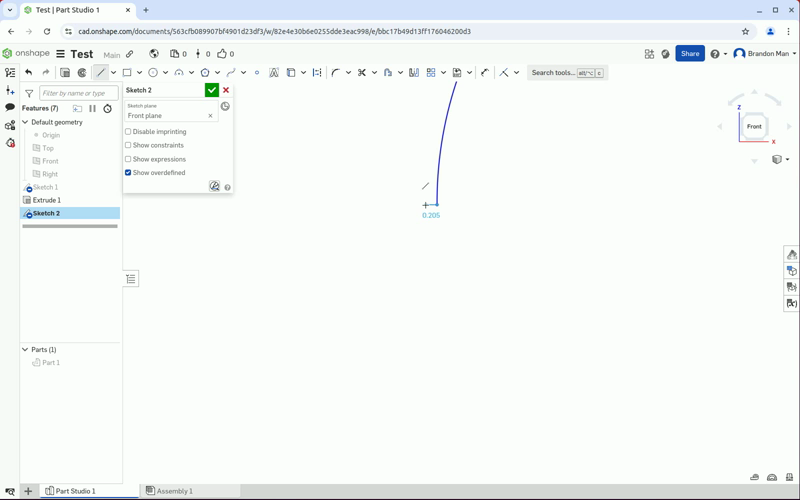
scroll(-6)
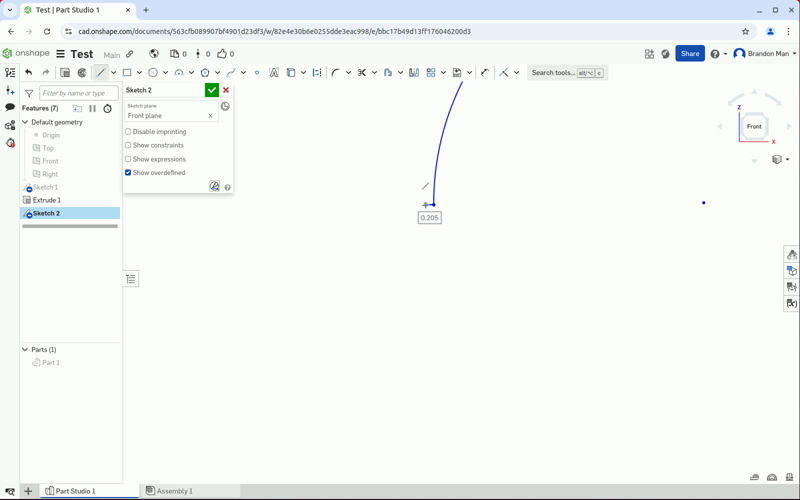
scroll(-6)
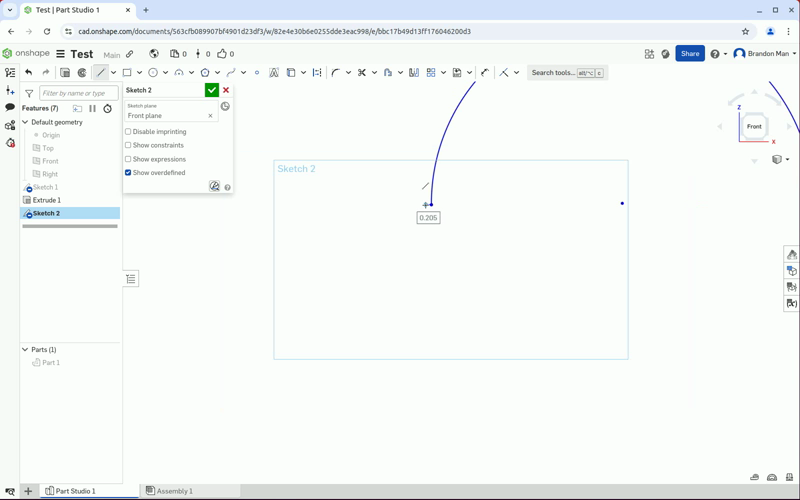
scroll(-6)
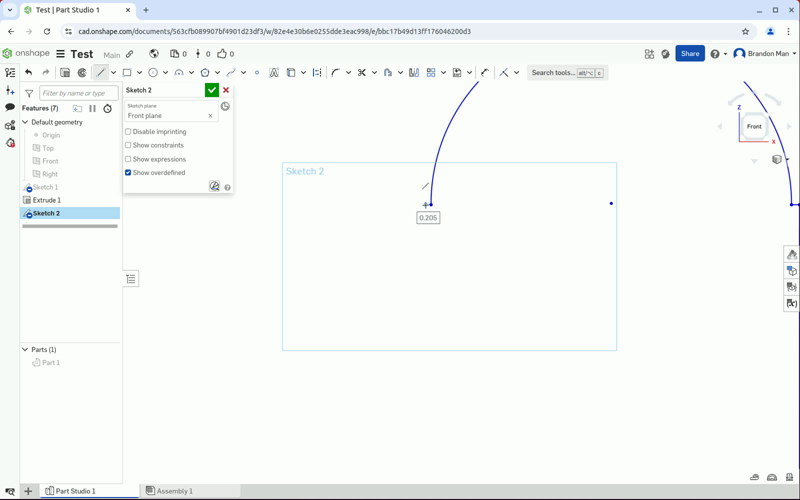
scroll(-6)
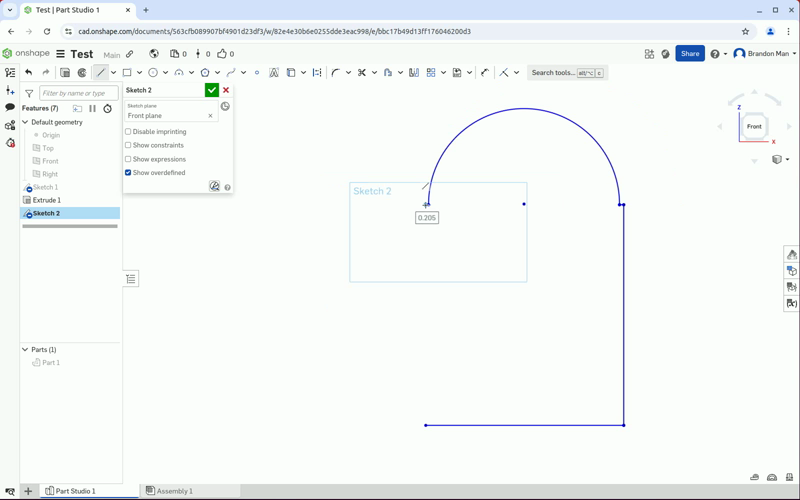
scroll(-6)
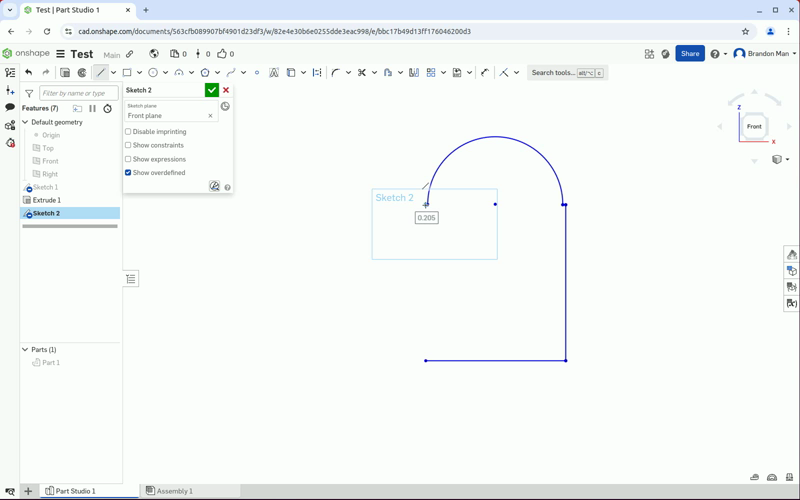
scroll(-6)
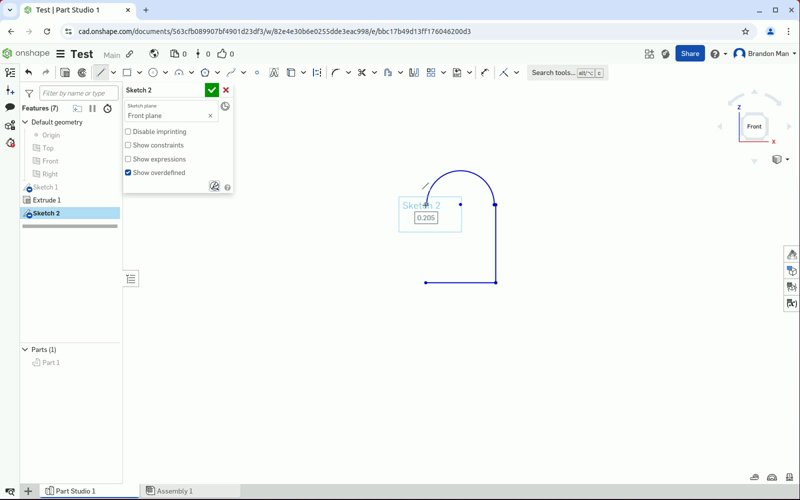
key_up(shift)
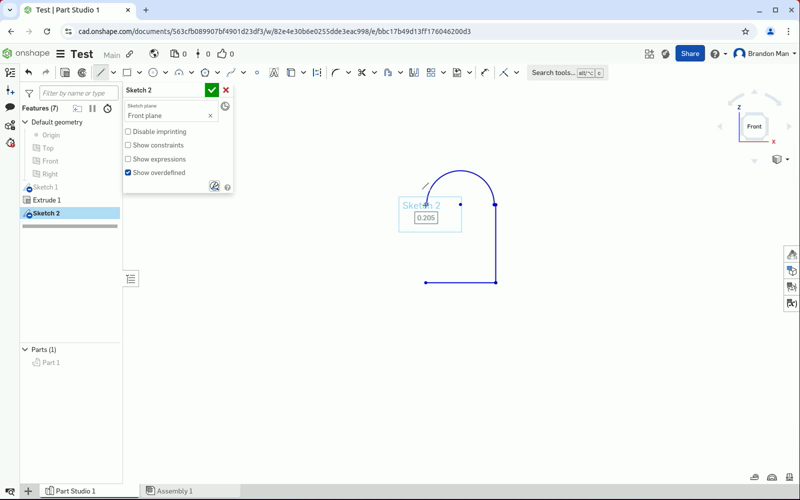
key_down(shift)
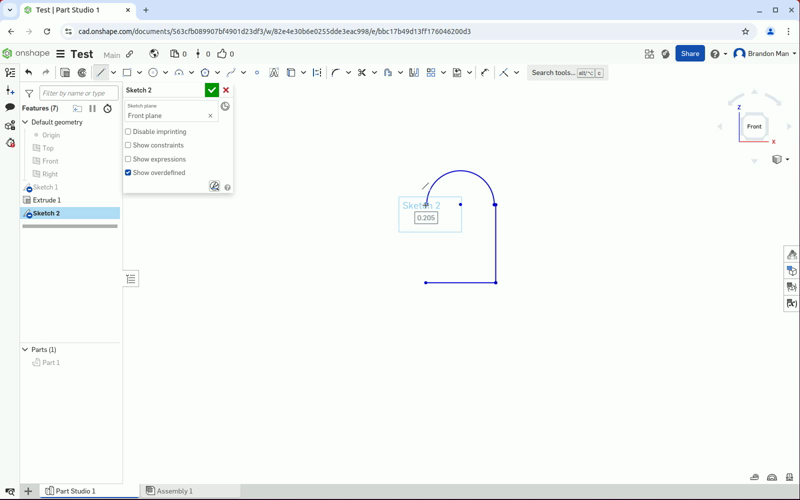
mouse_move(425, 282)
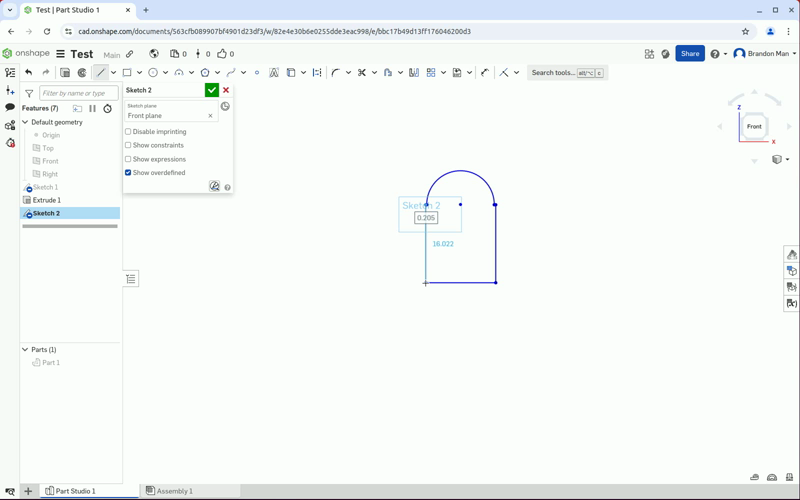
key_up(shift)
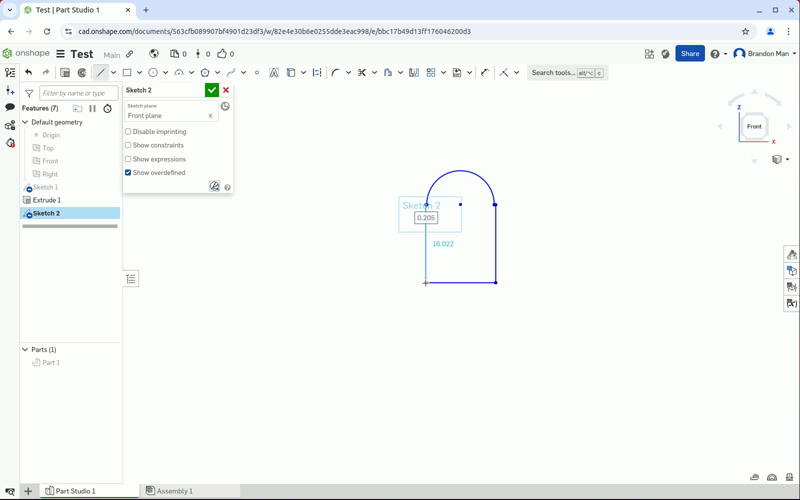
click(425, 282)
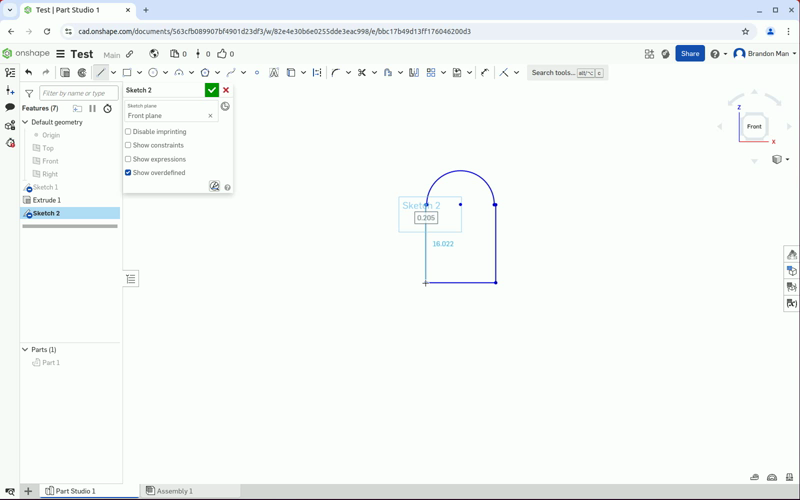
key(esc)
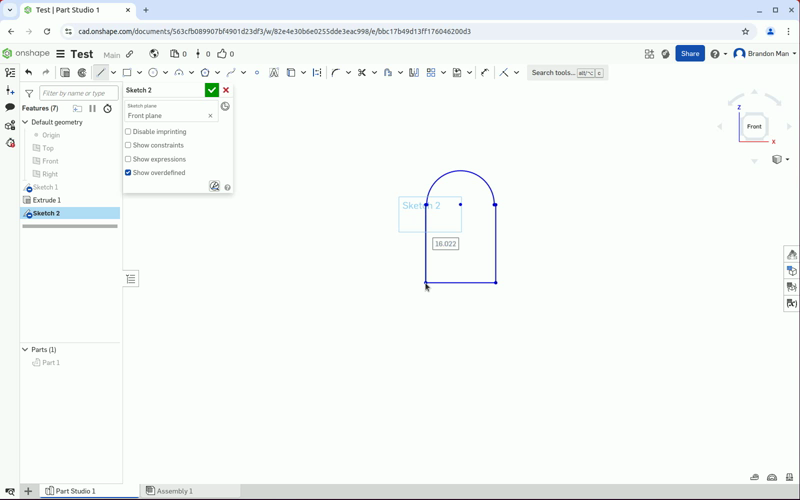
key(c)
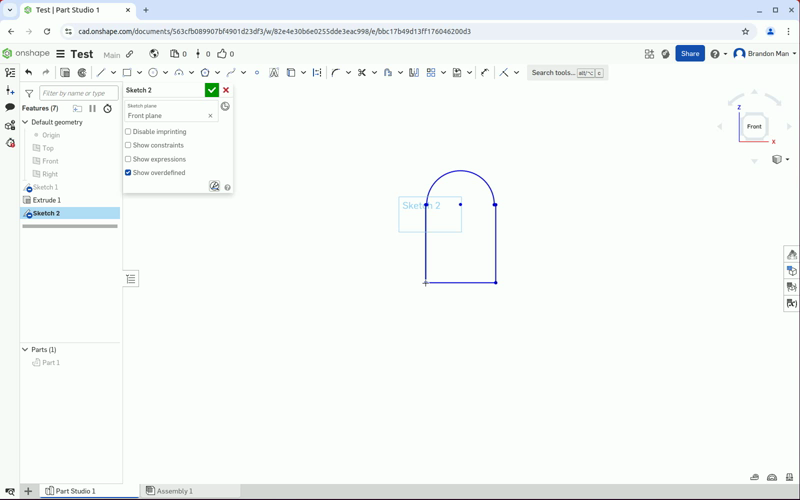
key_down(shift)
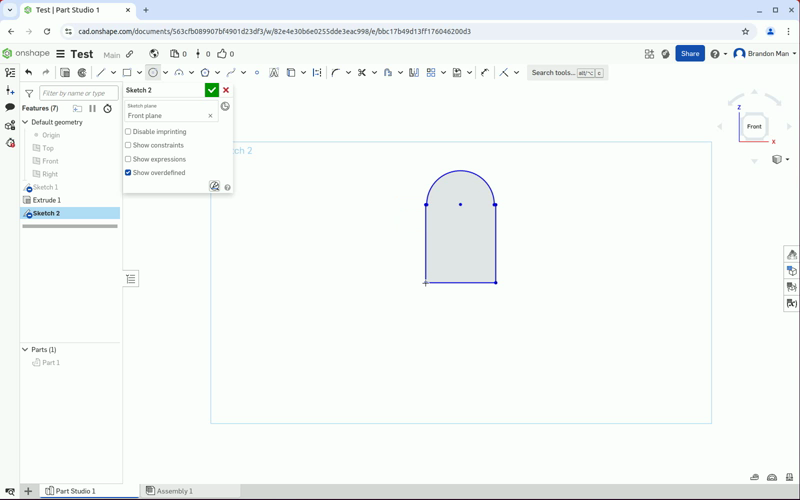
mouse_move(461, 204)
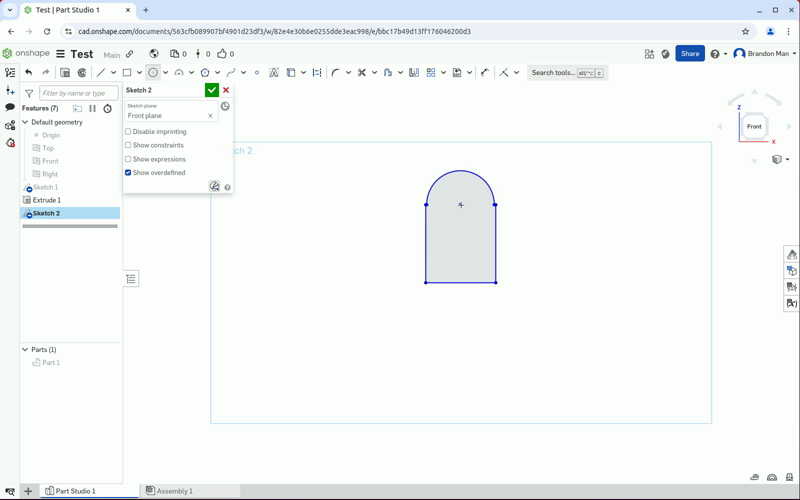
scroll(6)
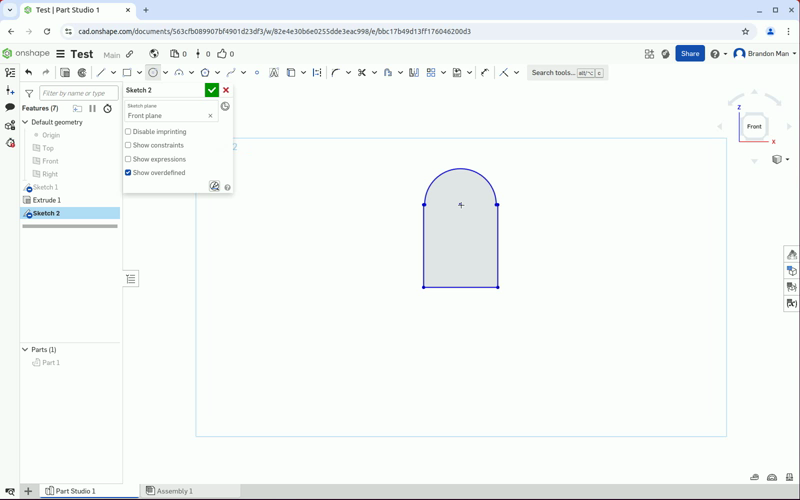
scroll(6)
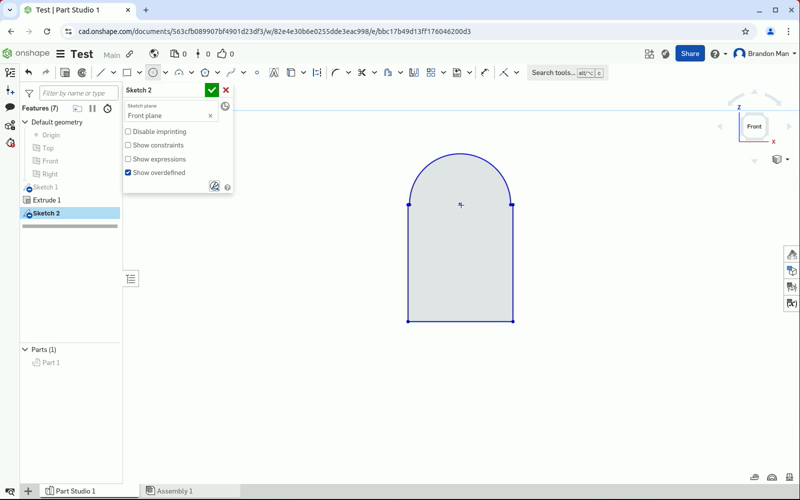
scroll(6)
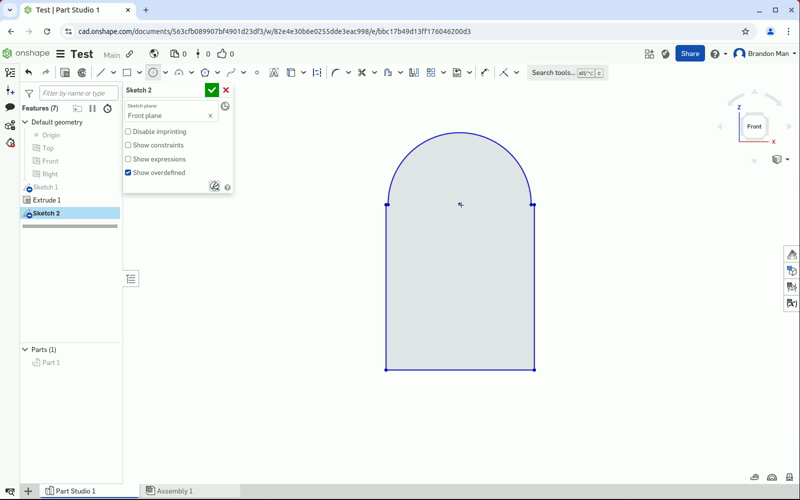
scroll(6)
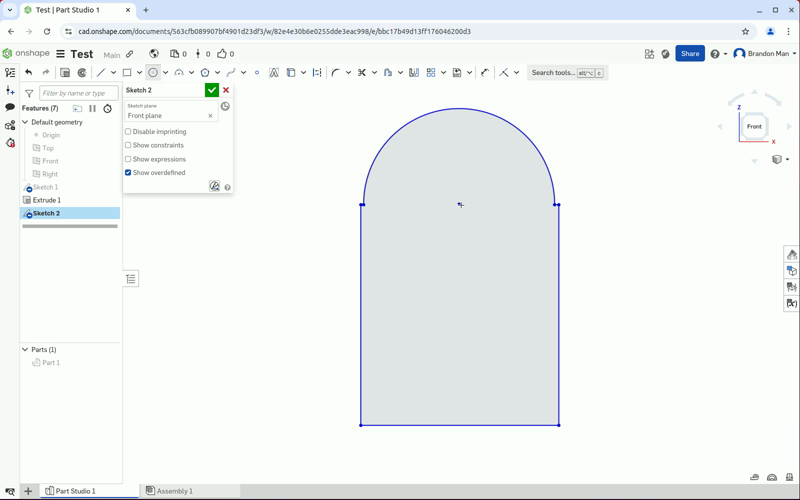
scroll(6)
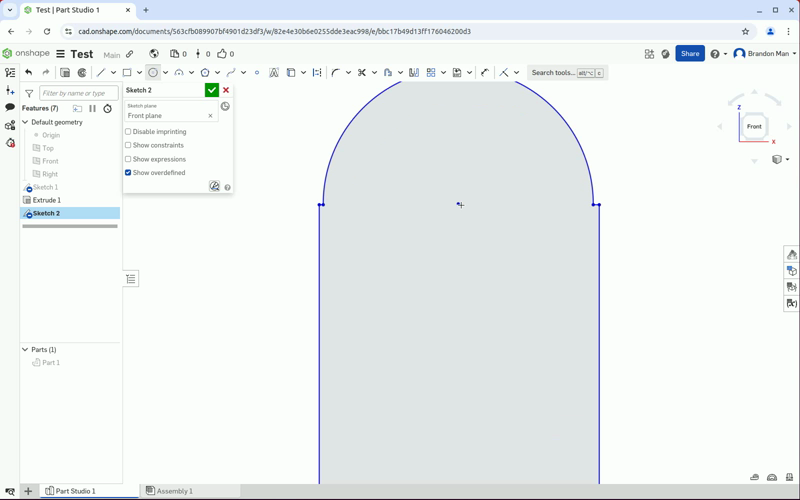
scroll(6)
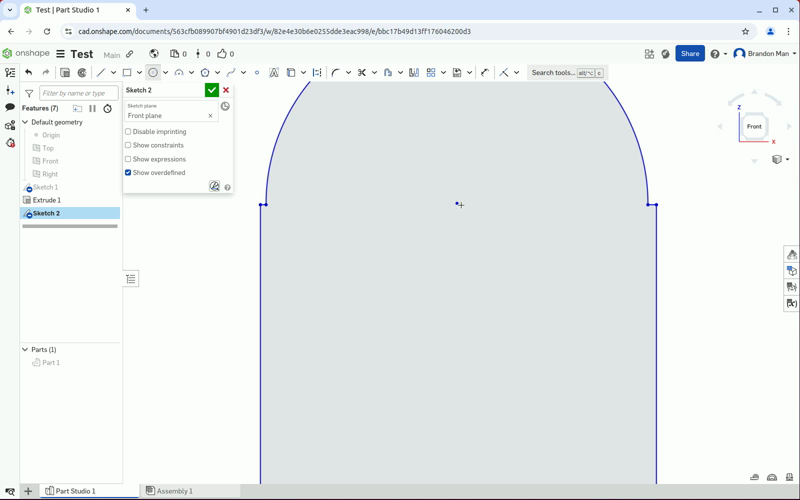
scroll(6)
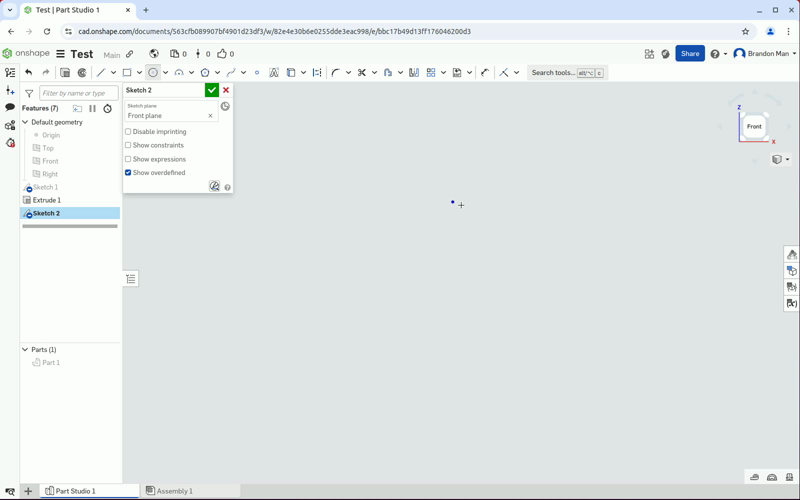
click(461, 204)
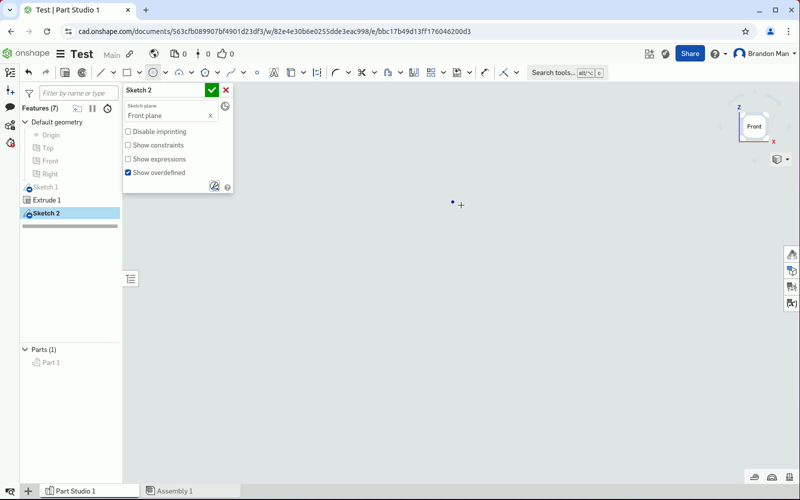
scroll(-6)
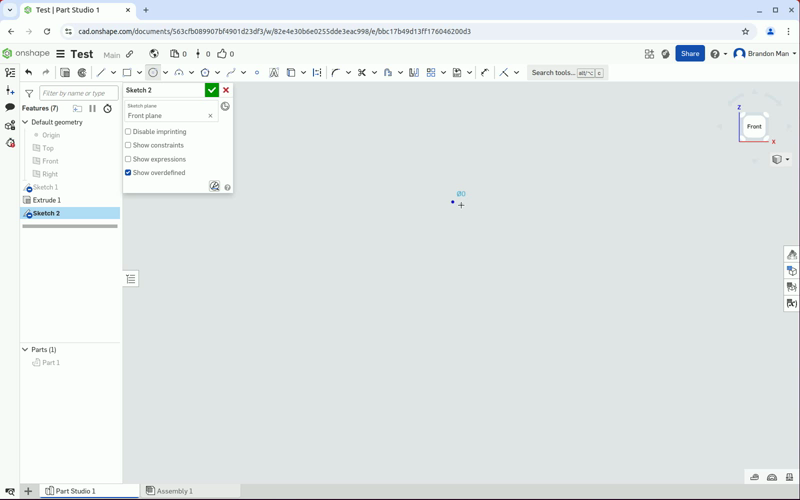
scroll(-6)
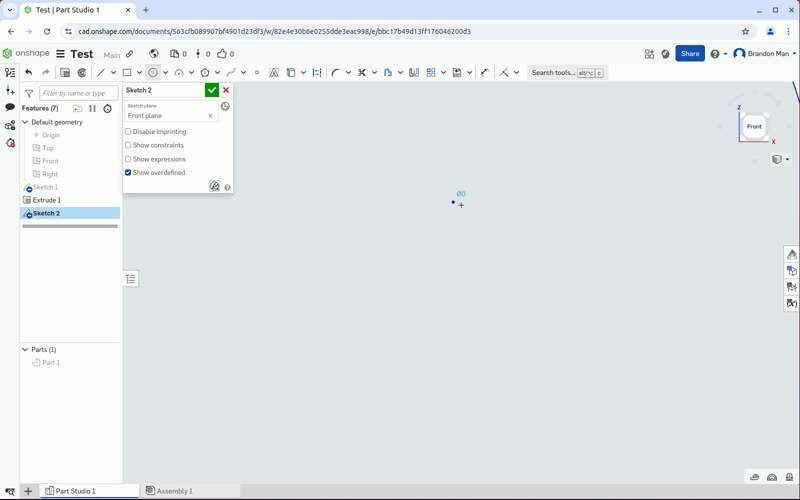
scroll(-6)
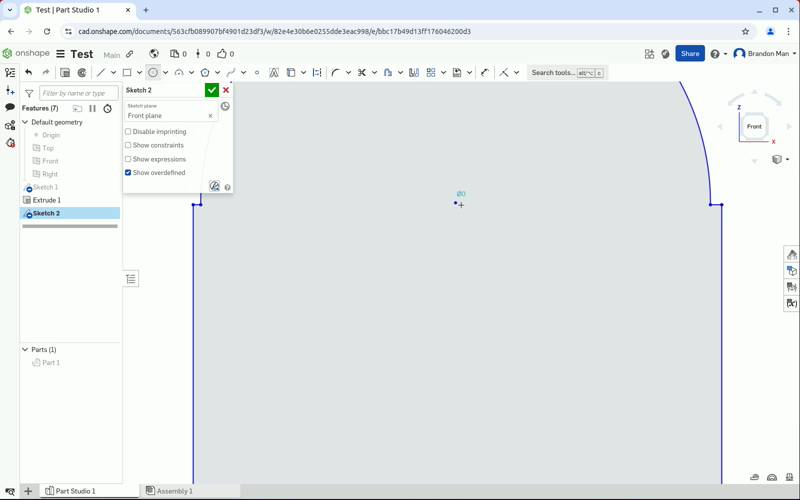
scroll(-6)
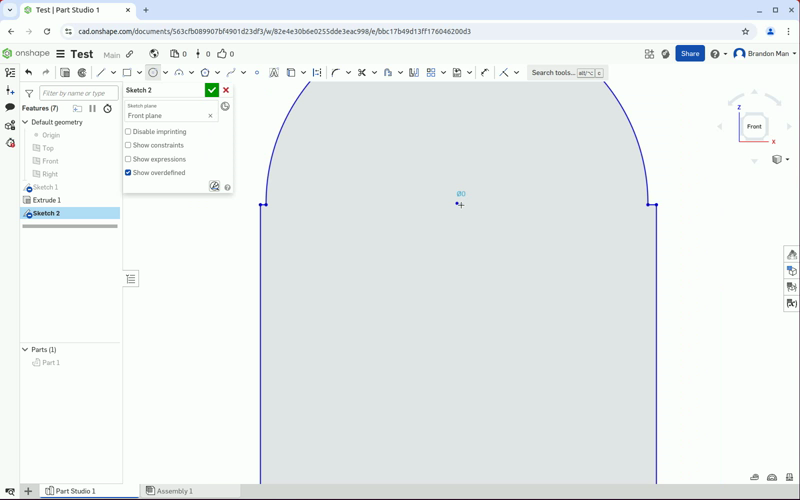
scroll(-6)
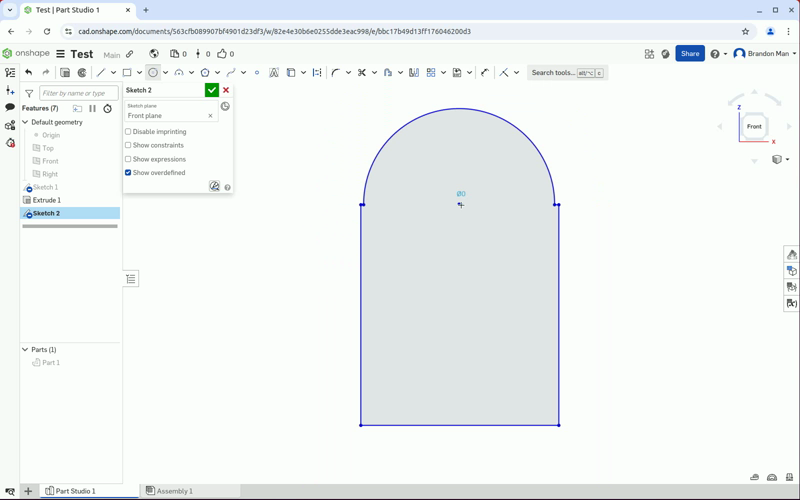
scroll(-6)
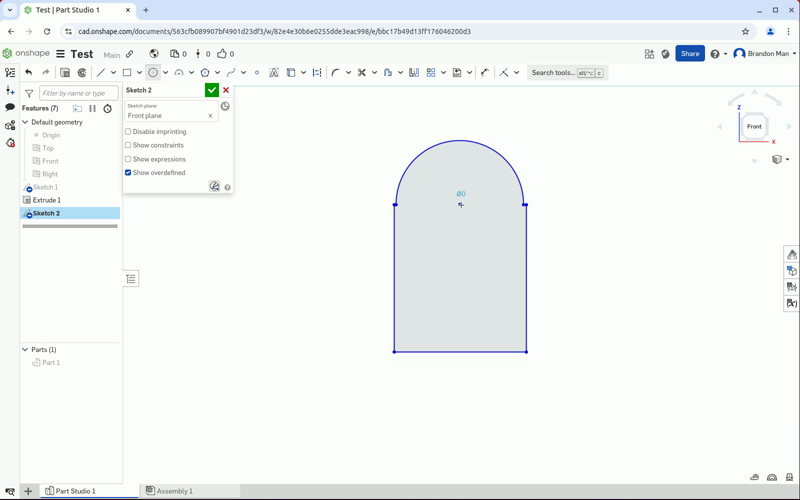
scroll(-6)
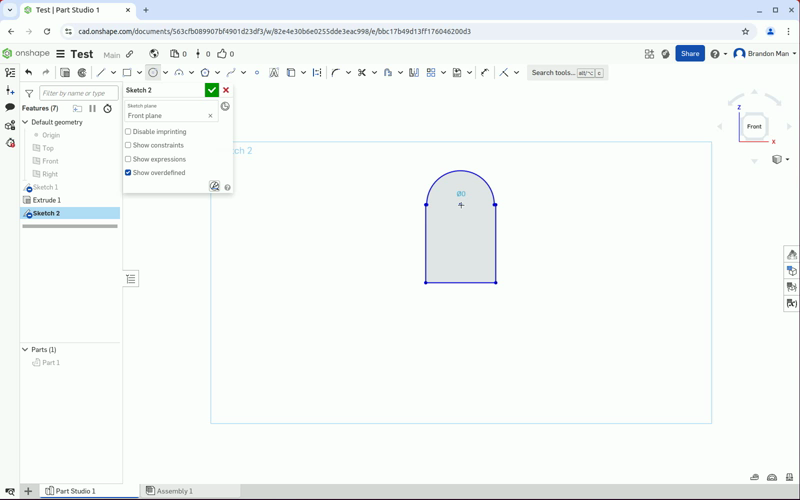
key_up(shift)
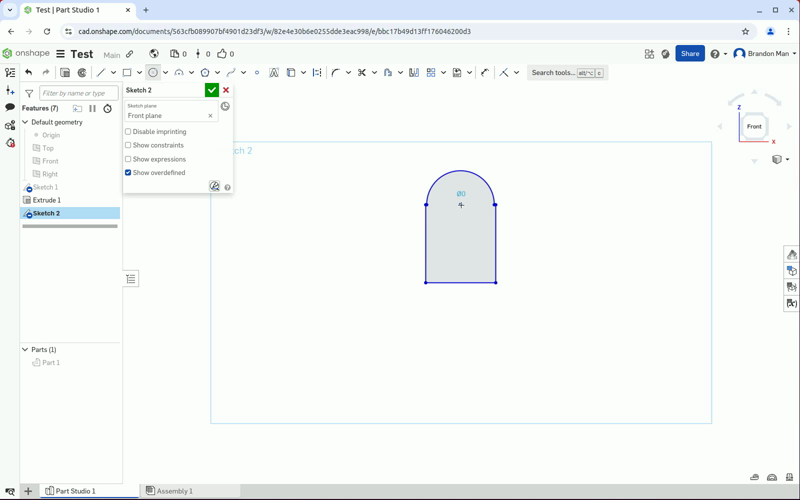
mouse_move(474, 204)
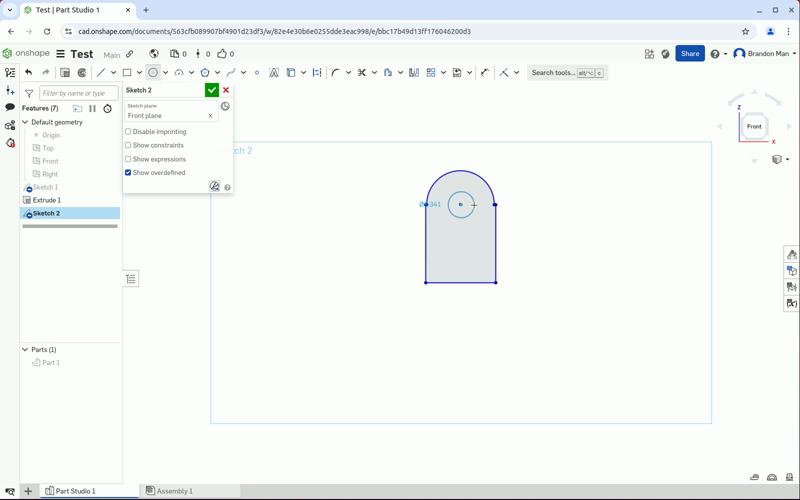
click(474, 204)
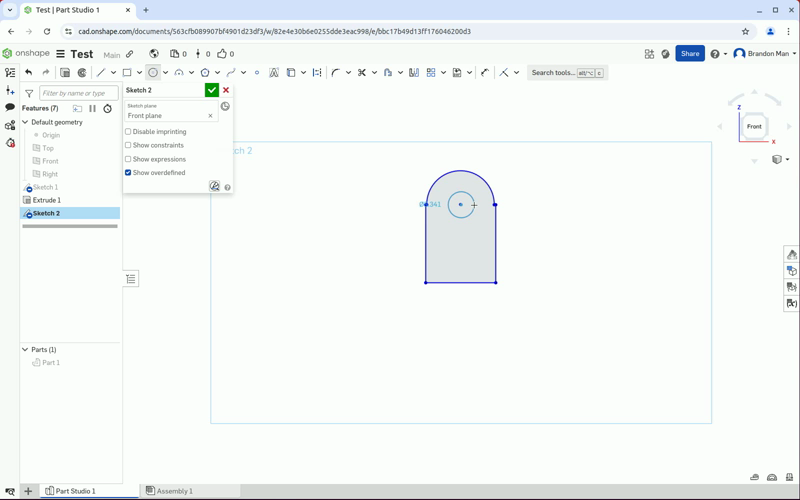
key(esc)
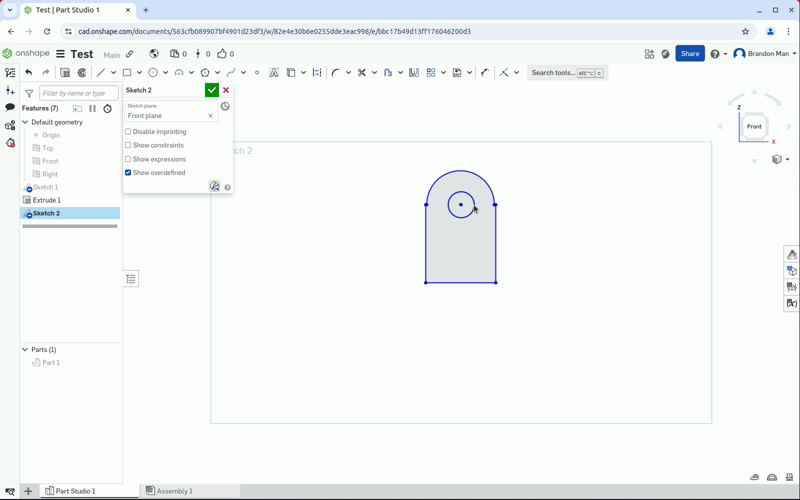
mouse_move(434, 255)
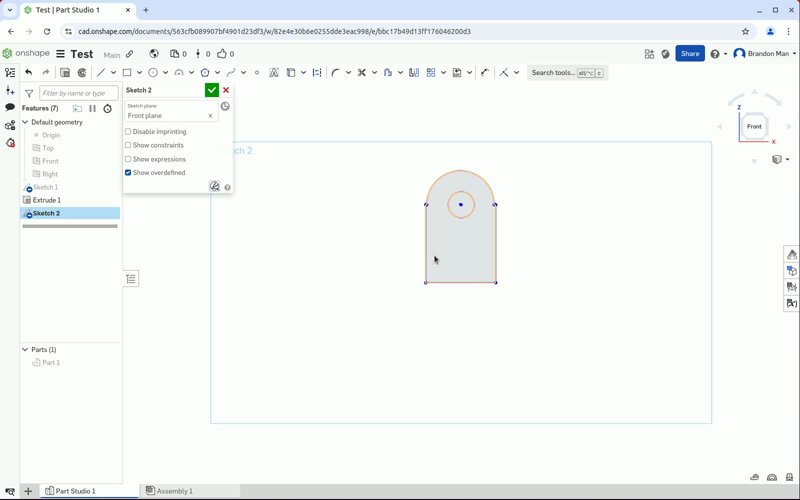
click(434, 255)
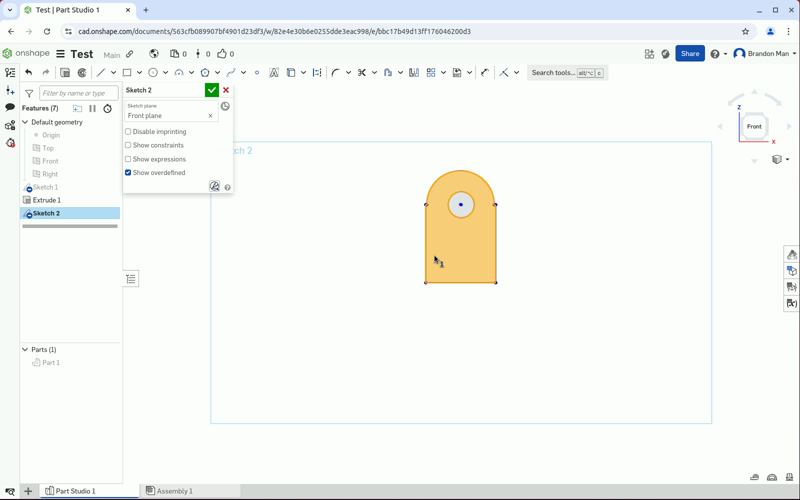
mouse_move(73, 352)
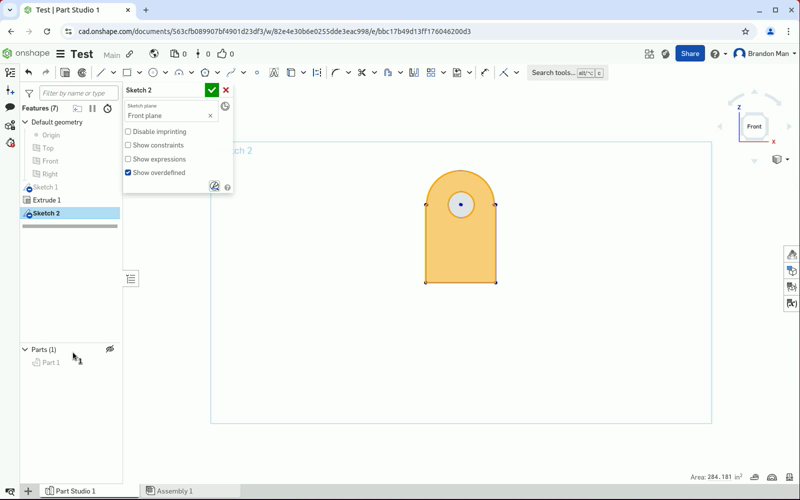
key(shift+y)
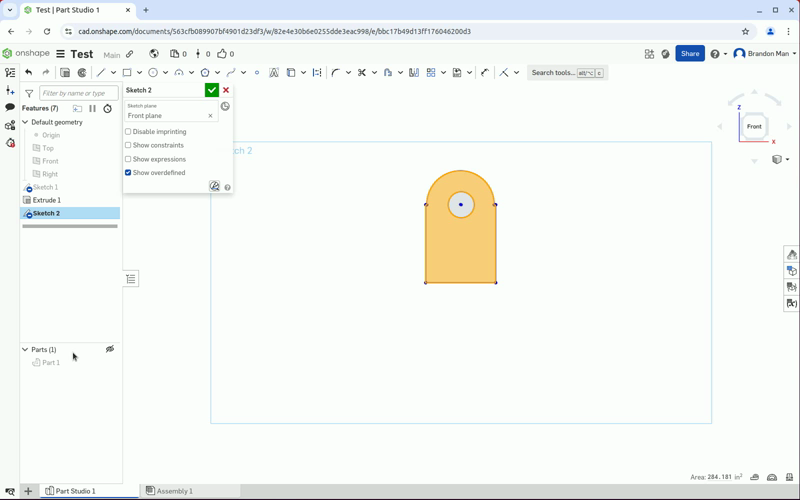
key(shift+e)
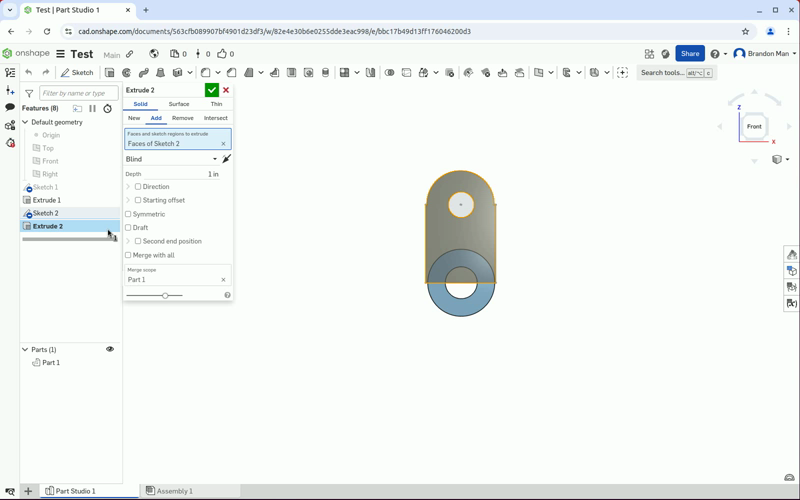
mouse_move(143, 106)
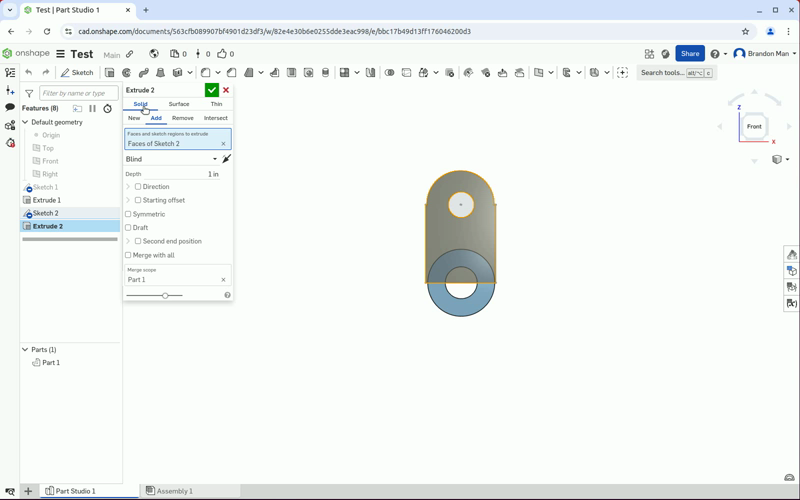
click(143, 106)
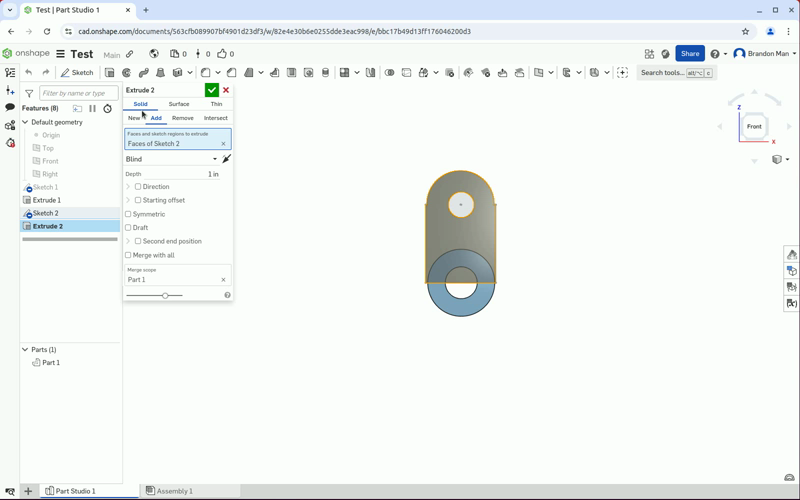
mouse_move(137, 120)
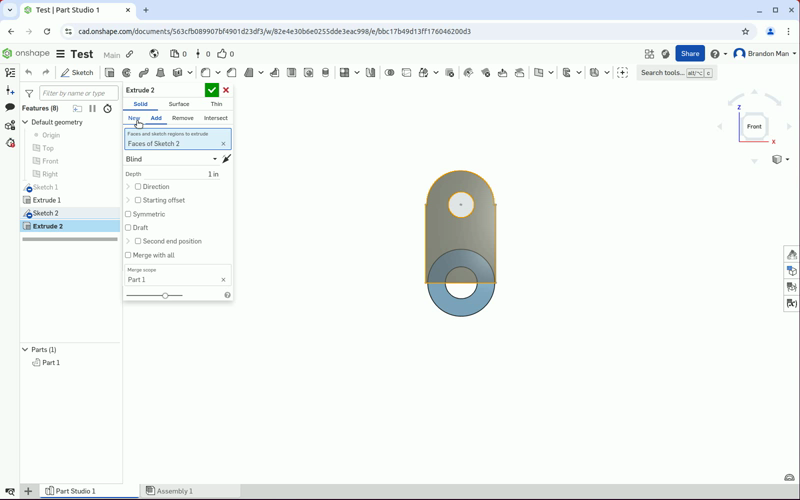
click(137, 120)
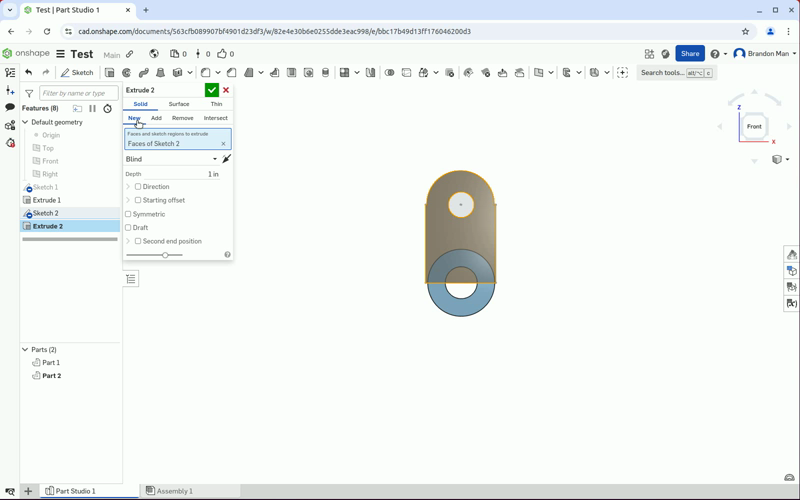
key(tab, 4)
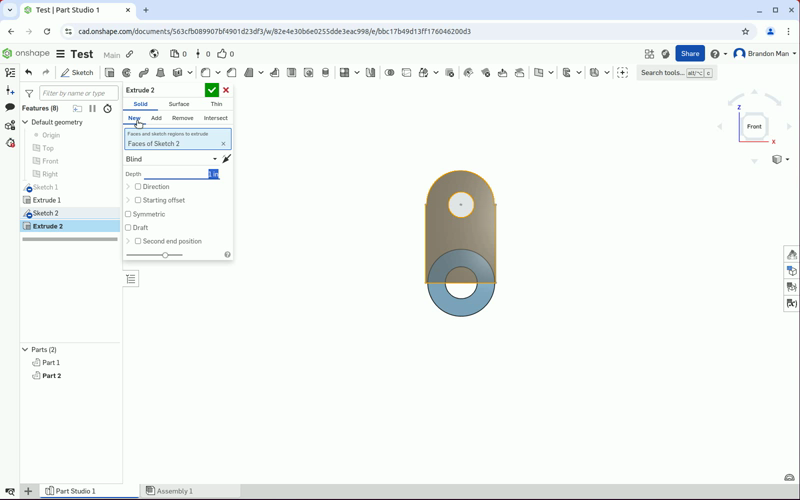
text(26.96)
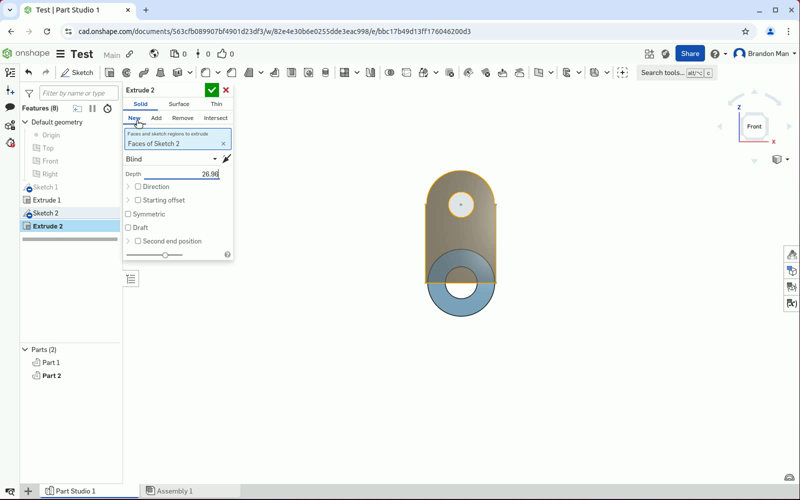
key(tab, 3)
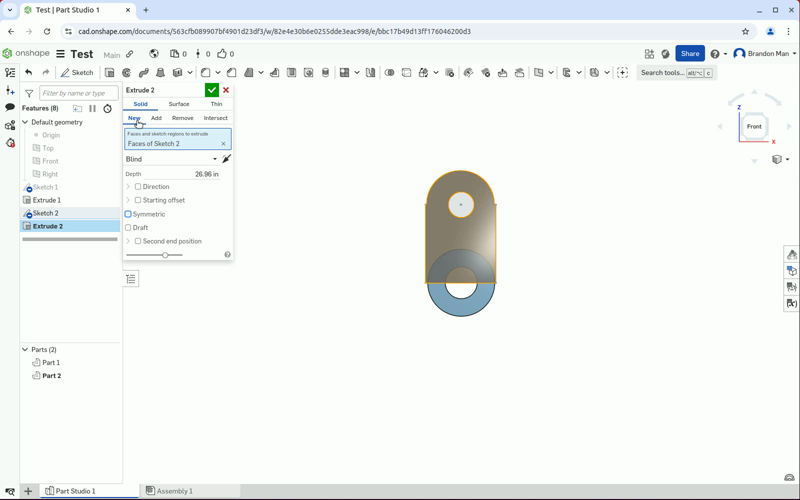
key(space)
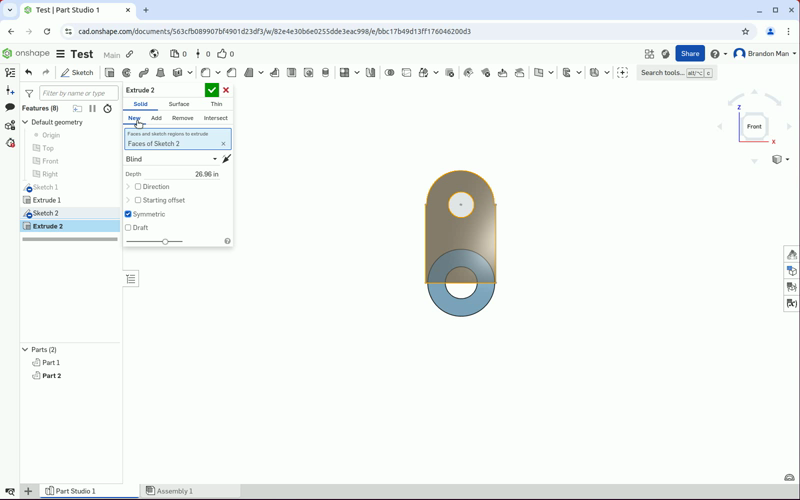
key(enter)
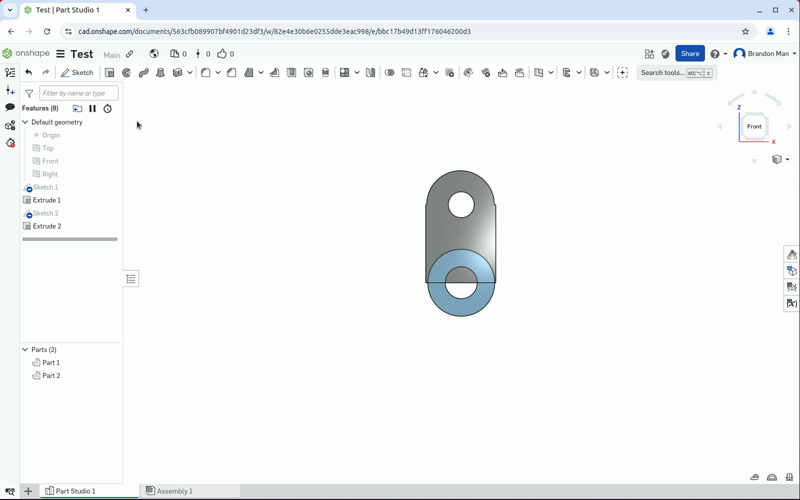
key(shift+h)
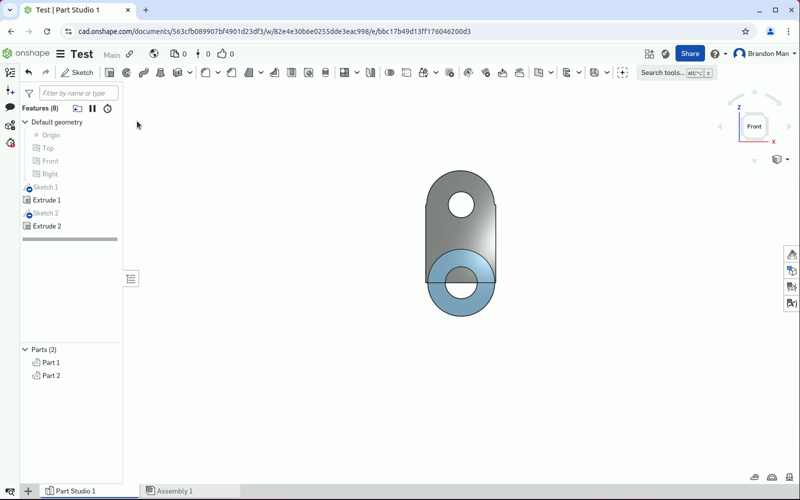
key(shift+h)
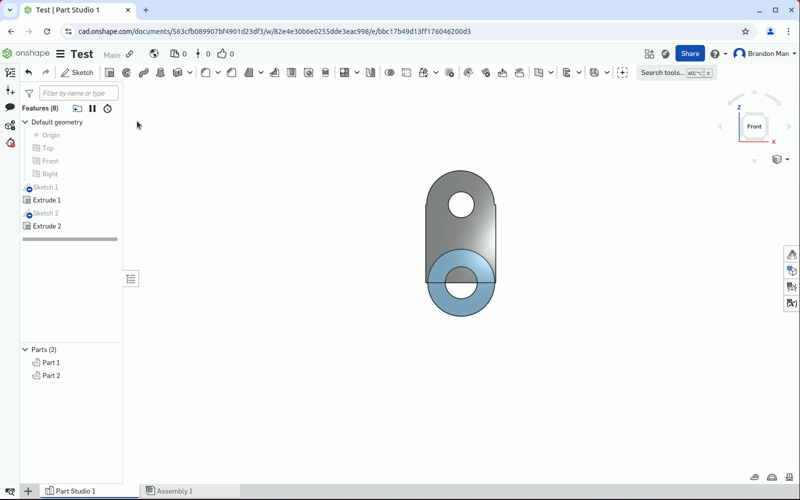
mouse_move(73, 189)
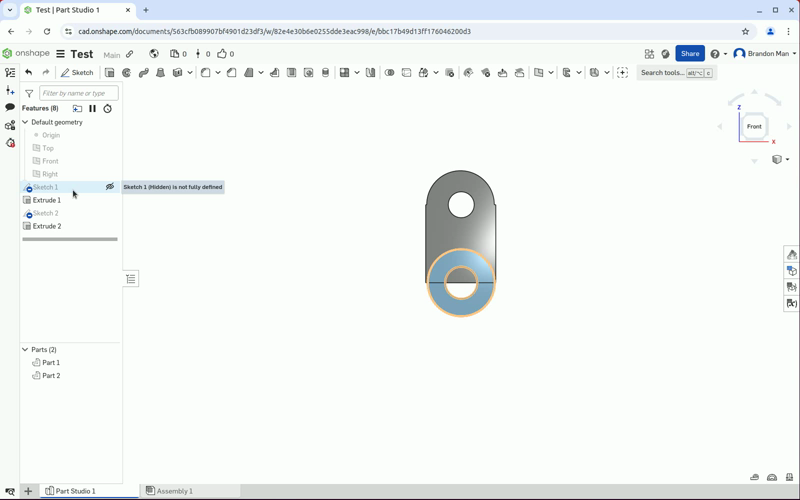
click(73, 189)
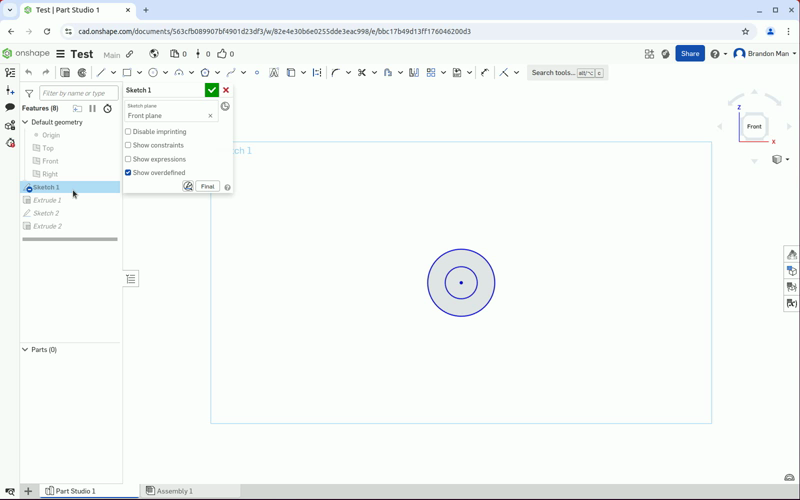
mouse_move(229, 92)
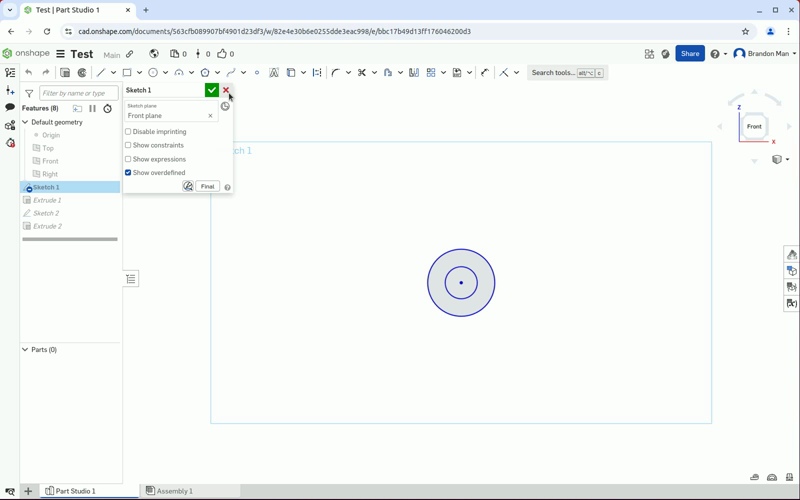
click(229, 92)
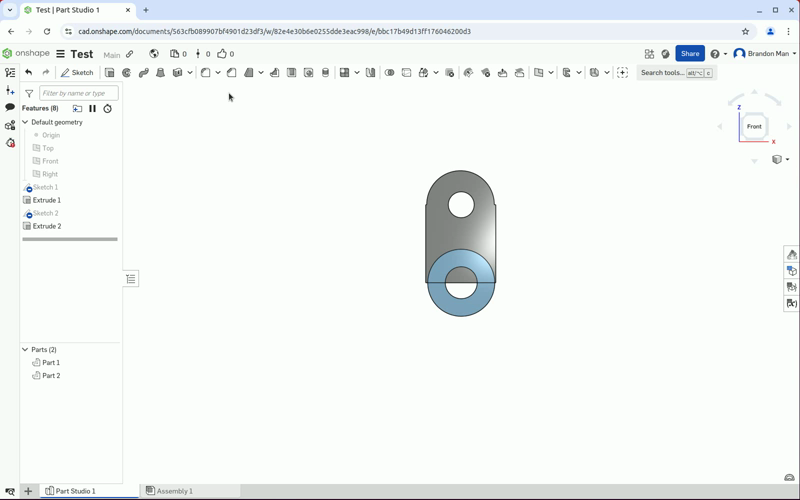
mouse_move(73, 352)
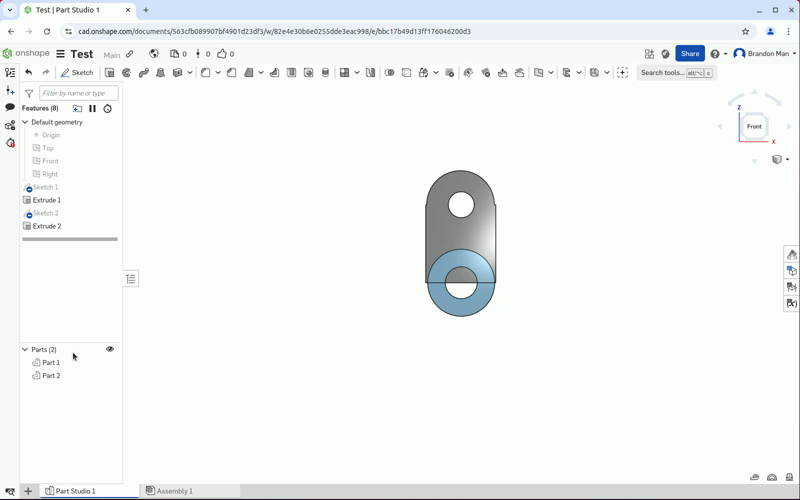
key(y)
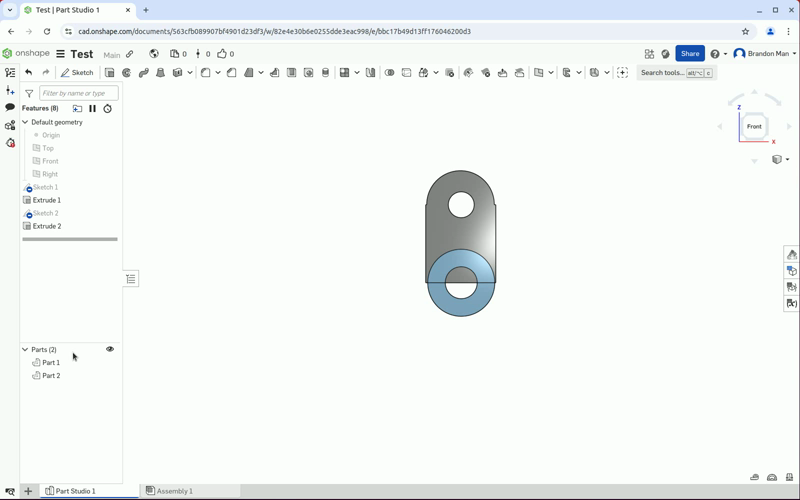
key(shift+p)
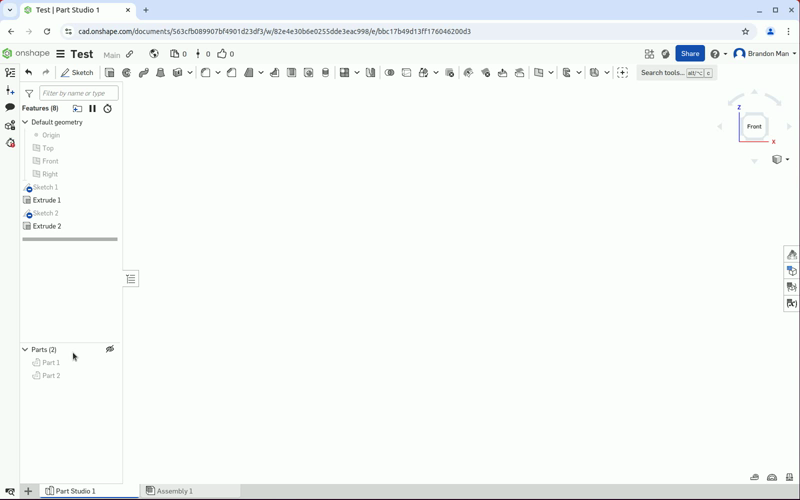
key(space)
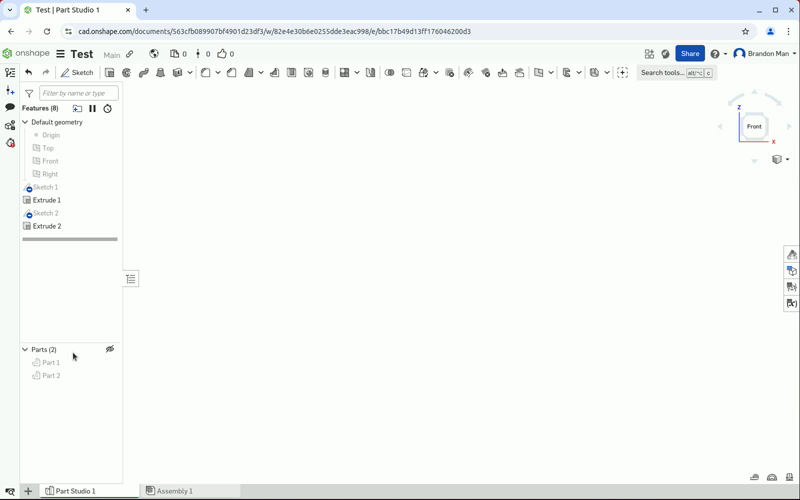
key_down(shift)
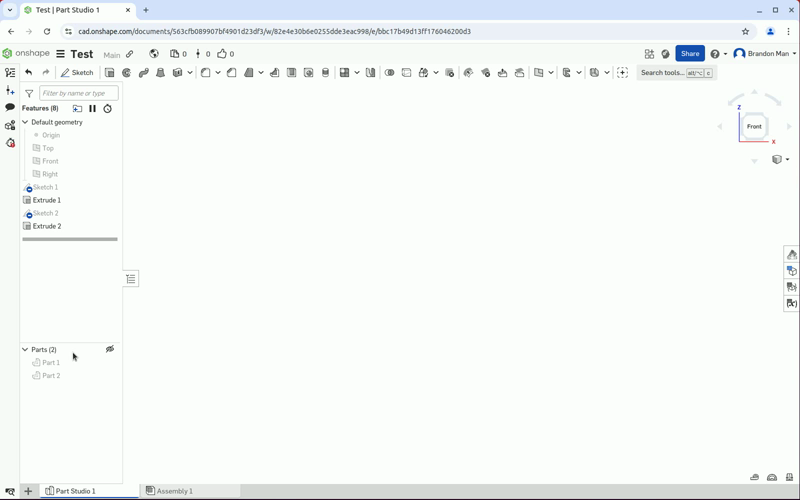
key(left)
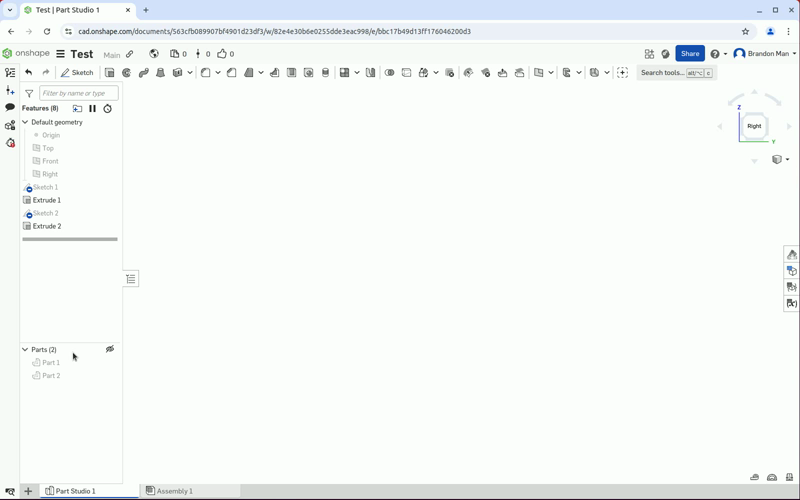
key_up(shift)
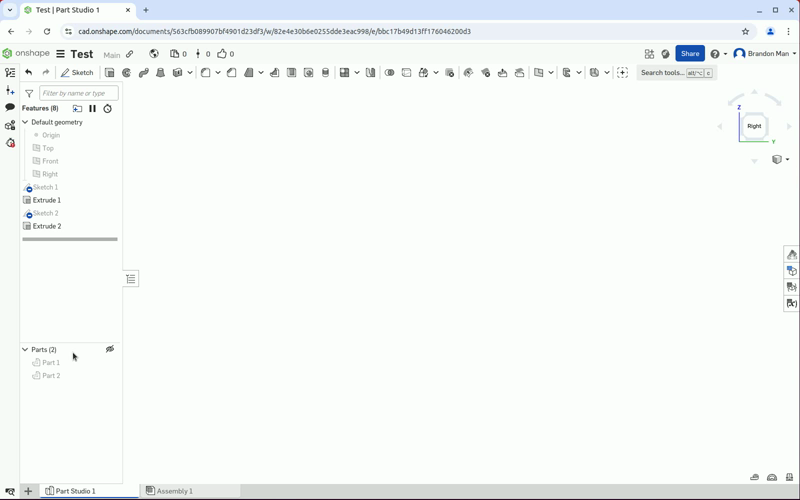
mouse_move(73, 352)
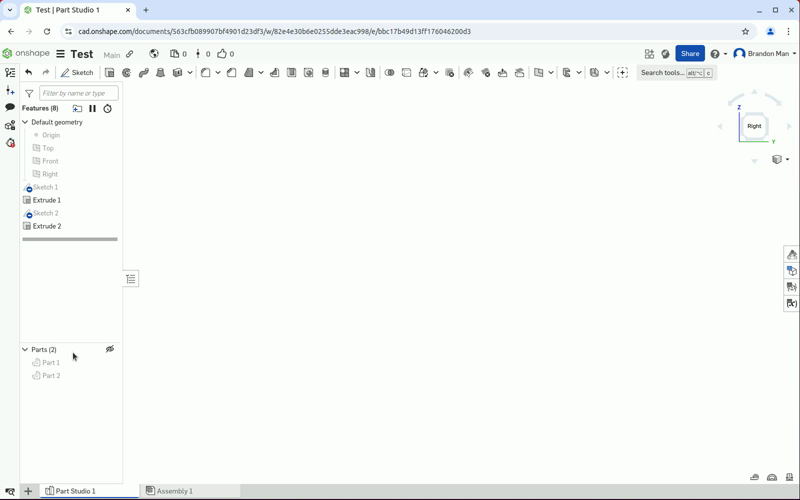
key(shift+y)
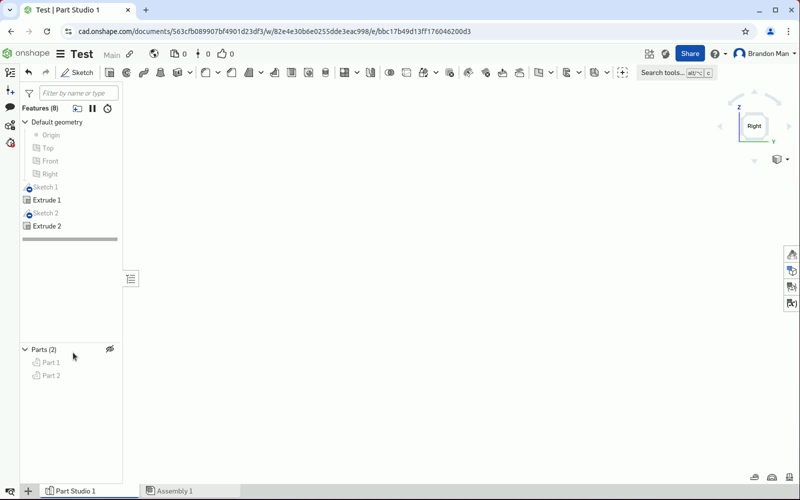
key(shift+s)
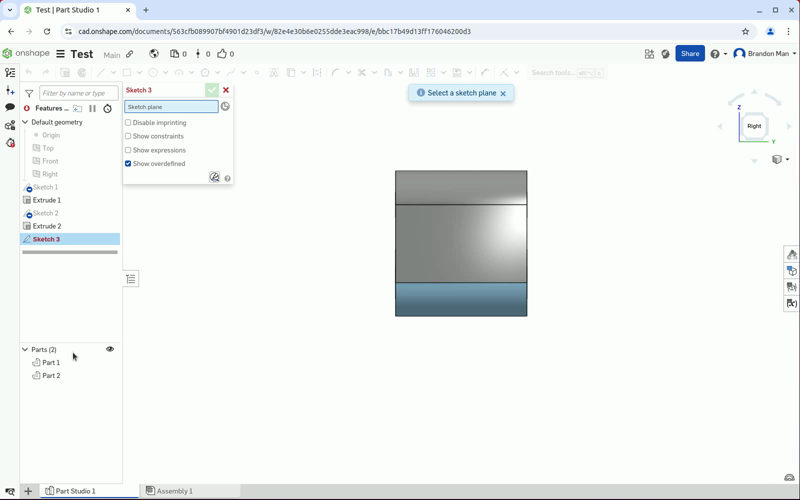
mouse_move(73, 176)
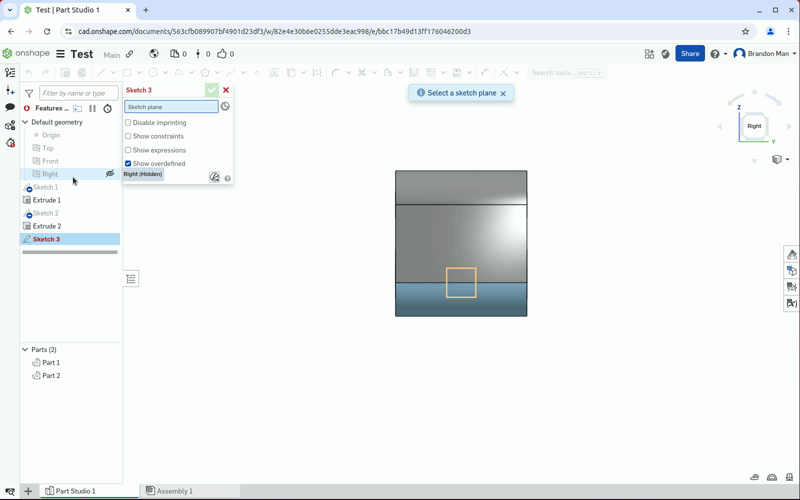
click(73, 176)
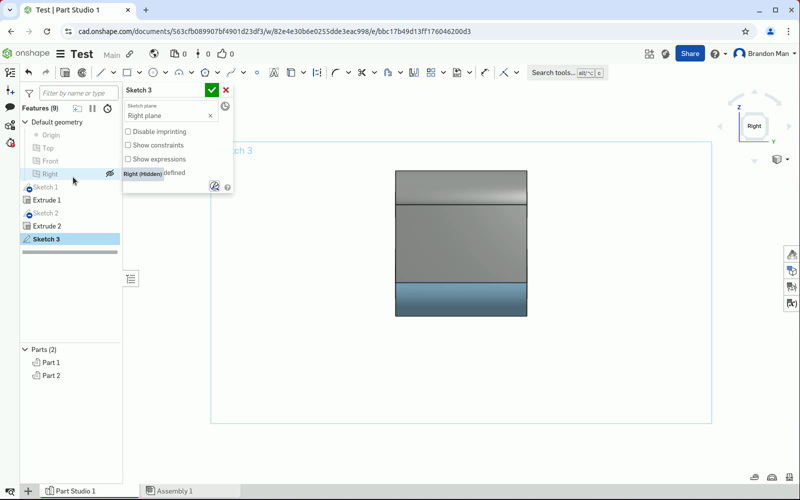
mouse_move(73, 352)
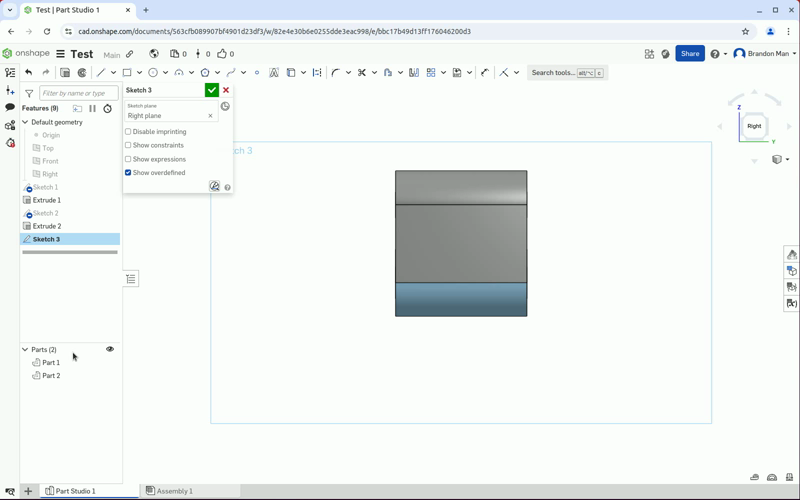
key(y)
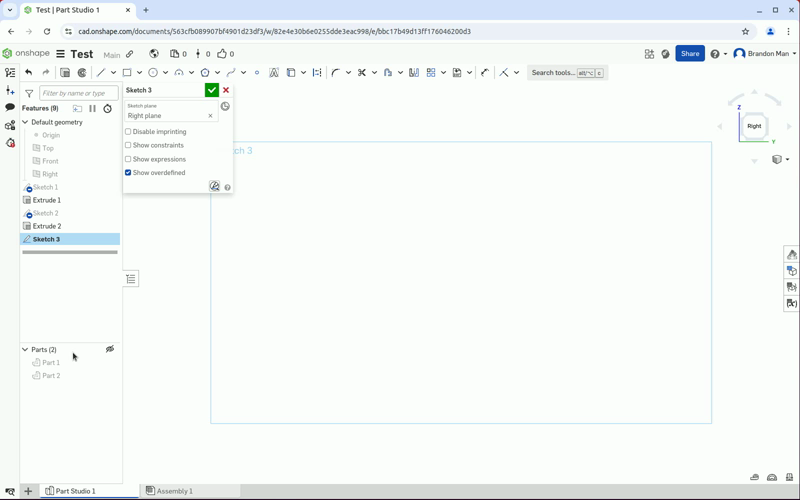
key(l)
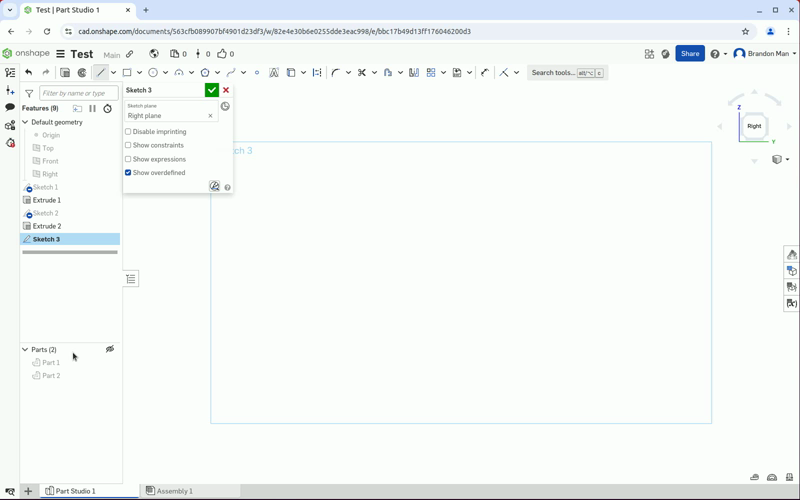
key_down(shift)
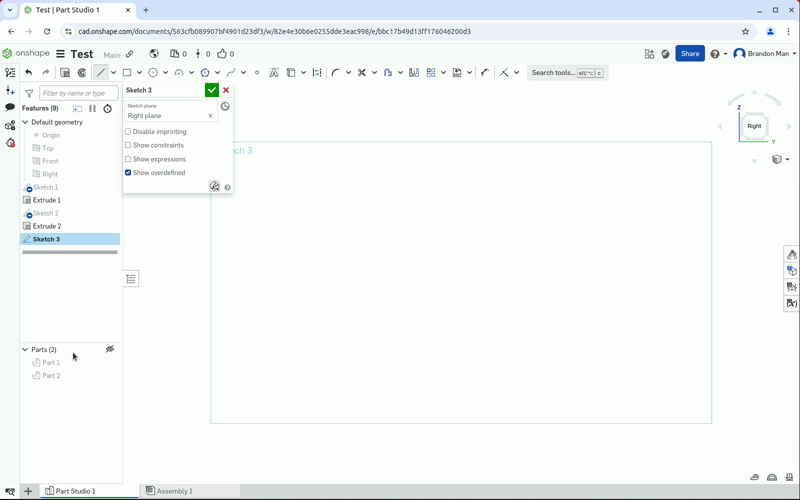
mouse_move(424, 282)
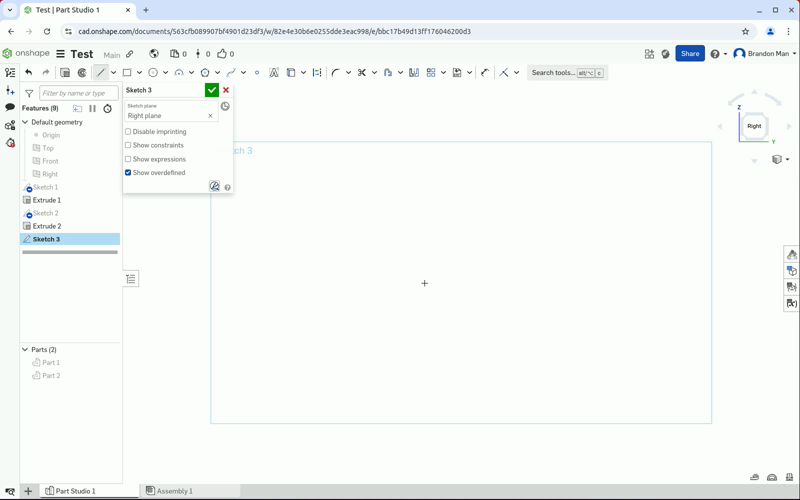
click(424, 282)
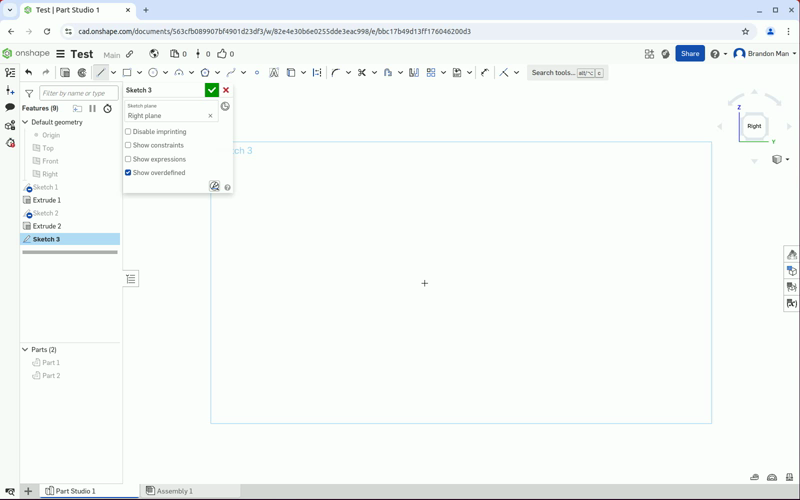
key_up(shift)
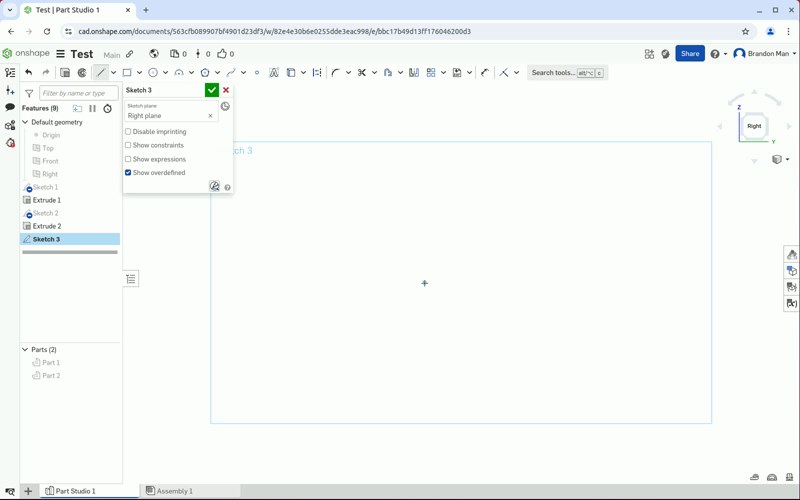
key_down(shift)
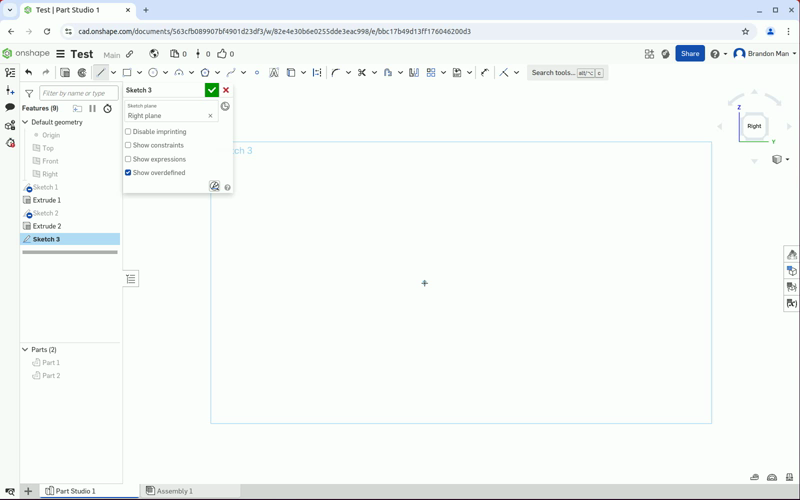
mouse_move(502, 282)
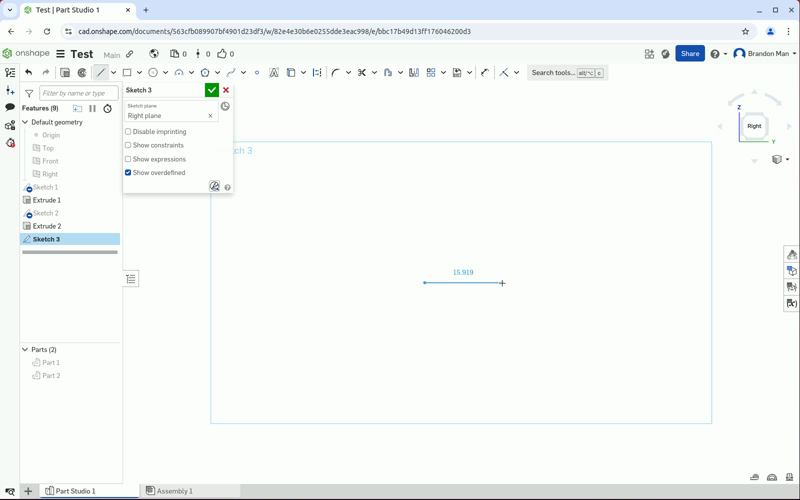
click(502, 282)
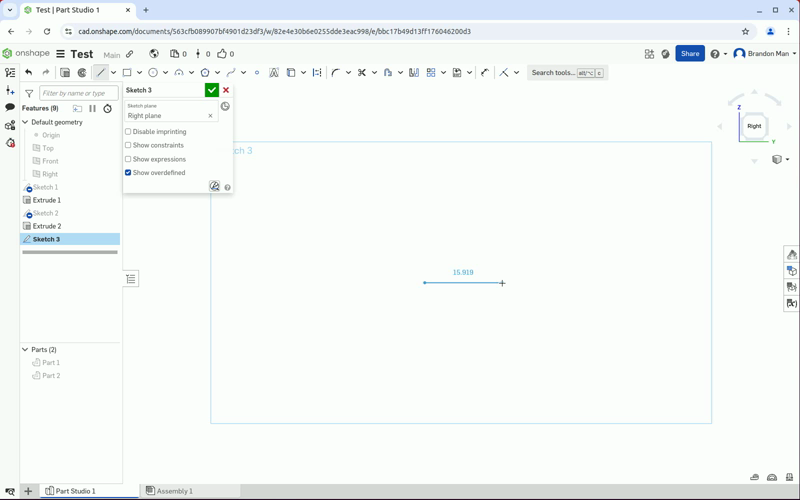
key_up(shift)
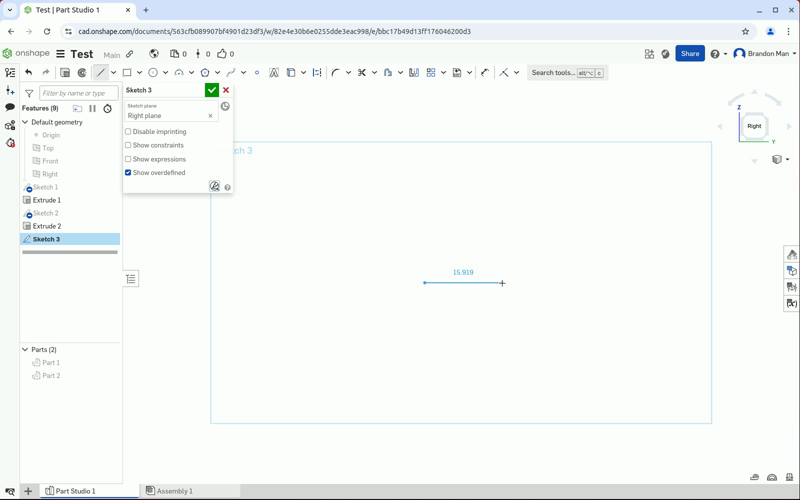
key_down(shift)
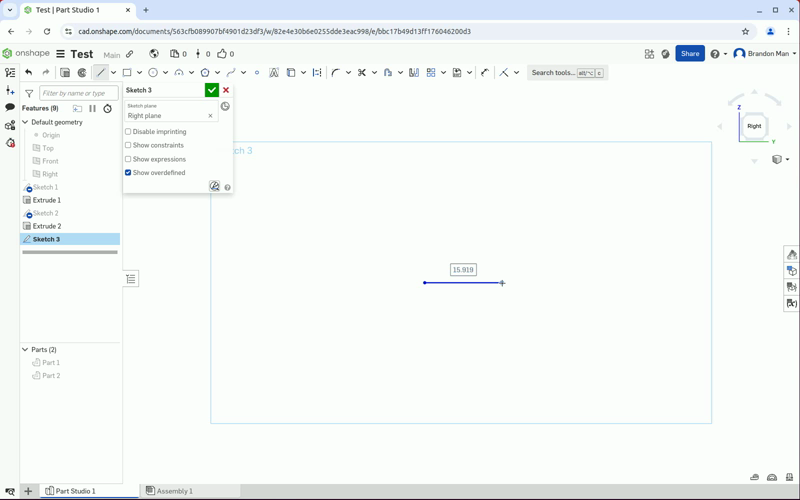
mouse_move(502, 169)
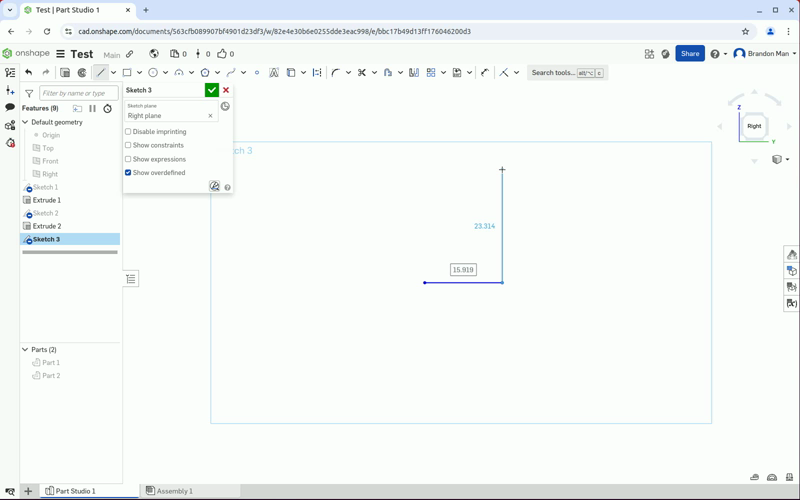
click(502, 169)
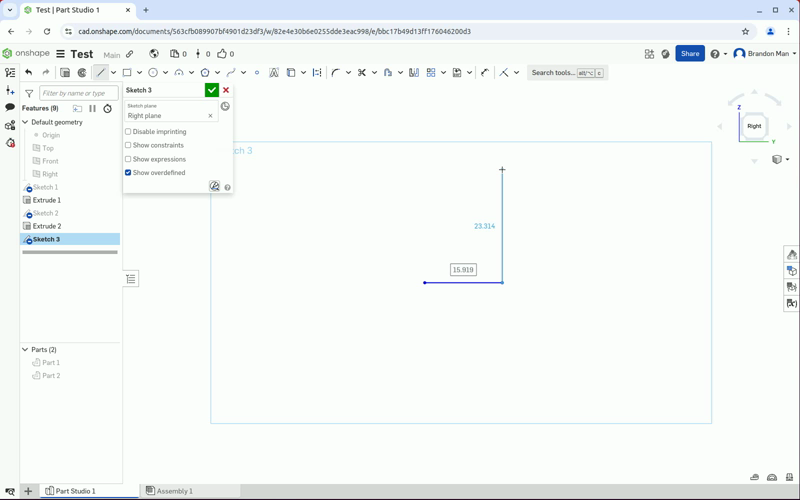
key_up(shift)
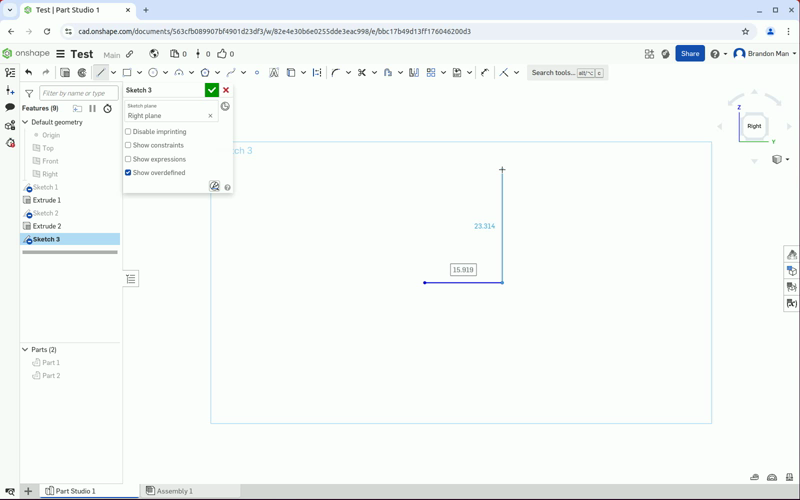
key_down(shift)
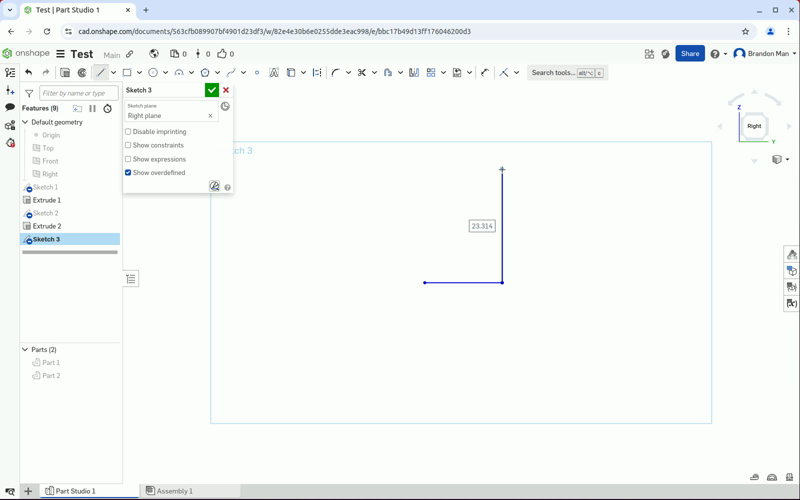
mouse_move(424, 169)
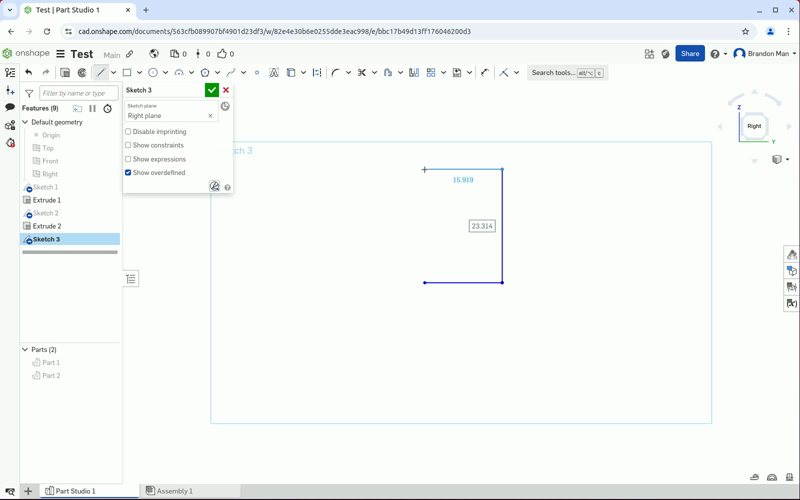
click(424, 169)
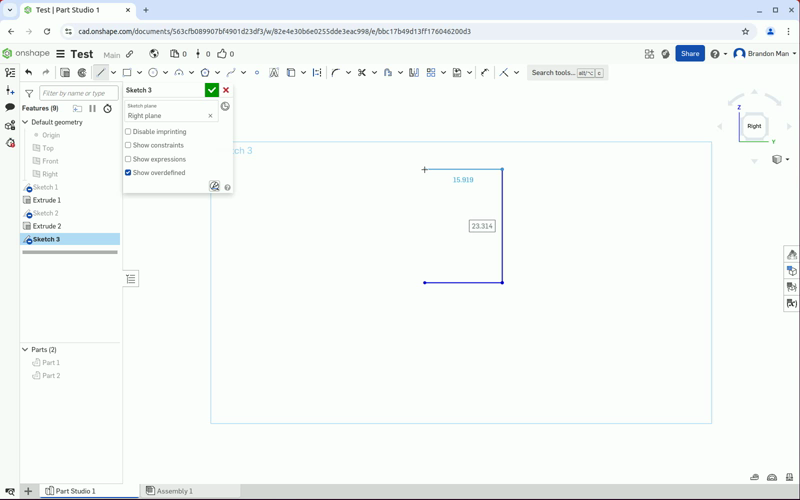
key_up(shift)
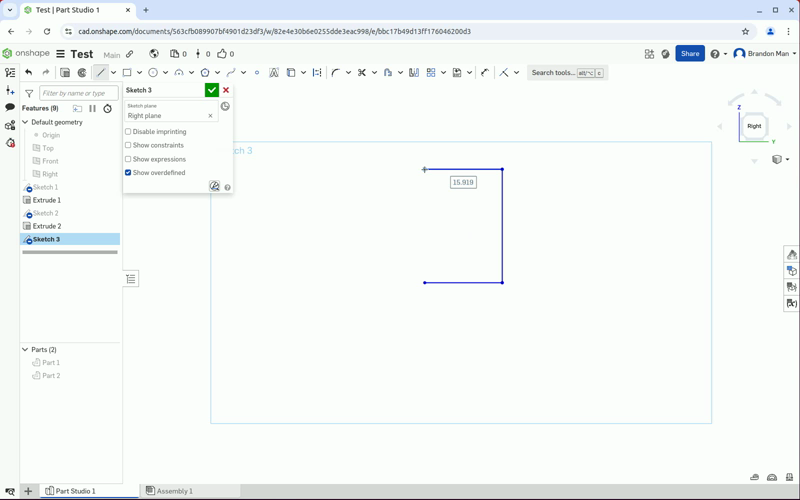
key_down(shift)
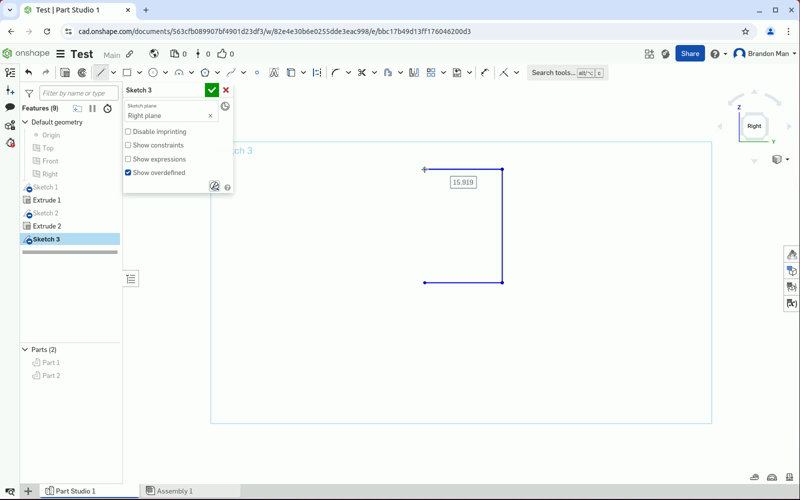
mouse_move(424, 282)
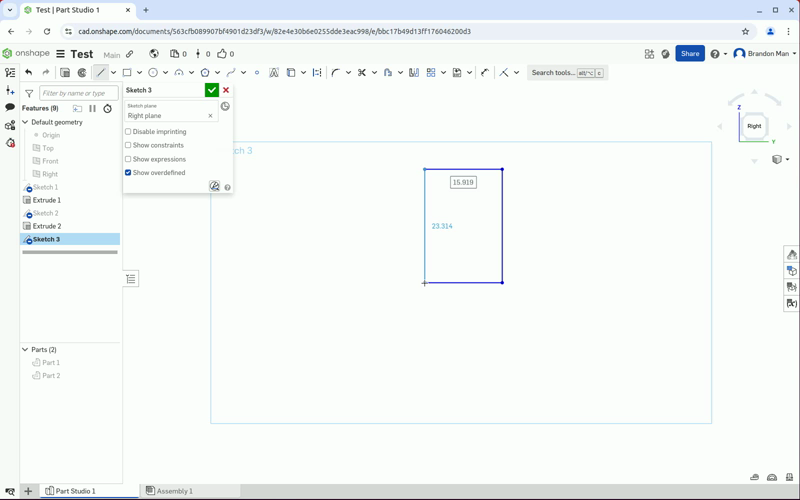
key_up(shift)
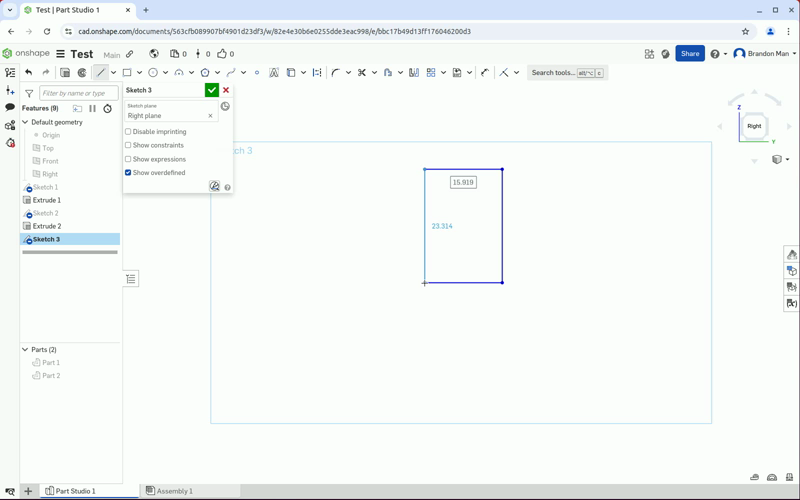
click(424, 282)
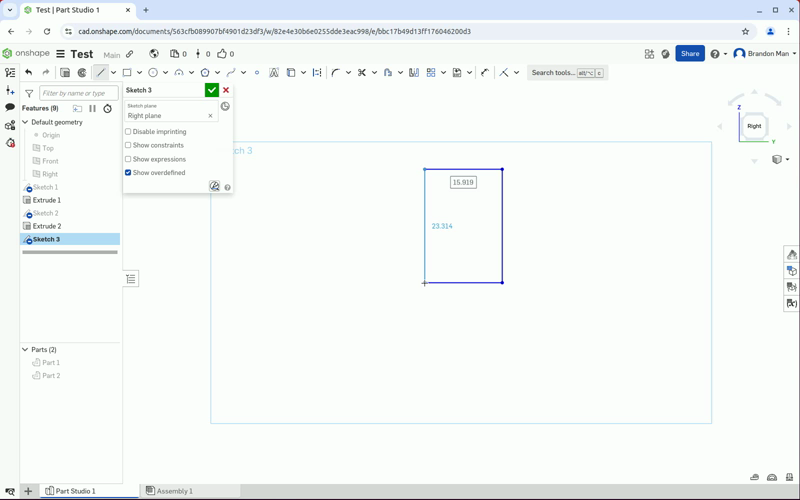
key(esc)
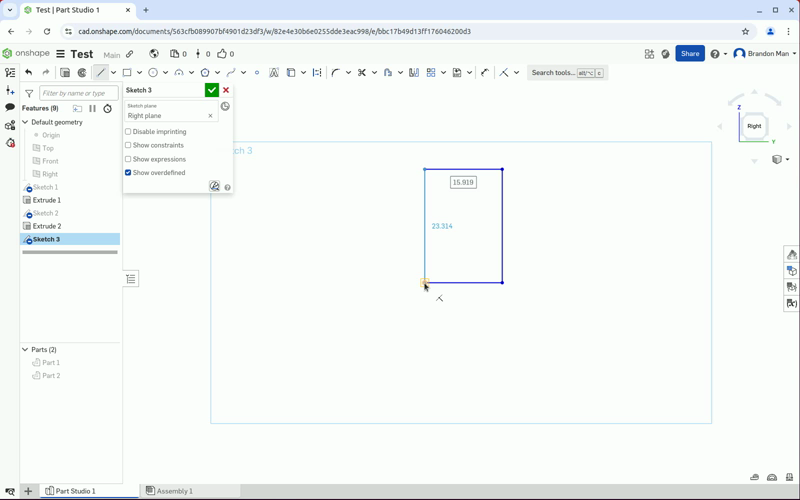
mouse_move(478, 257)
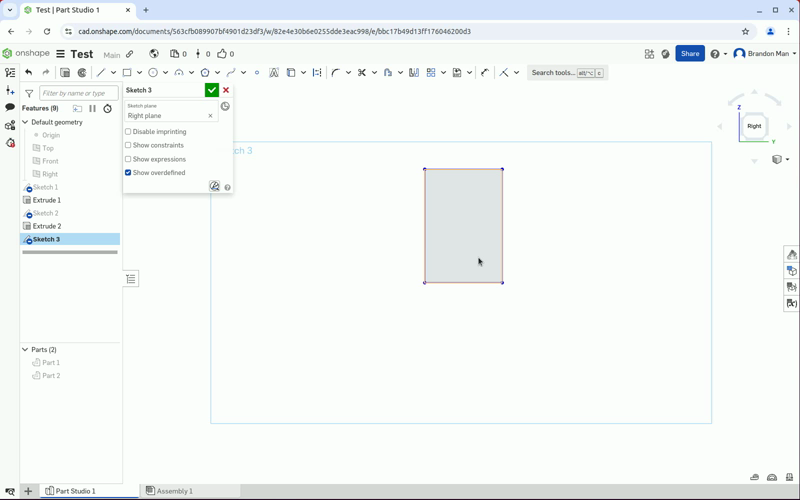
click(478, 257)
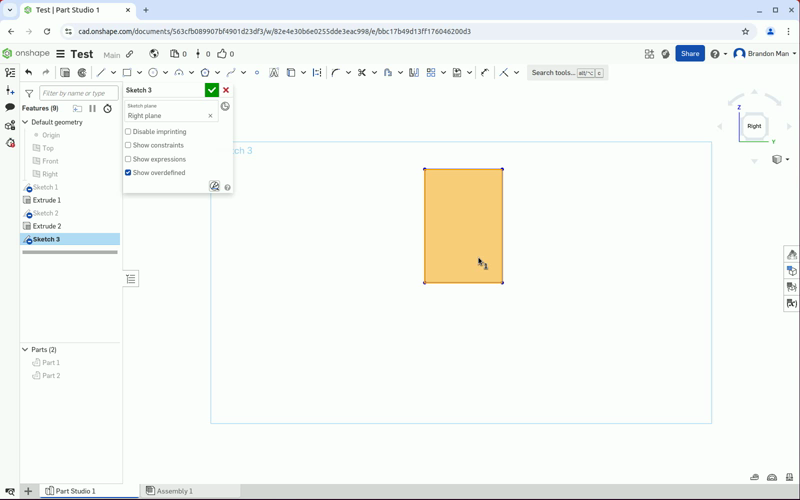
mouse_move(73, 352)
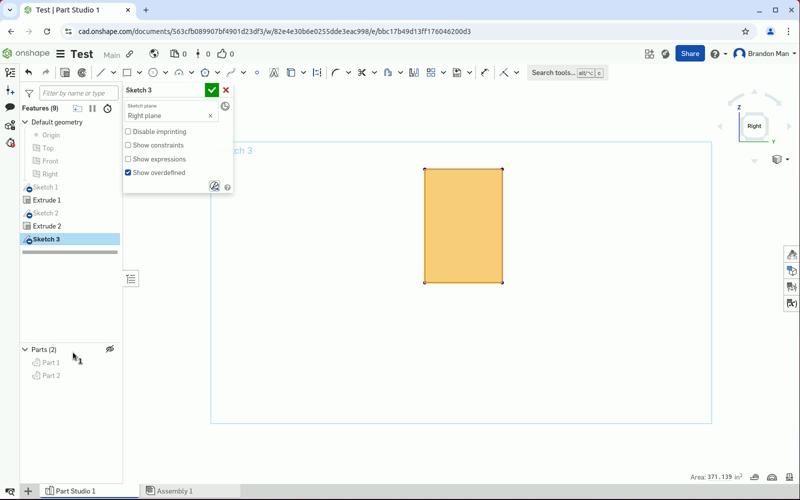
key(shift+y)
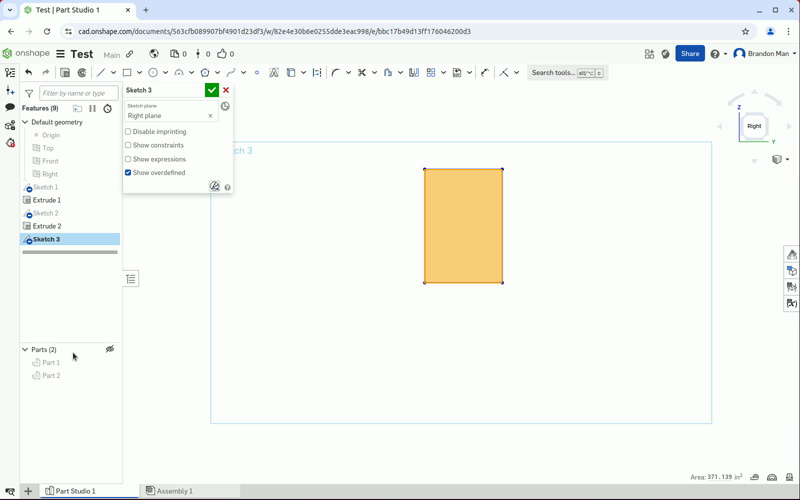
key(shift+e)
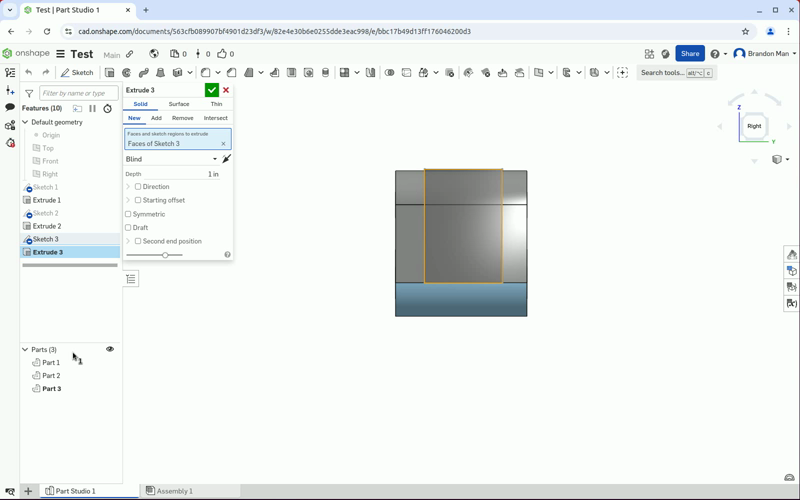
mouse_move(143, 106)
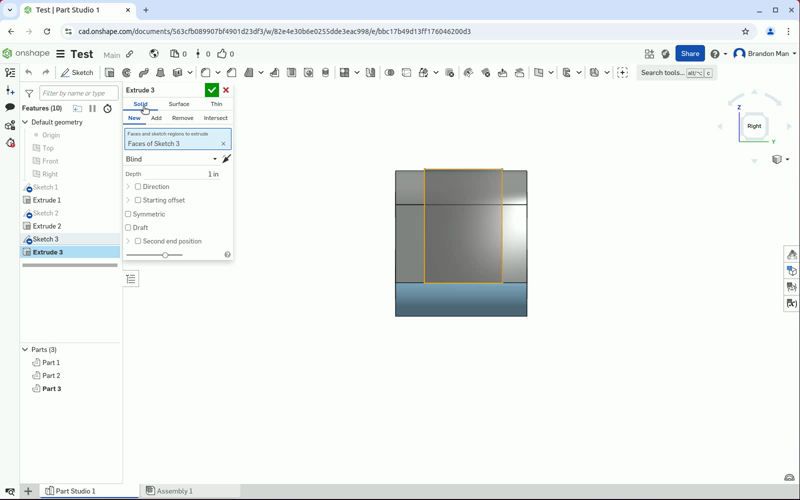
click(143, 106)
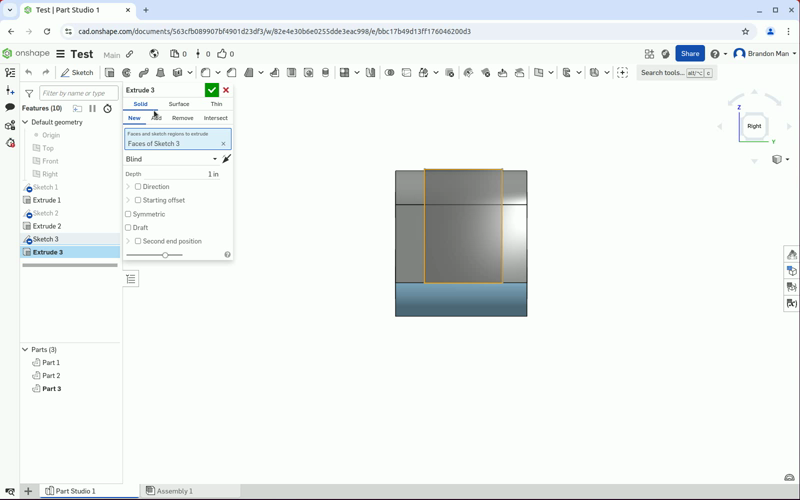
mouse_move(186, 120)
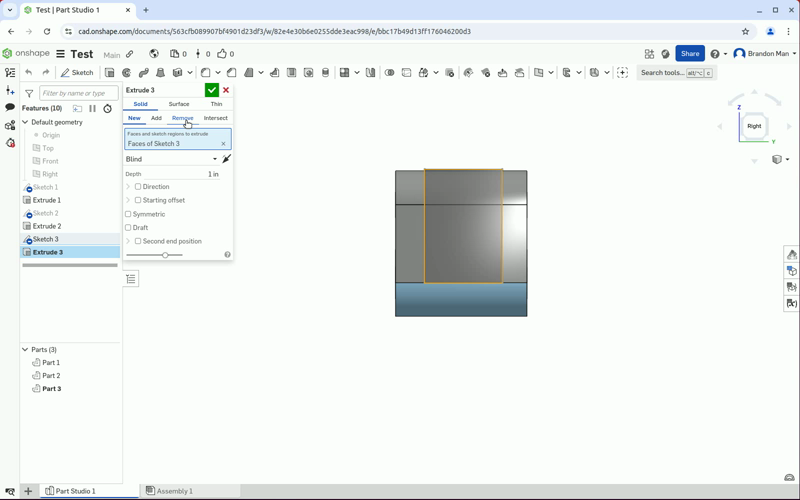
click(186, 120)
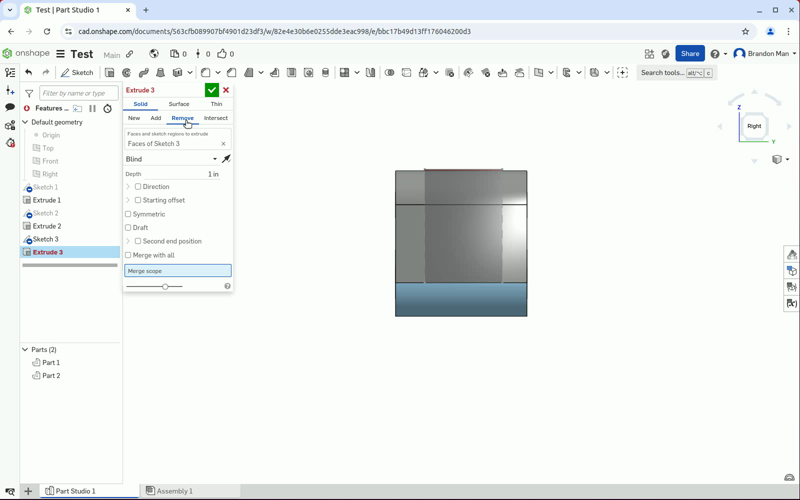
key(tab, 4)
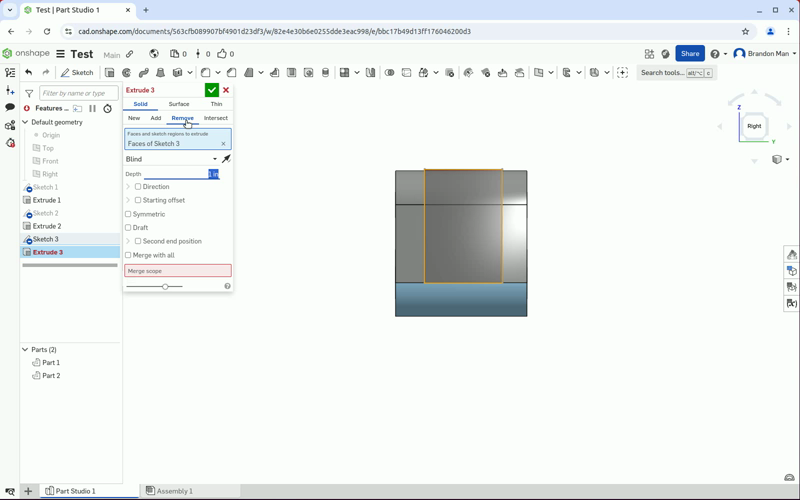
text(61.622)
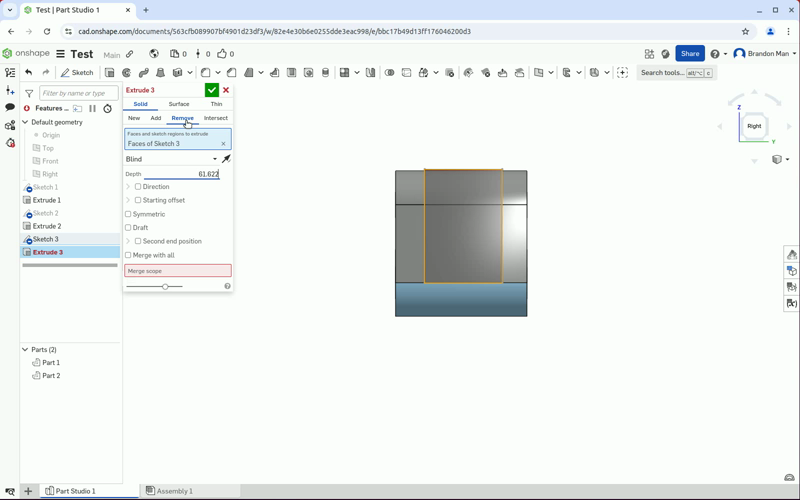
key(tab, 3)
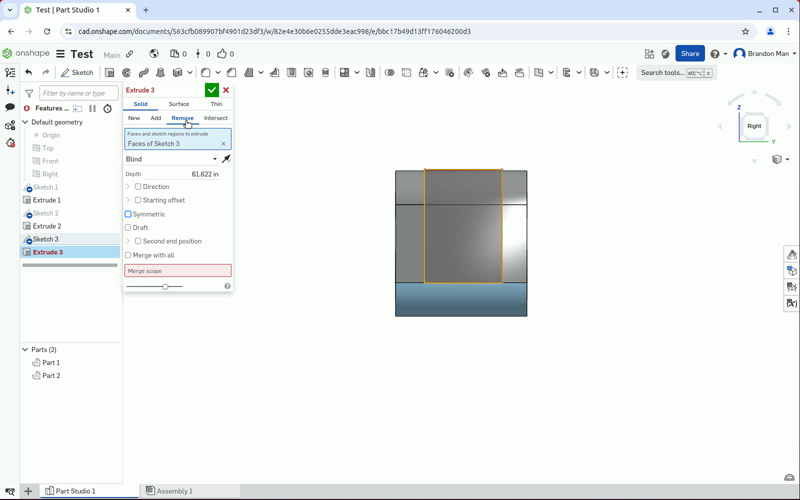
key(space)
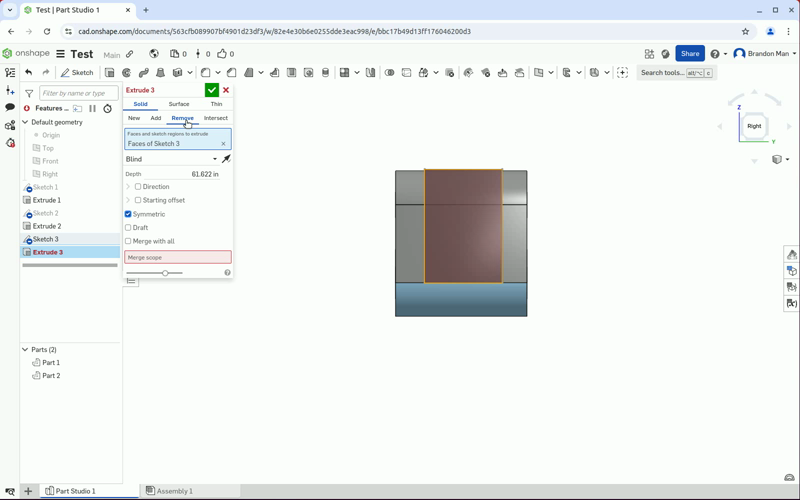
key(tab, 2)
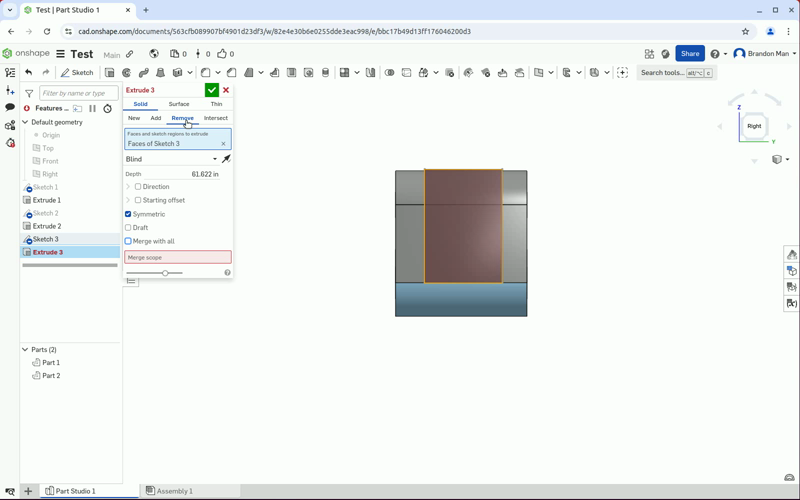
key(space)
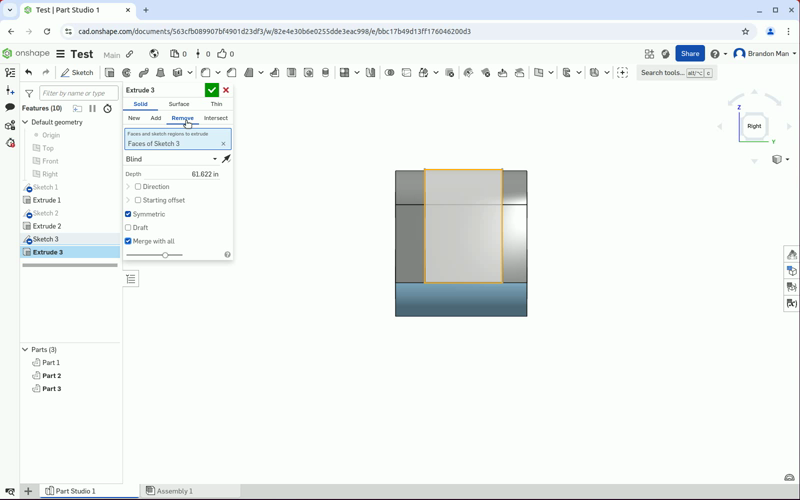
key(enter)
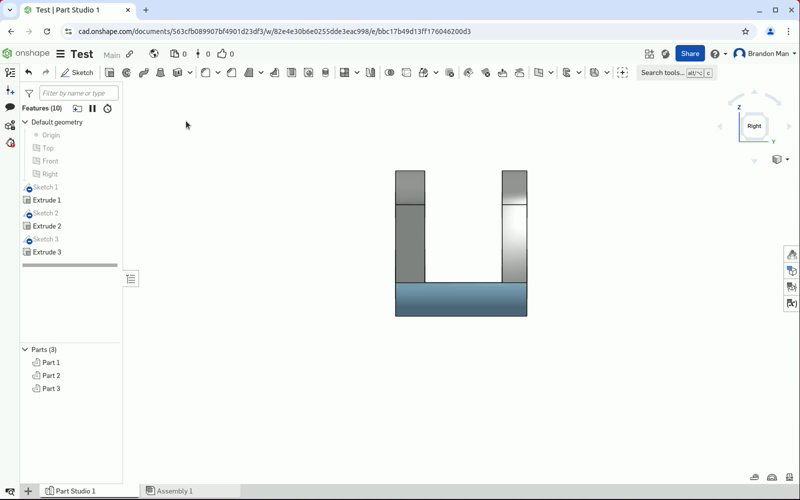
key(shift+h)
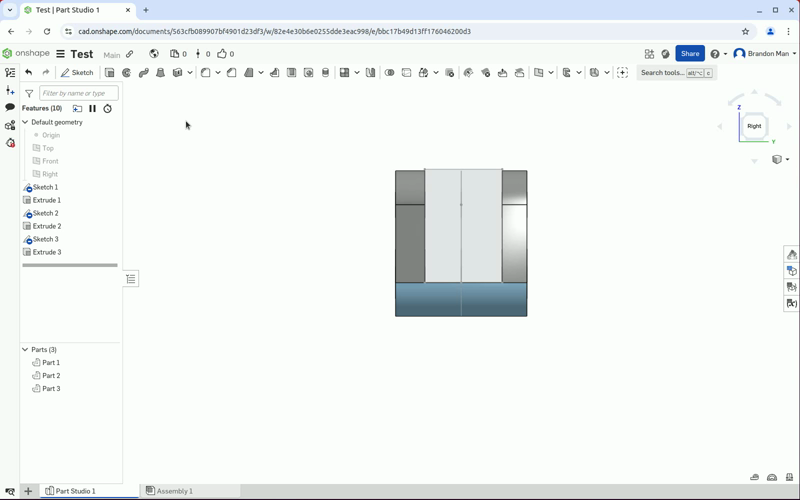
key(shift+h)
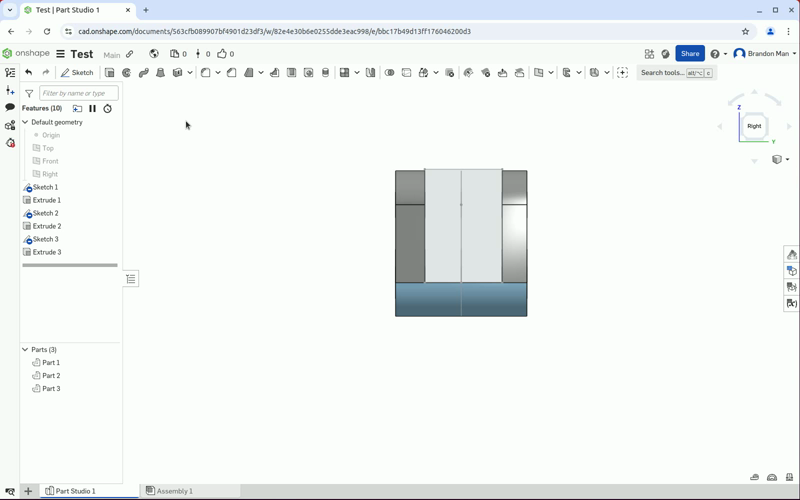
key(shift+7)
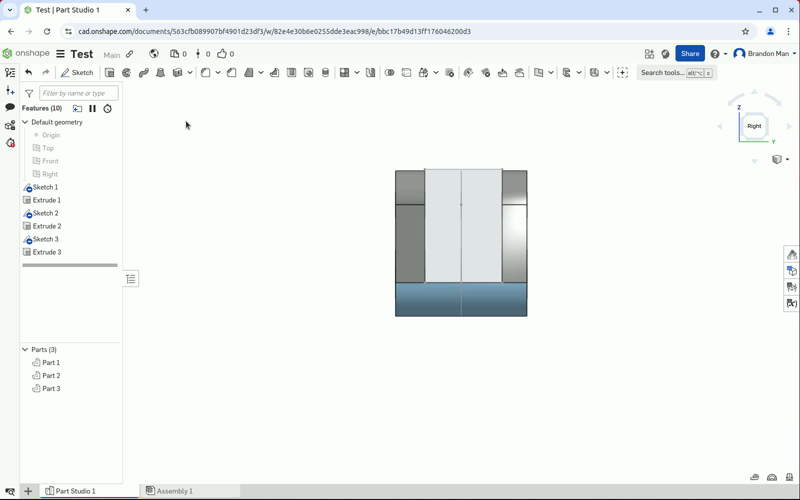
key(right, 2)
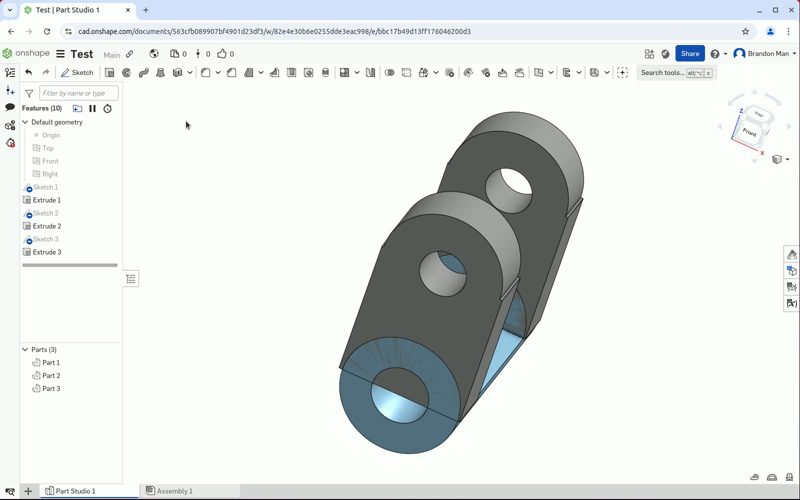
key(down, 2)
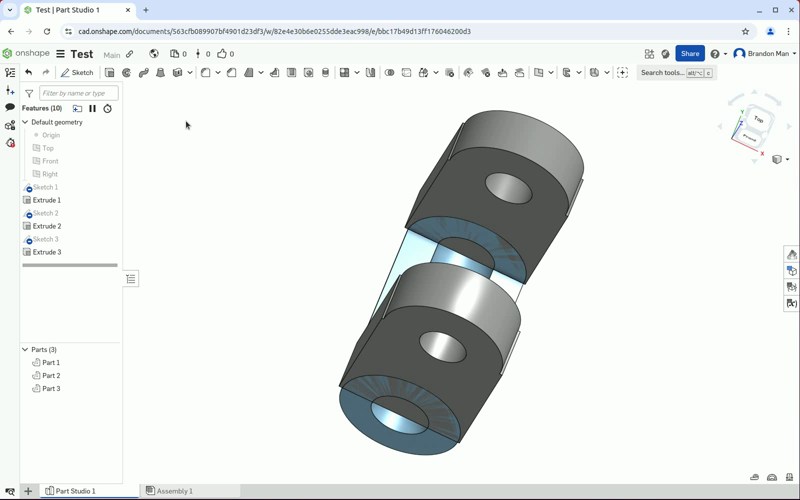
key(up, 2)
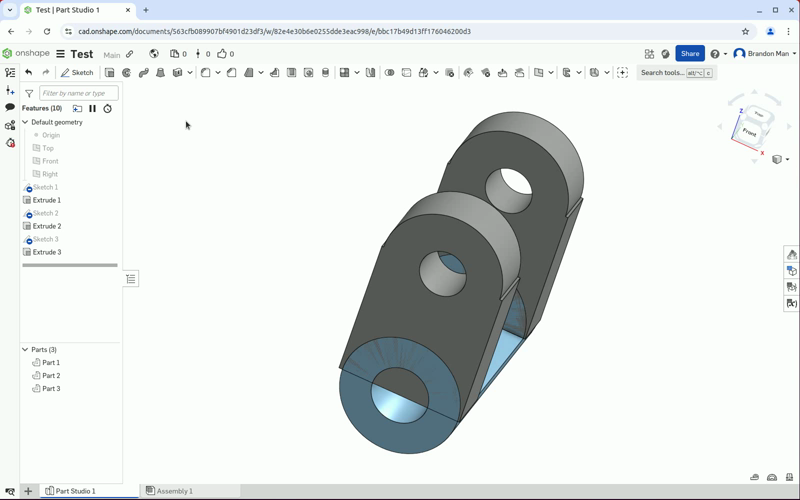
key(left, 2)
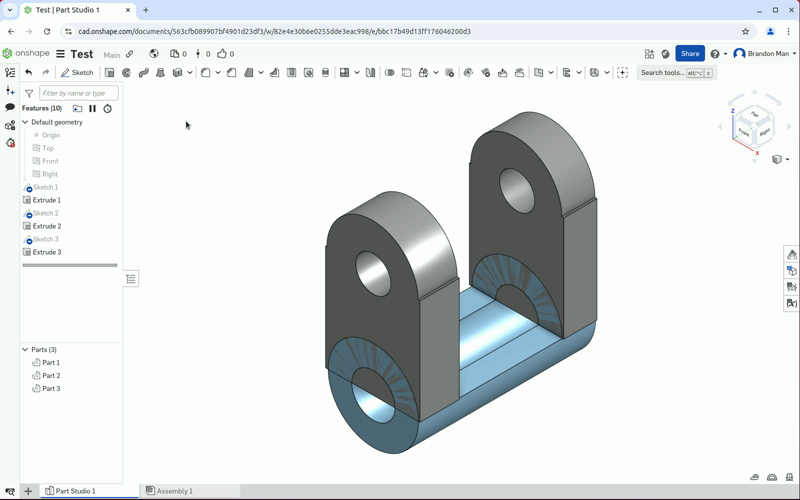
mouse_move(73, 189)
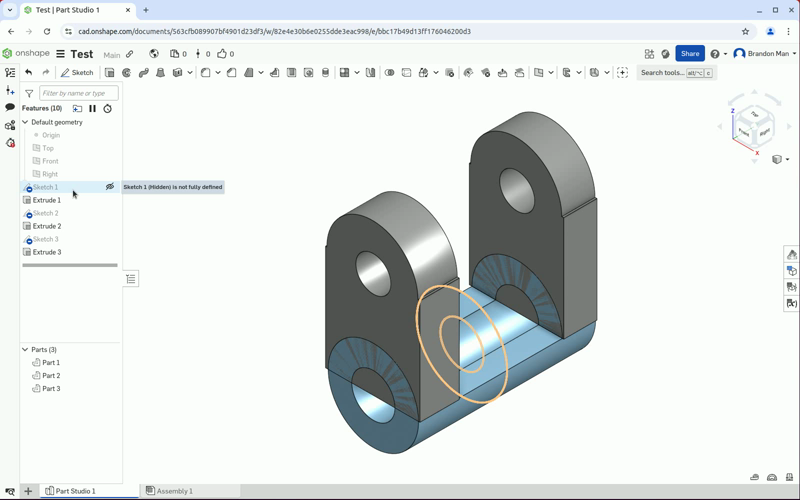
click(73, 189)